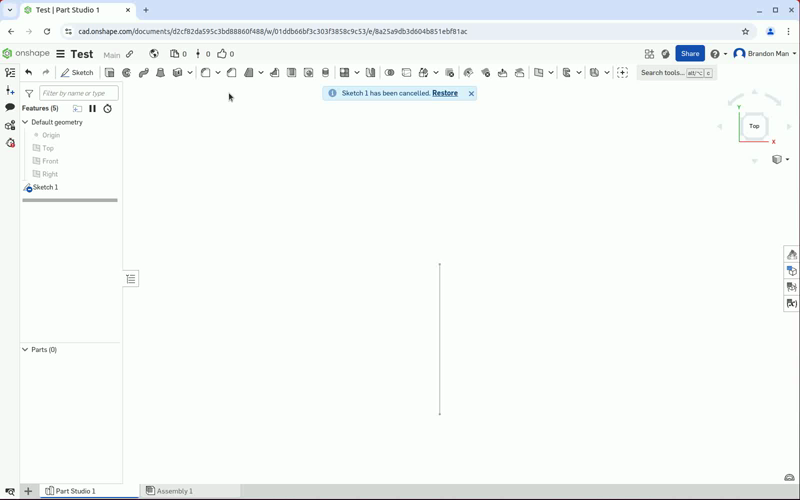
key(shift+h)
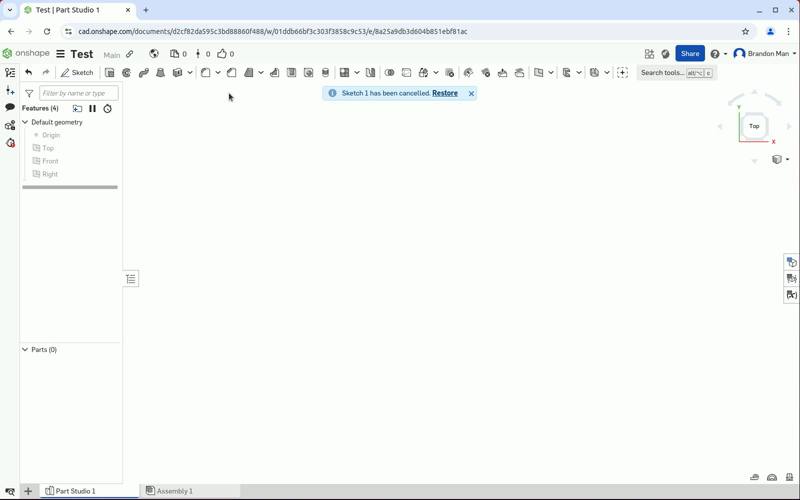
mouse_move(73, 352)
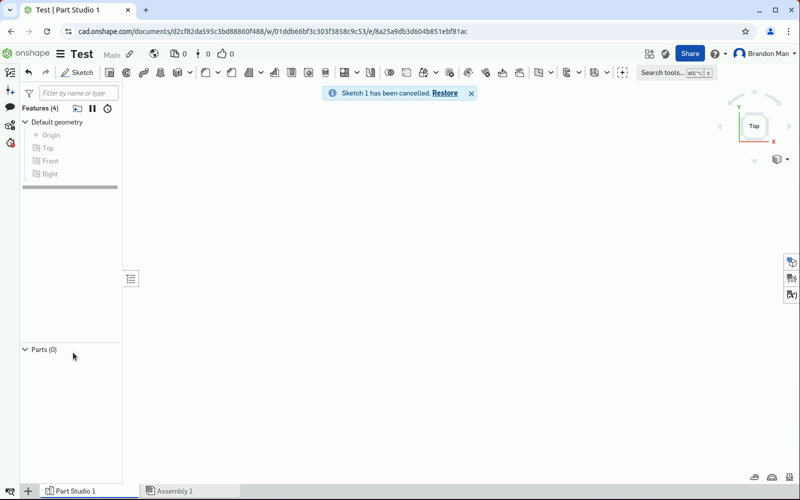
key(y)
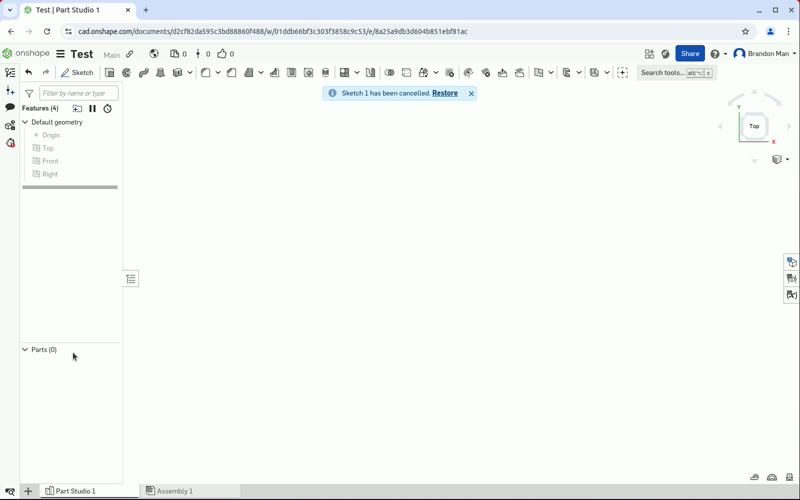
key(shift+p)
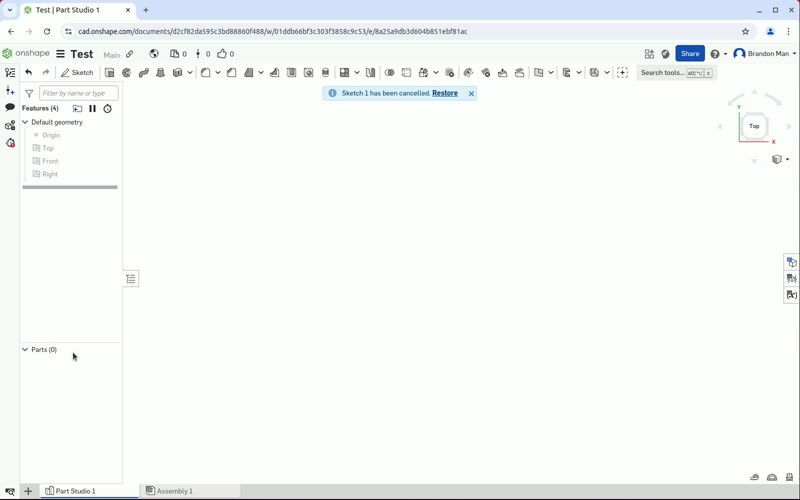
key(space)
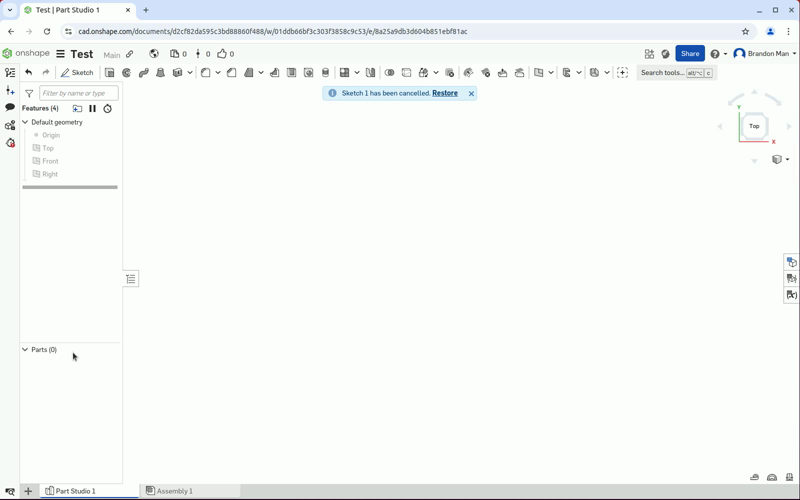
key_down(shift)
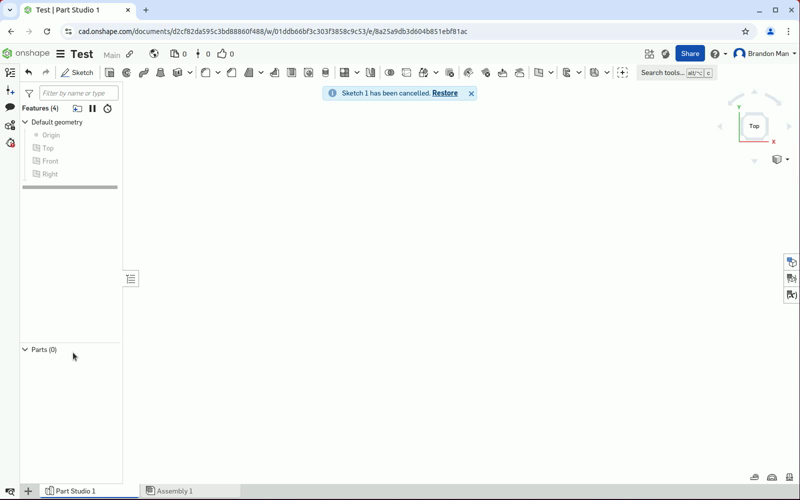
key(up)
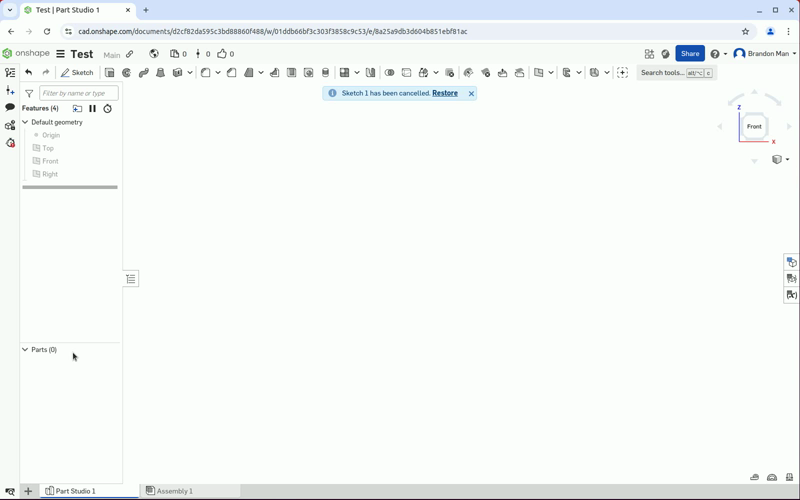
key_up(shift)
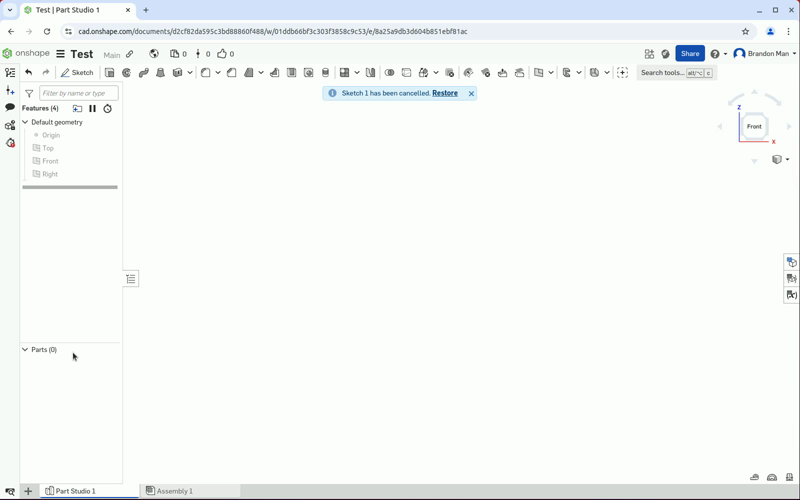
mouse_move(73, 352)
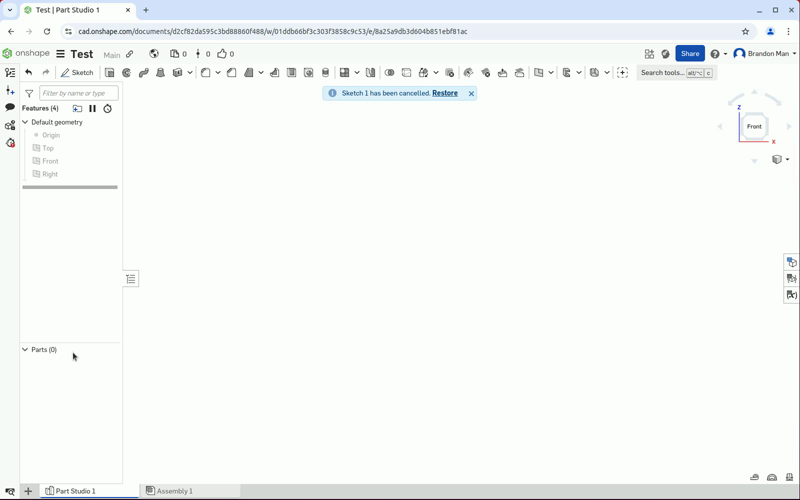
key(shift+y)
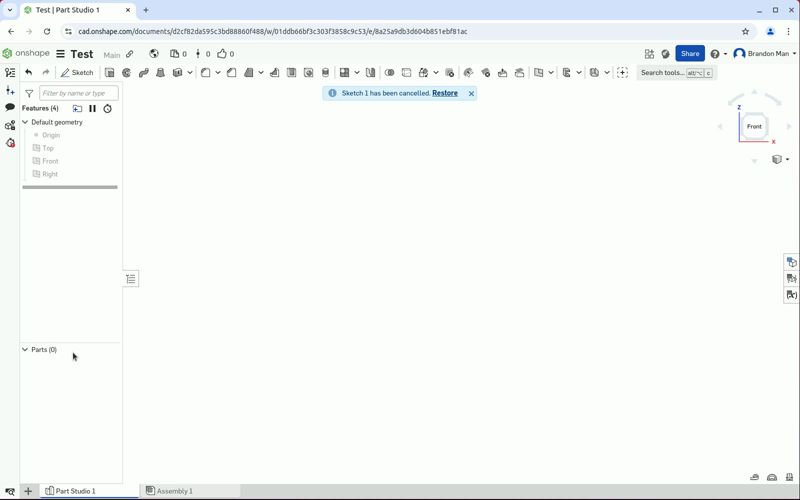
key(shift+s)
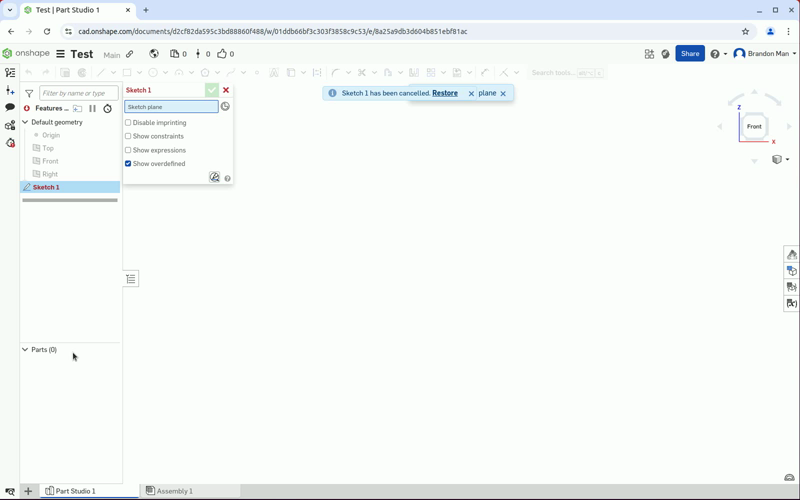
mouse_move(73, 163)
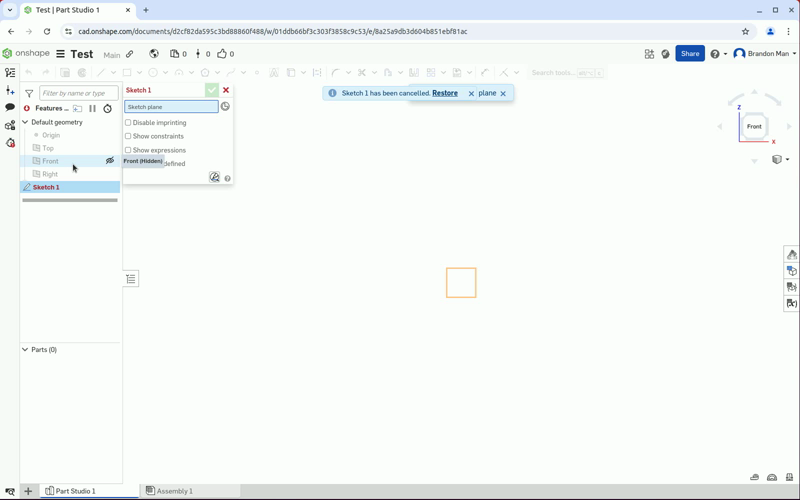
click(73, 163)
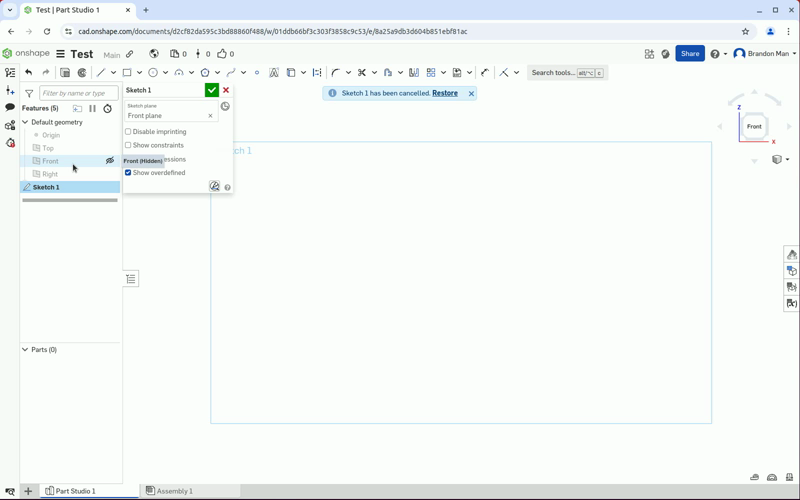
mouse_move(73, 352)
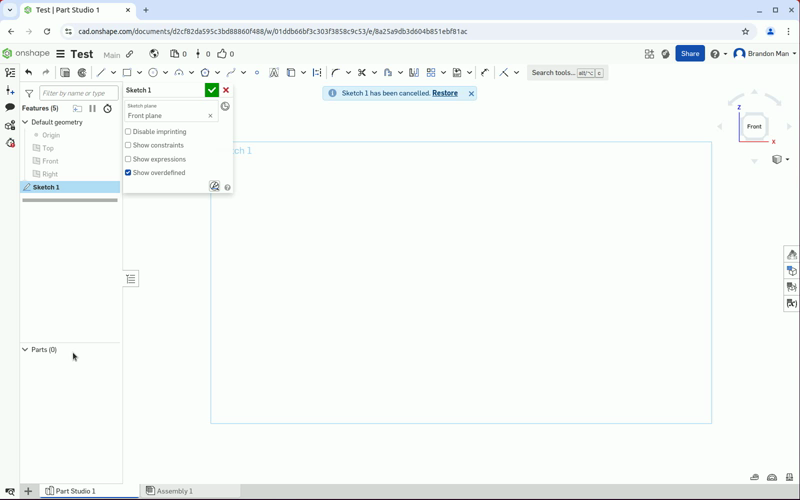
key(y)
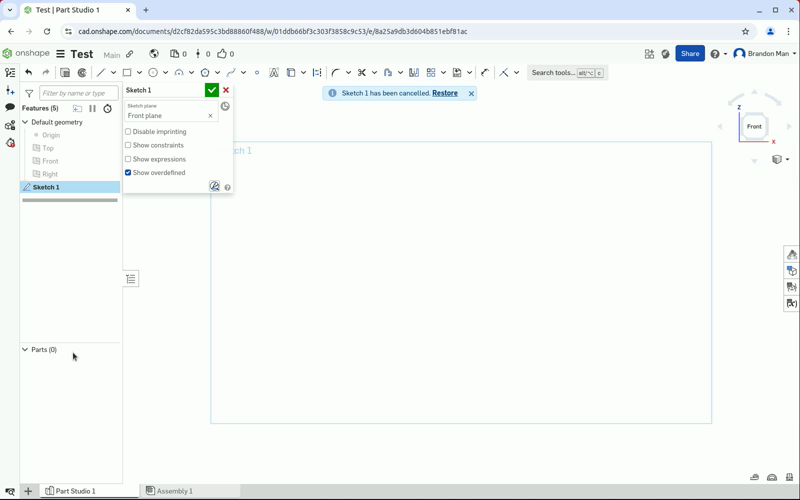
key(a)
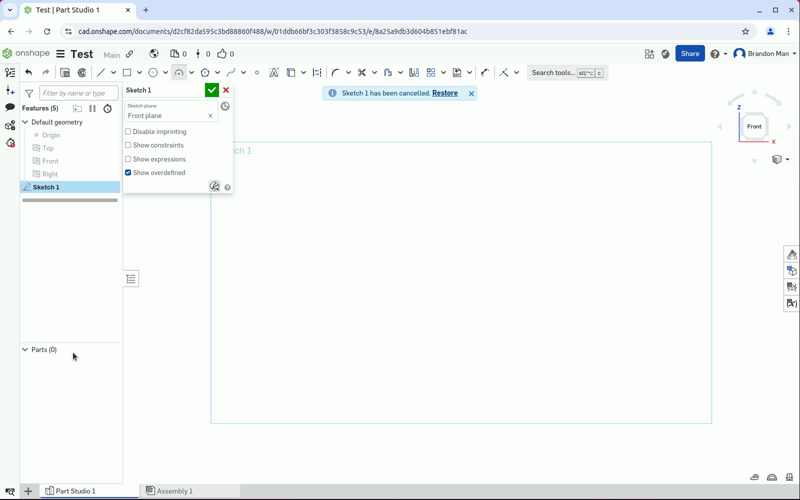
key_down(shift)
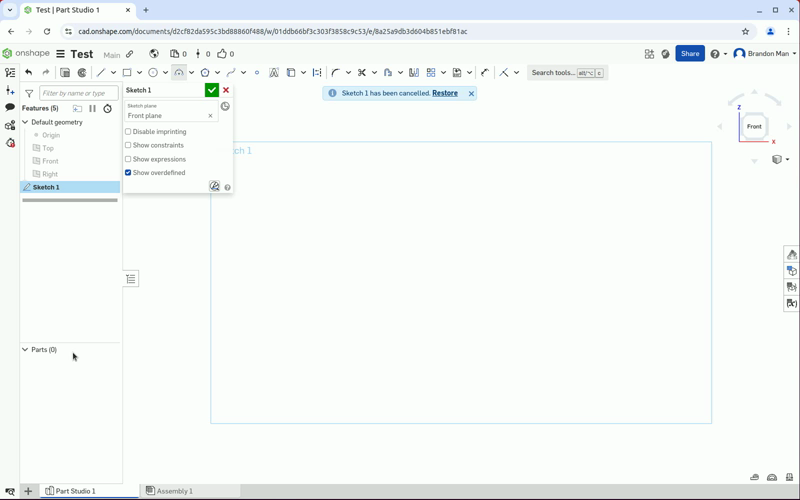
mouse_move(349, 275)
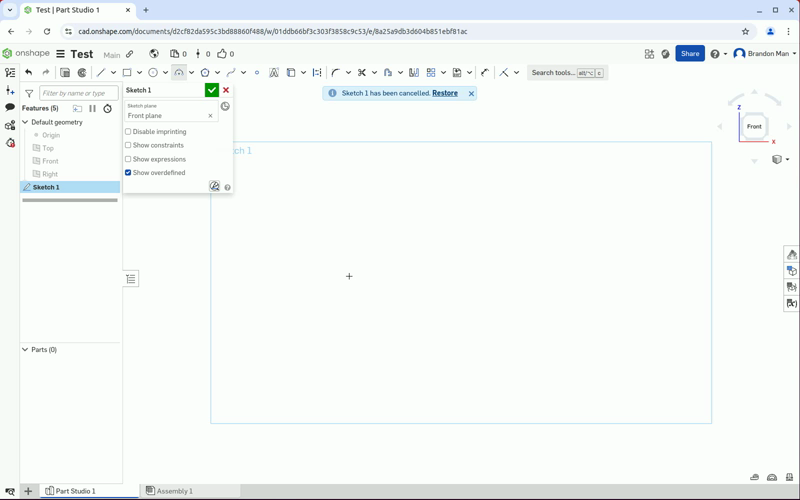
click(349, 275)
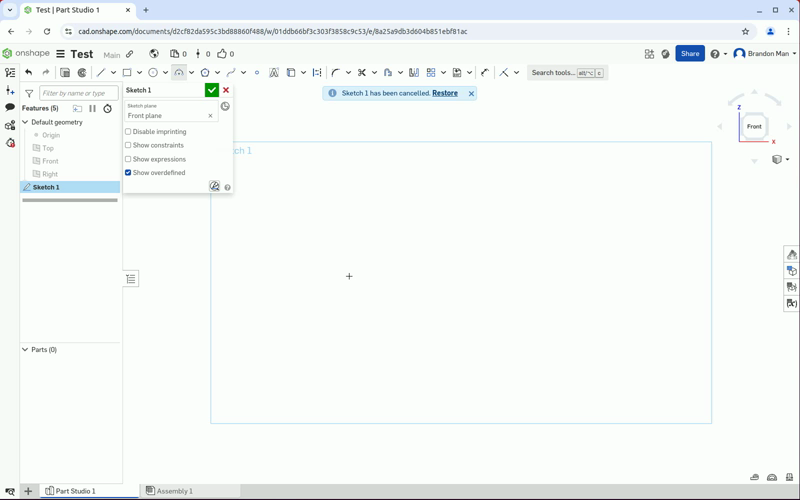
key_up(shift)
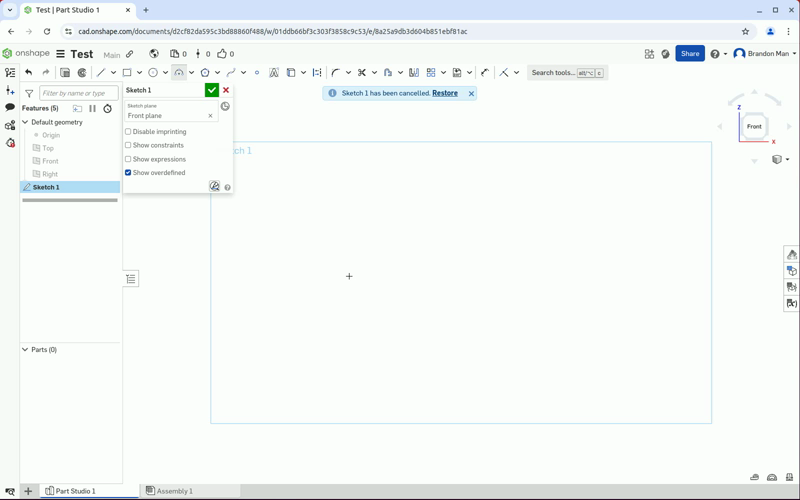
key_down(shift)
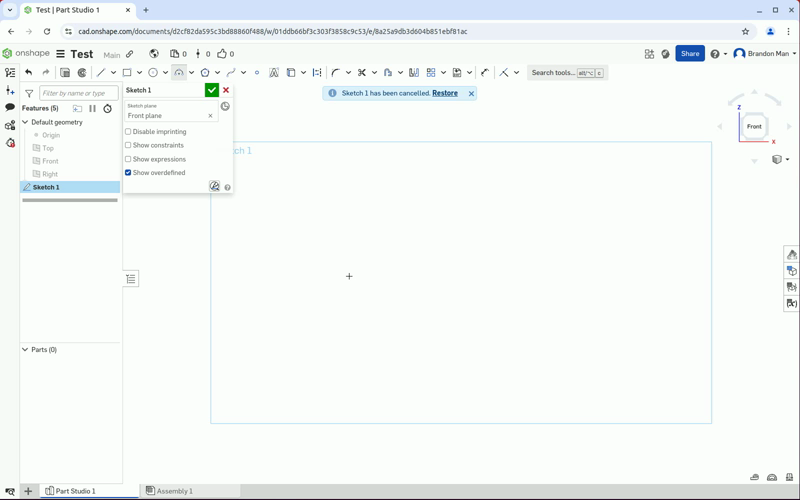
mouse_move(377, 310)
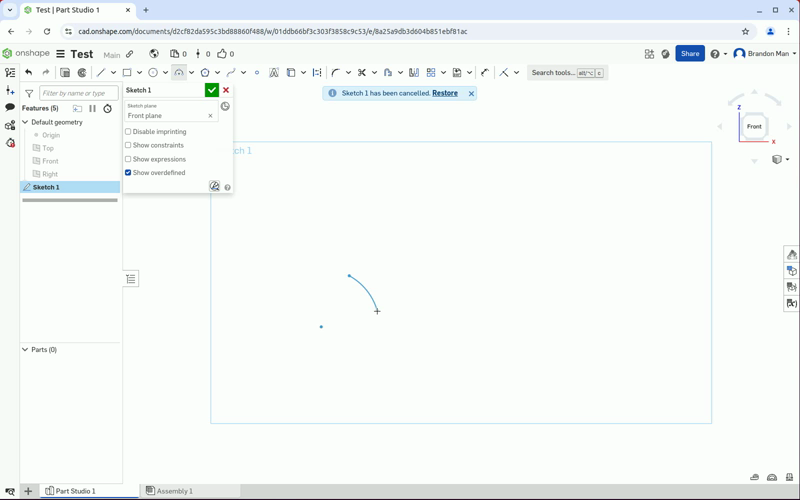
click(377, 310)
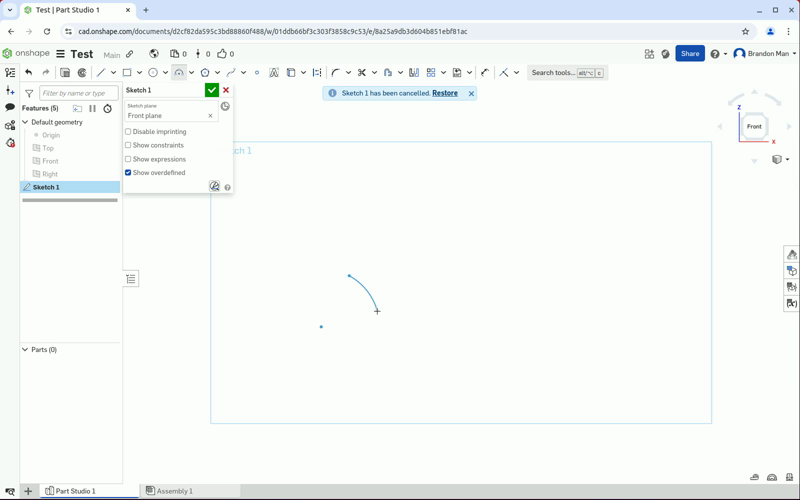
mouse_move(398, 265)
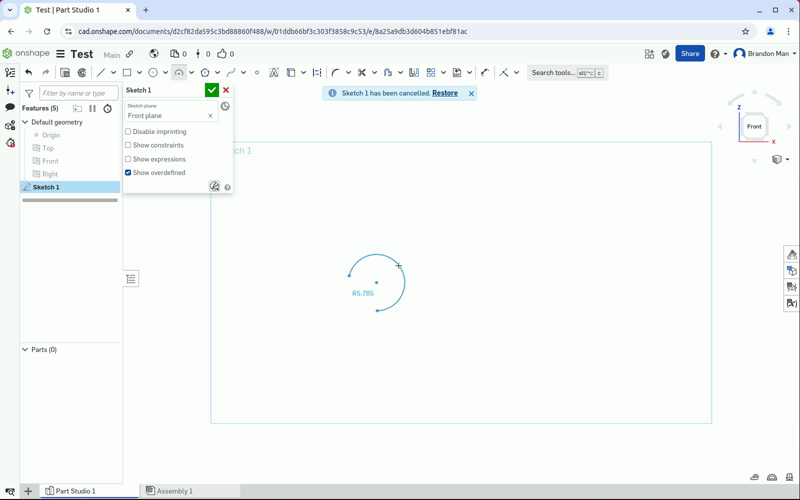
click(398, 265)
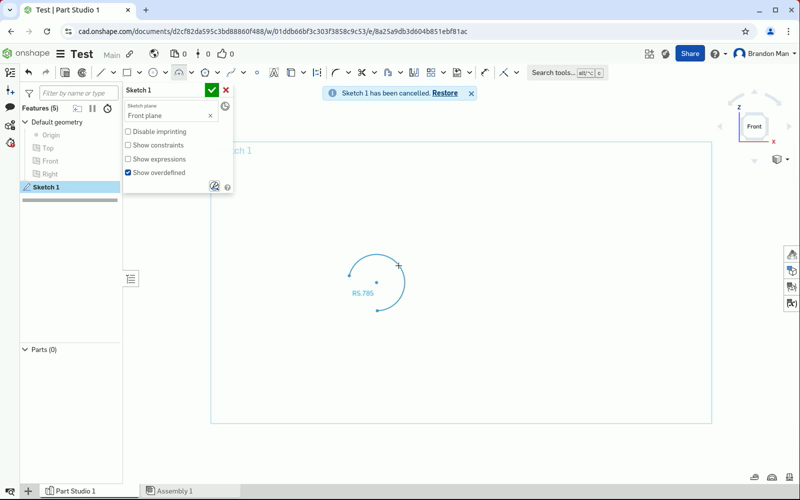
key_up(shift)
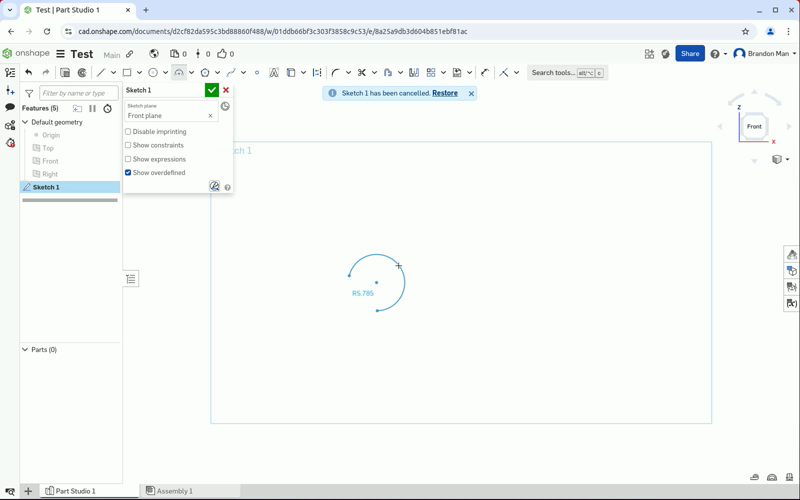
key(esc)
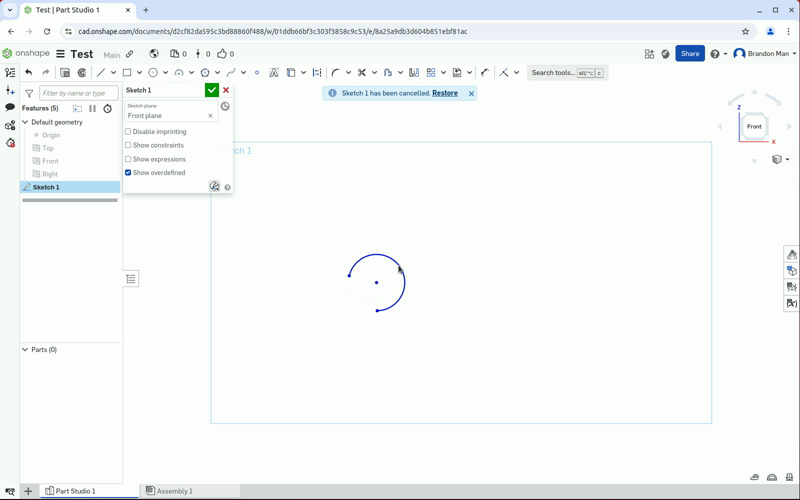
key(l)
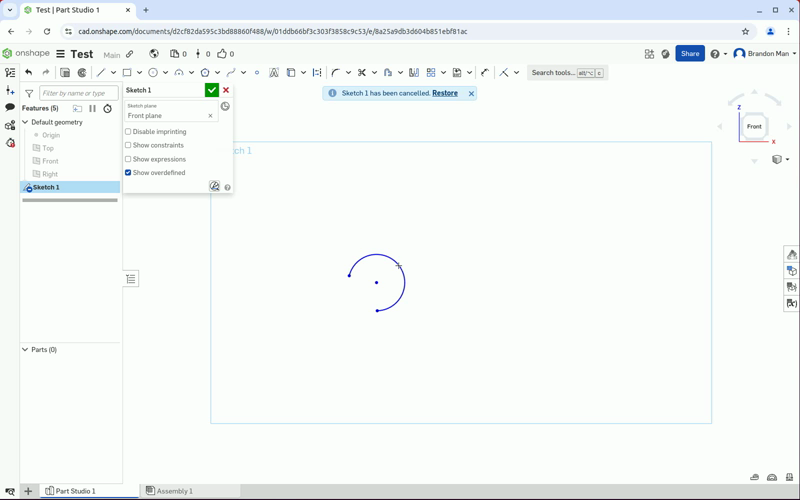
mouse_move(377, 310)
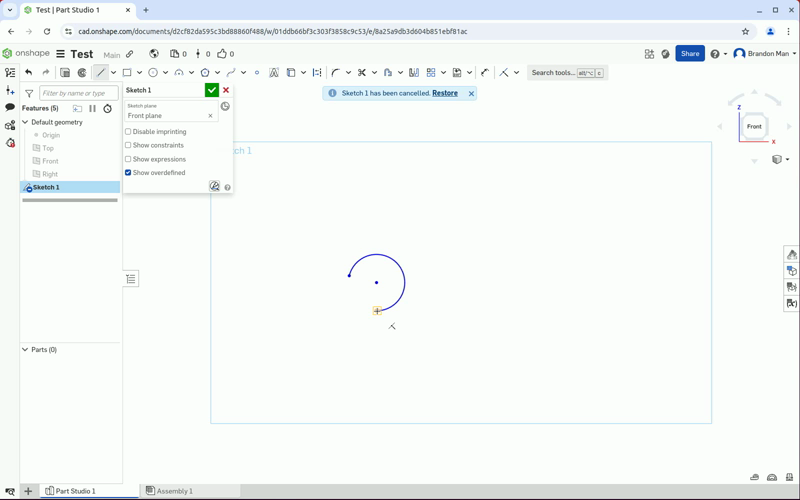
click(377, 310)
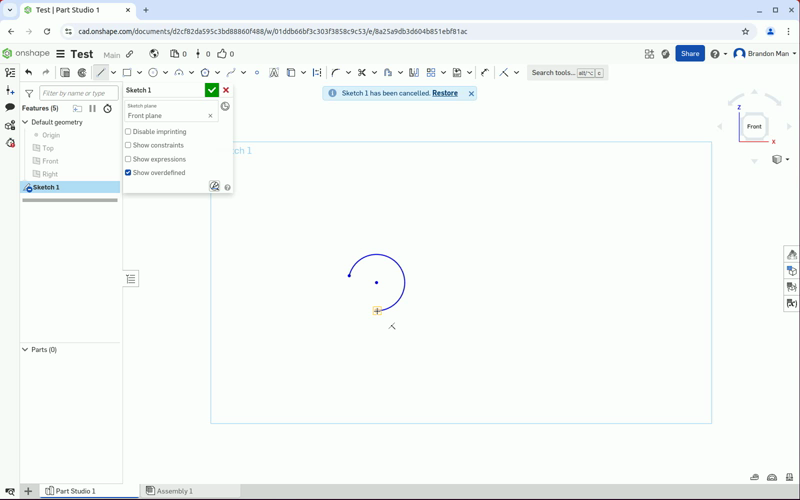
key_down(shift)
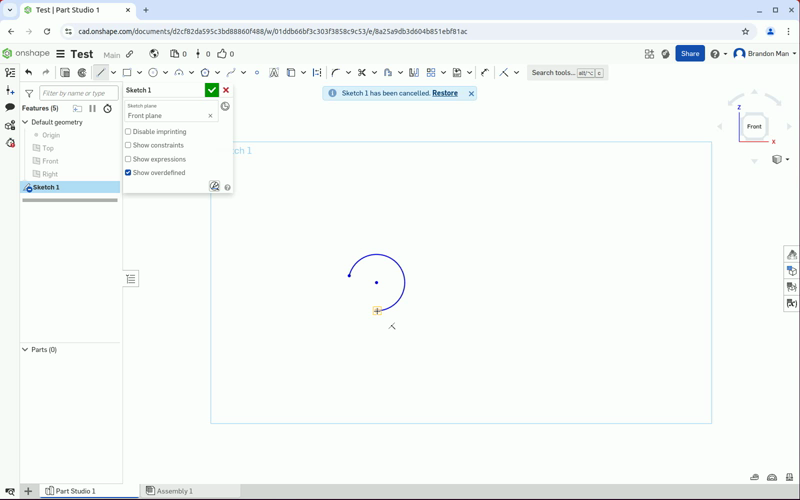
mouse_move(543, 310)
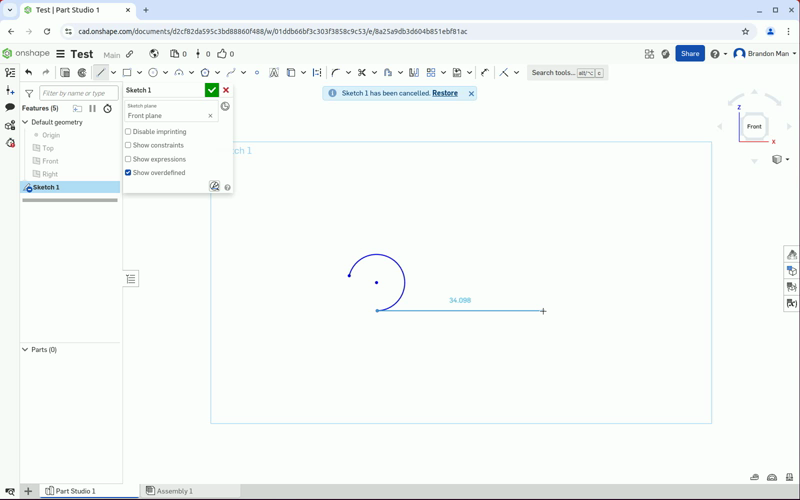
click(543, 310)
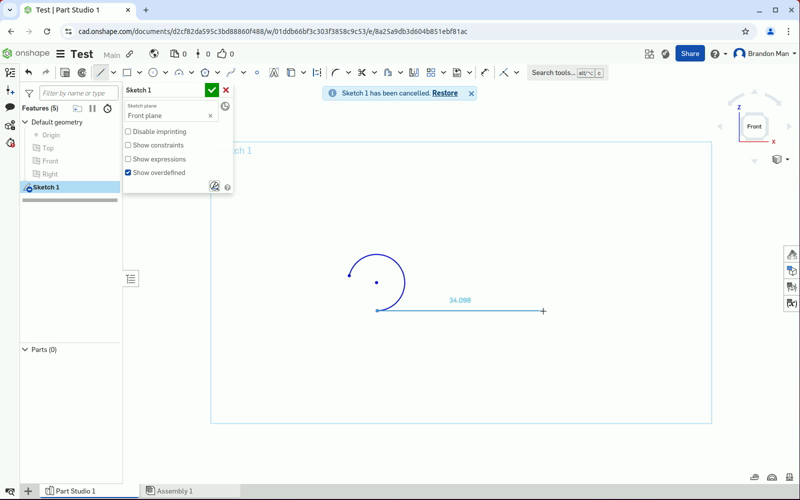
key_up(shift)
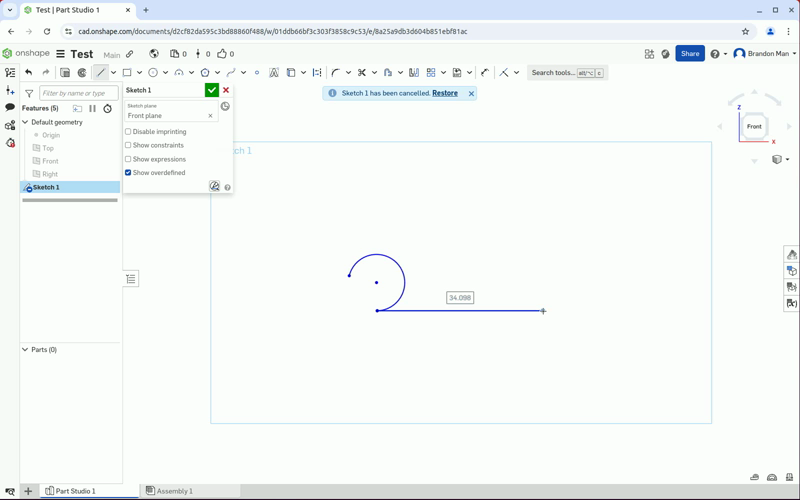
key(esc)
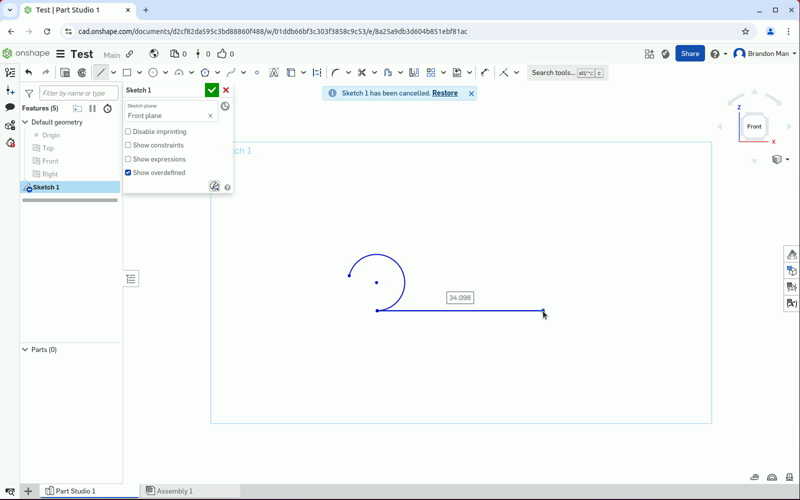
key(a)
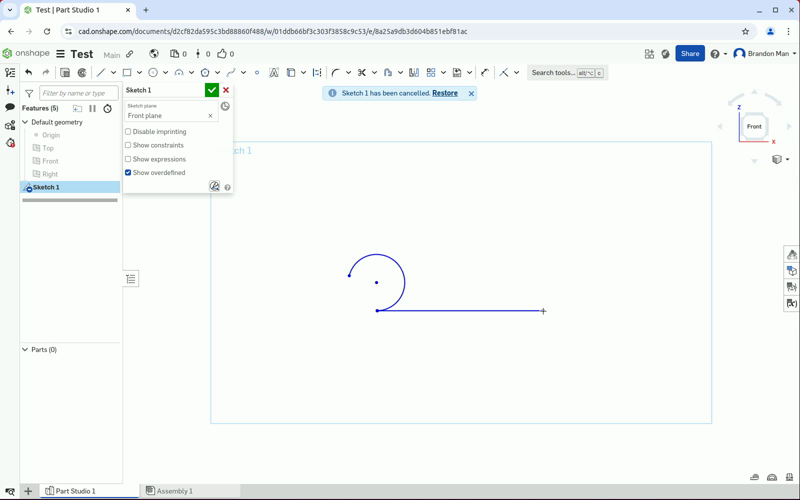
mouse_move(543, 310)
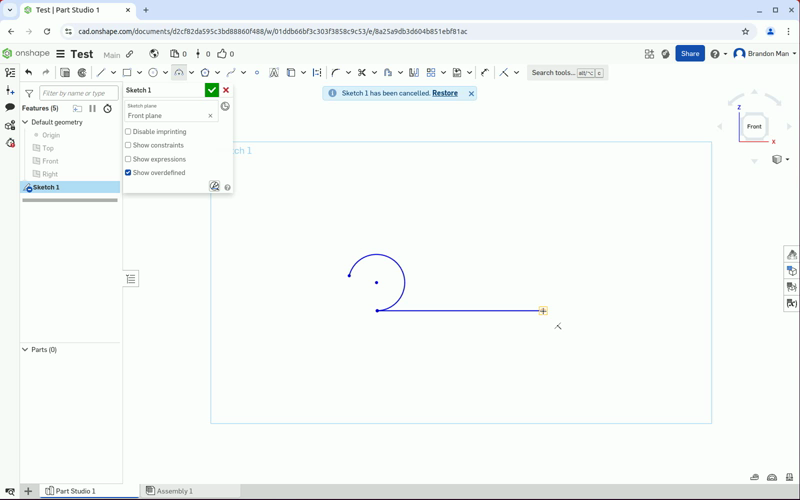
click(543, 310)
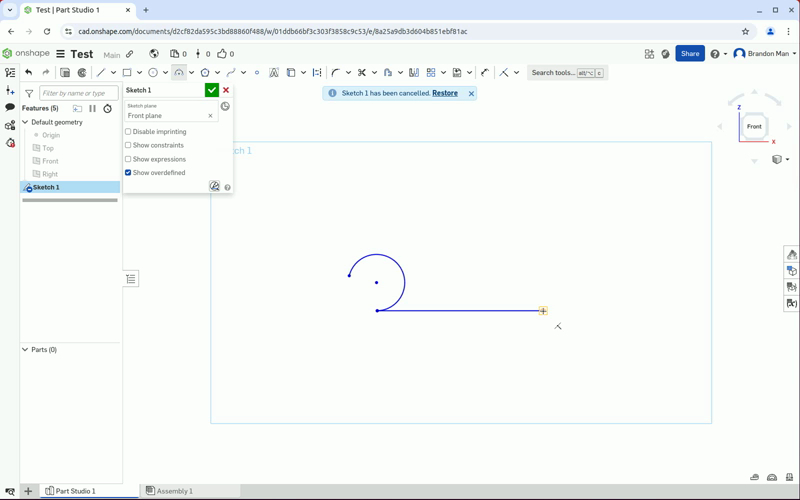
key_down(shift)
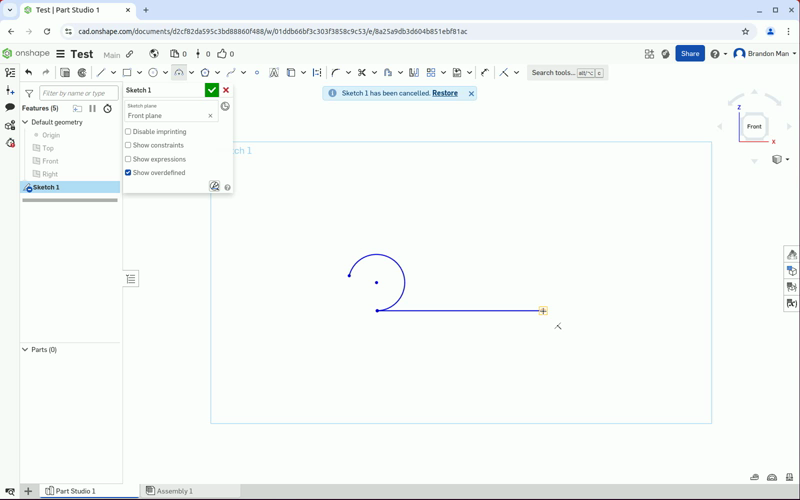
mouse_move(570, 276)
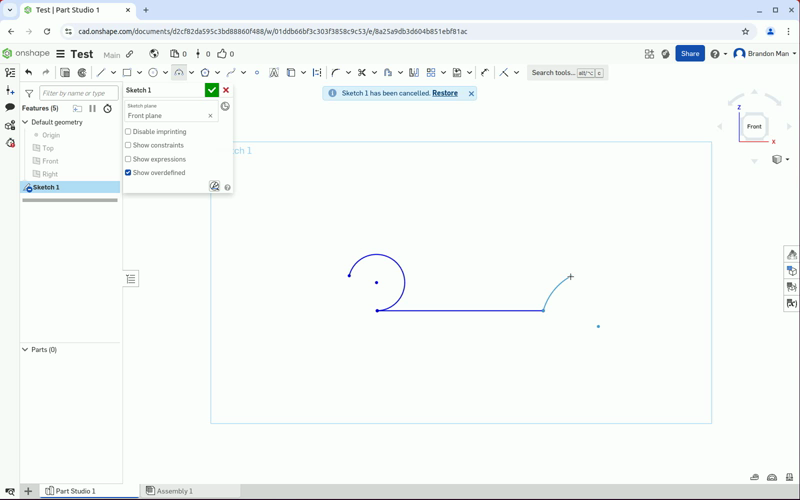
click(570, 276)
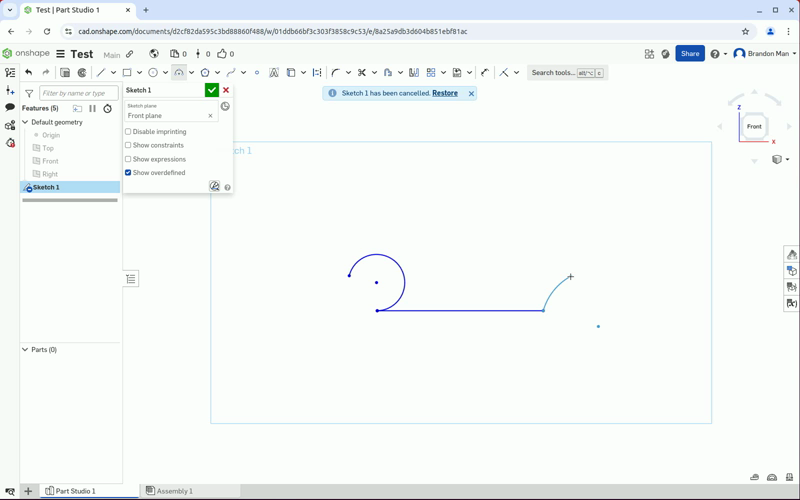
mouse_move(521, 265)
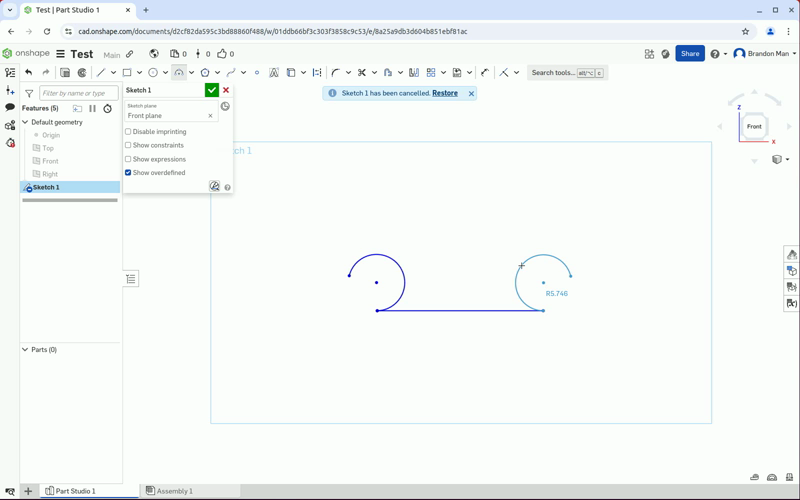
click(521, 265)
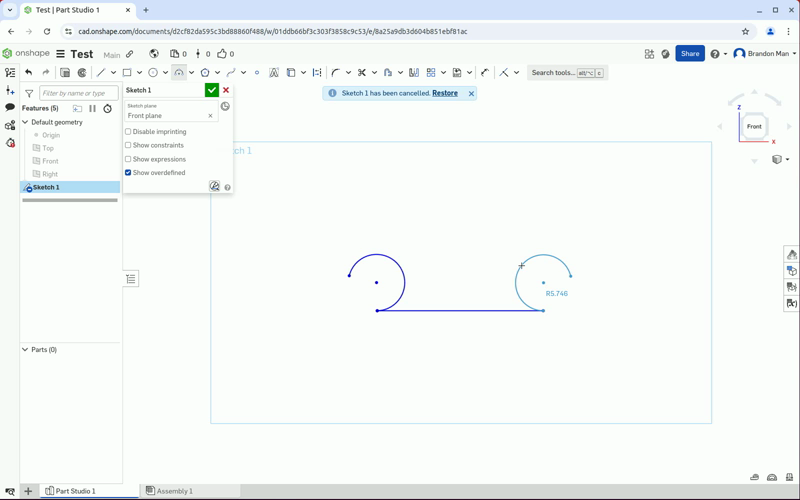
key_up(shift)
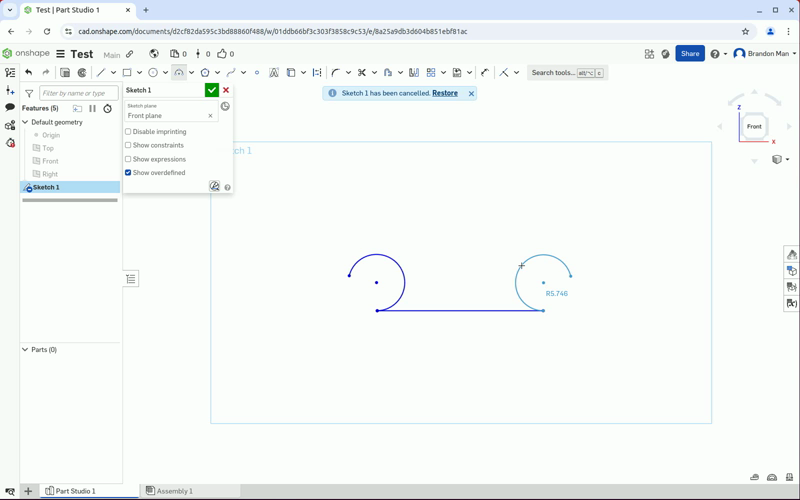
mouse_move(570, 276)
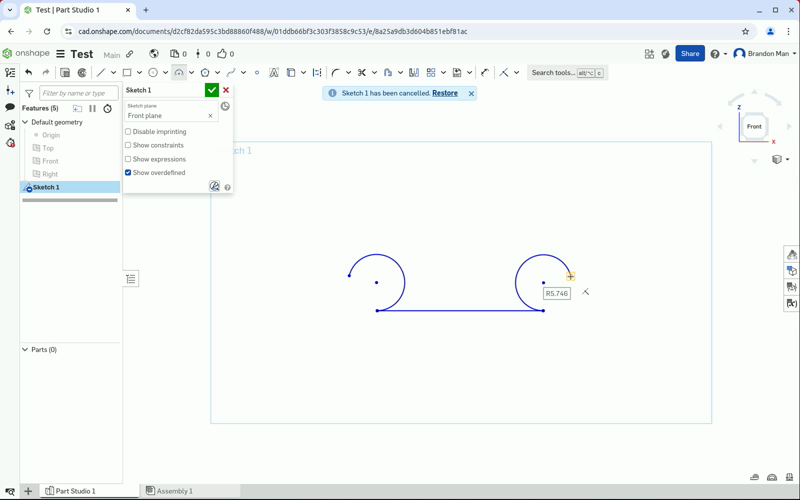
click(570, 276)
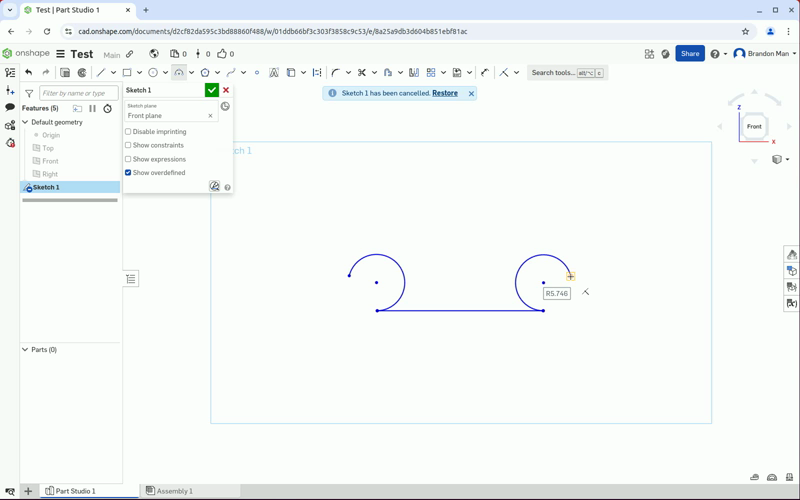
key_down(shift)
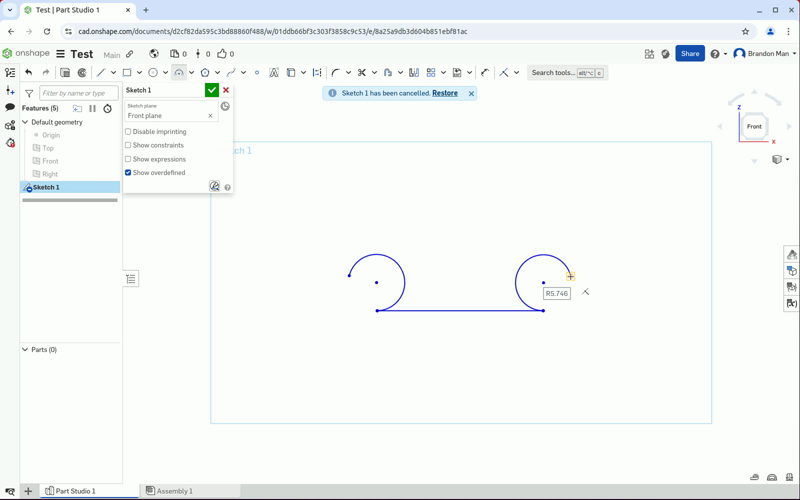
mouse_move(543, 245)
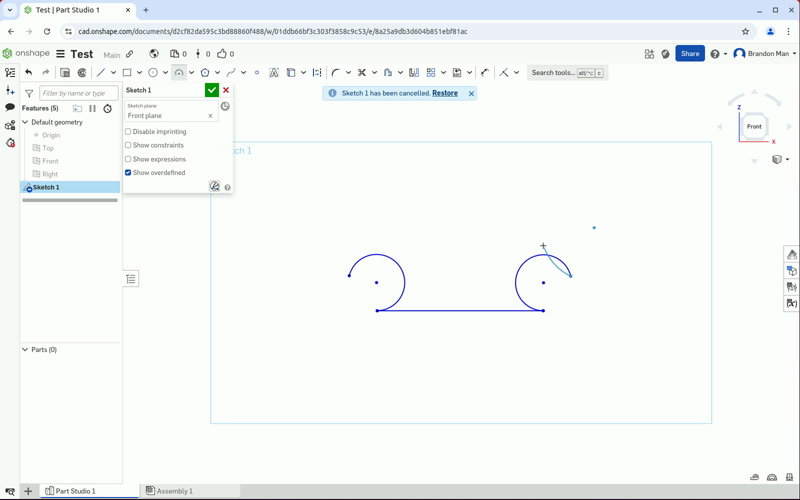
click(543, 245)
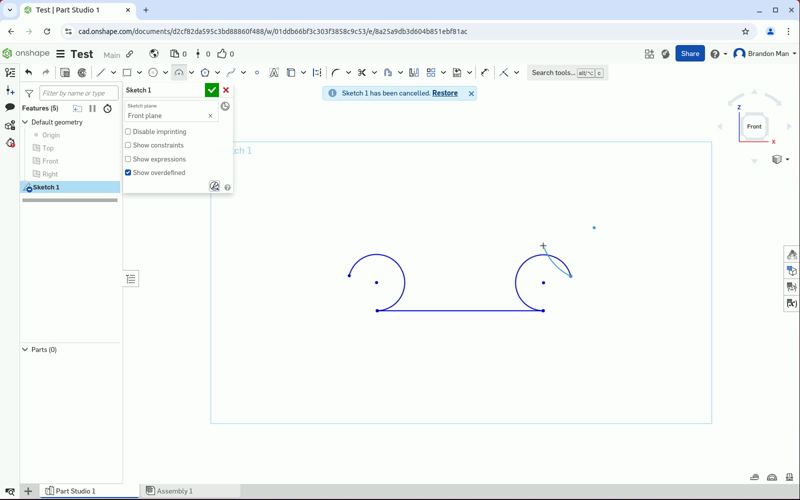
mouse_move(561, 256)
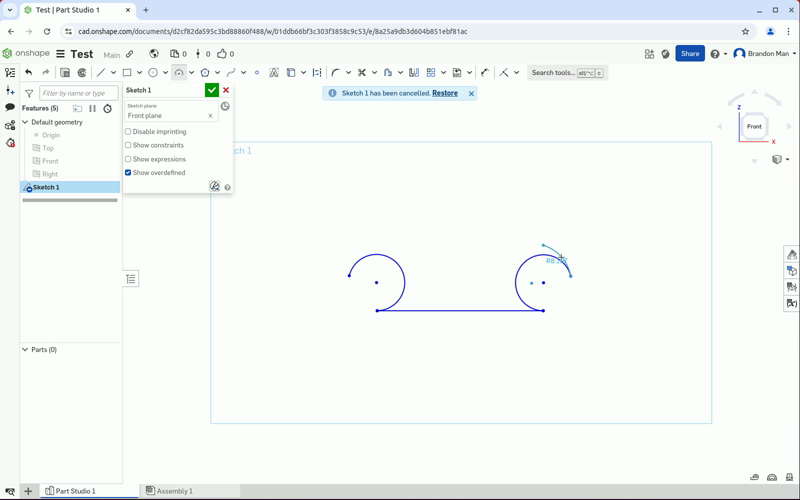
click(561, 256)
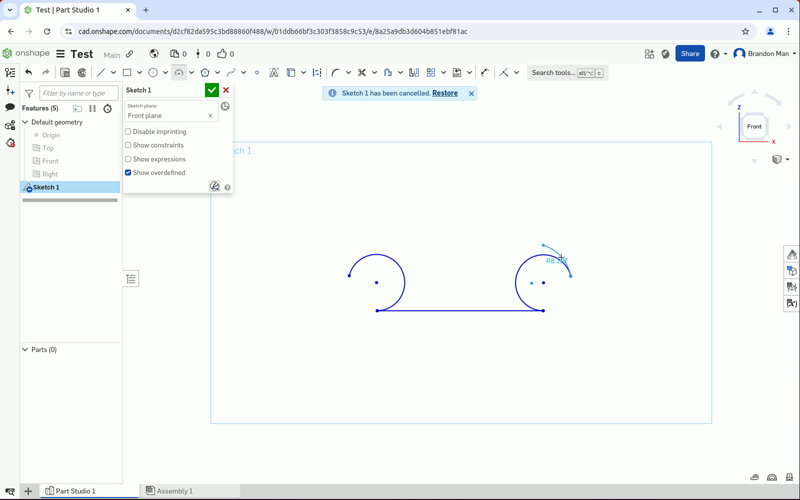
key_up(shift)
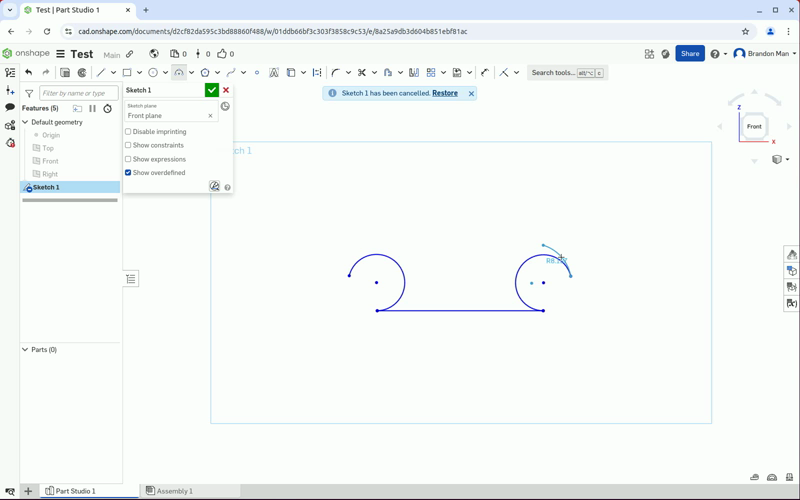
key(esc)
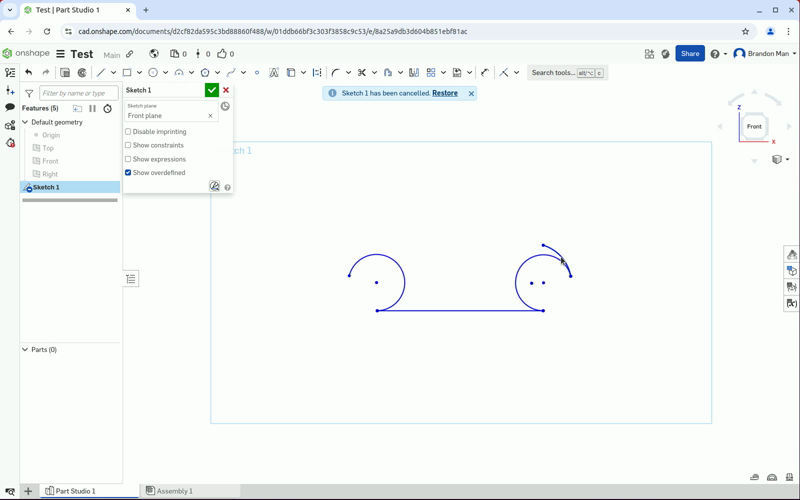
key(l)
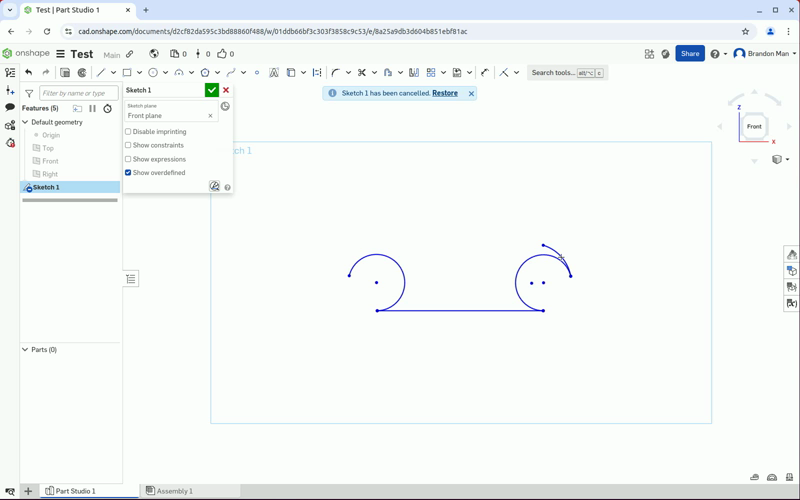
mouse_move(543, 245)
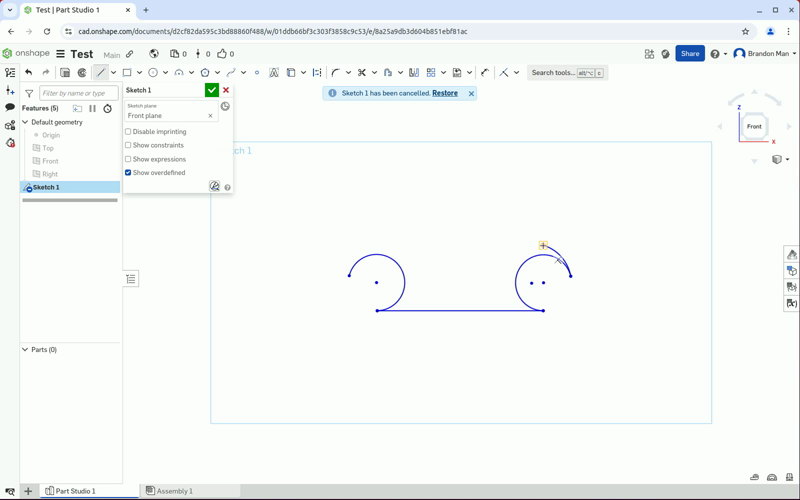
click(543, 245)
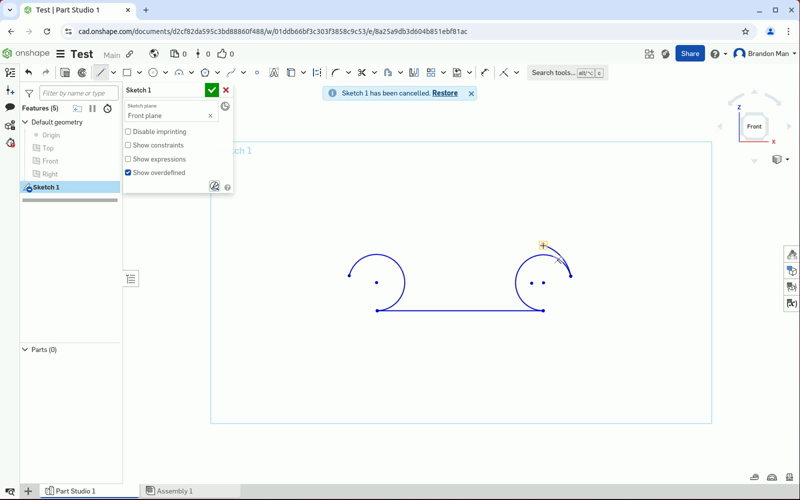
key_down(shift)
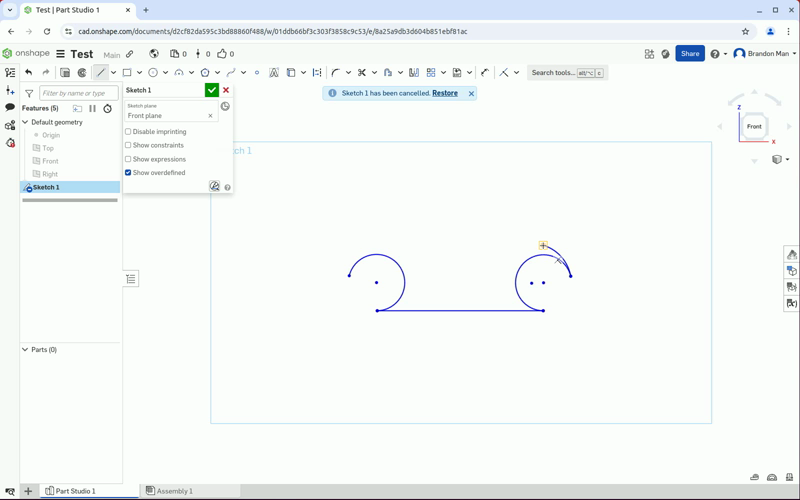
mouse_move(377, 245)
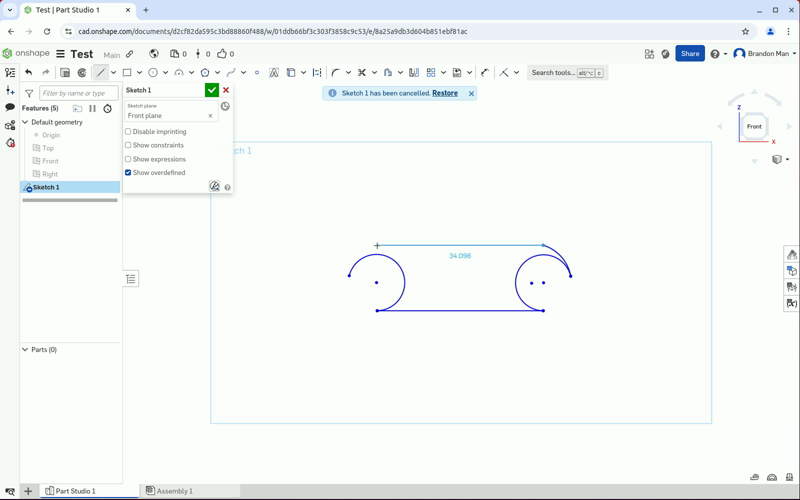
click(377, 245)
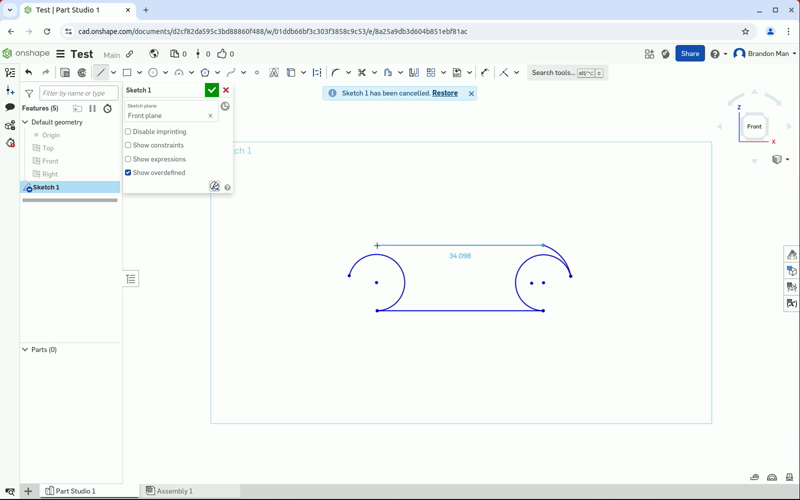
key_up(shift)
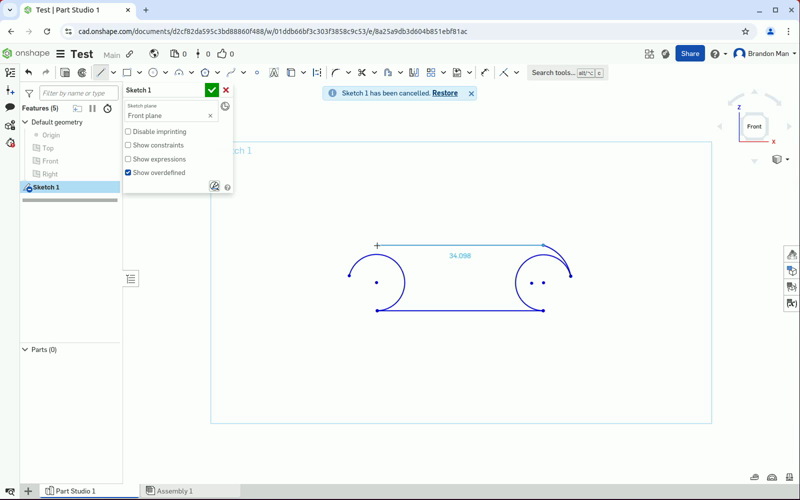
key(esc)
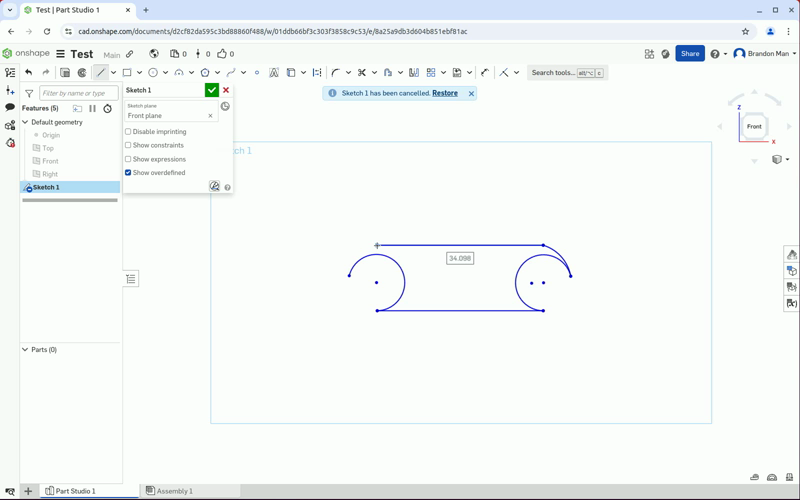
key(a)
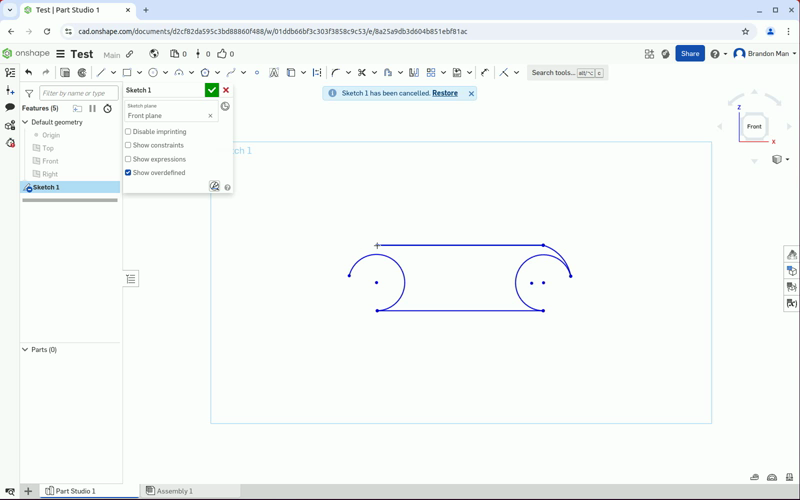
mouse_move(377, 245)
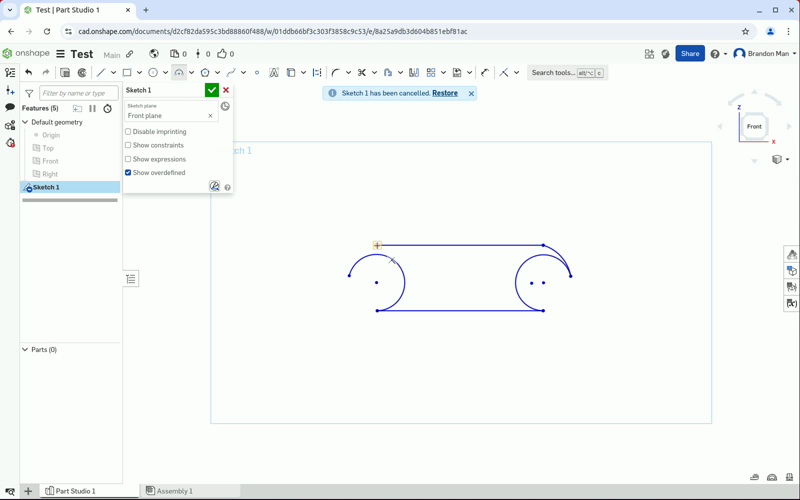
click(377, 245)
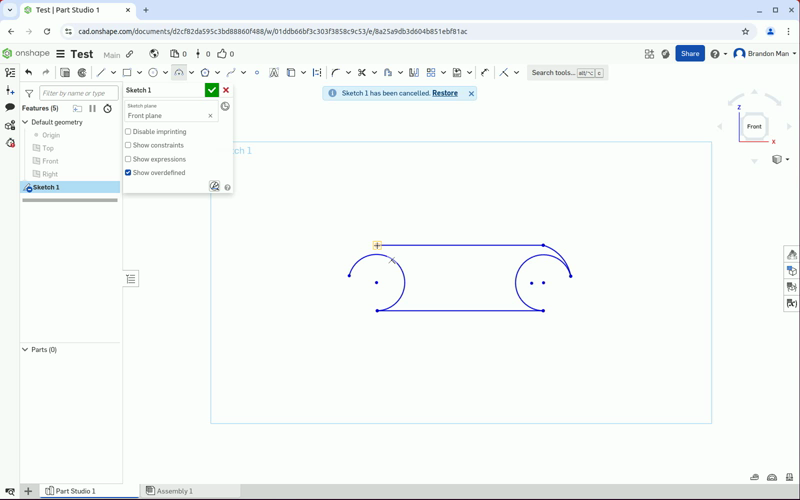
mouse_move(349, 275)
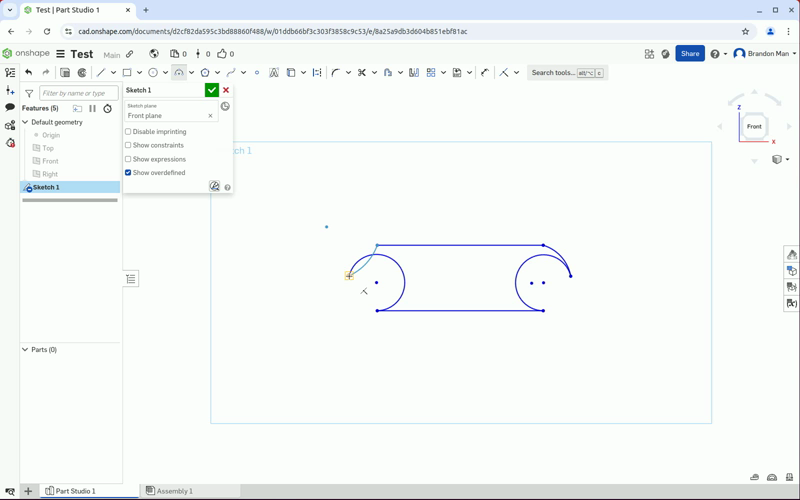
click(349, 275)
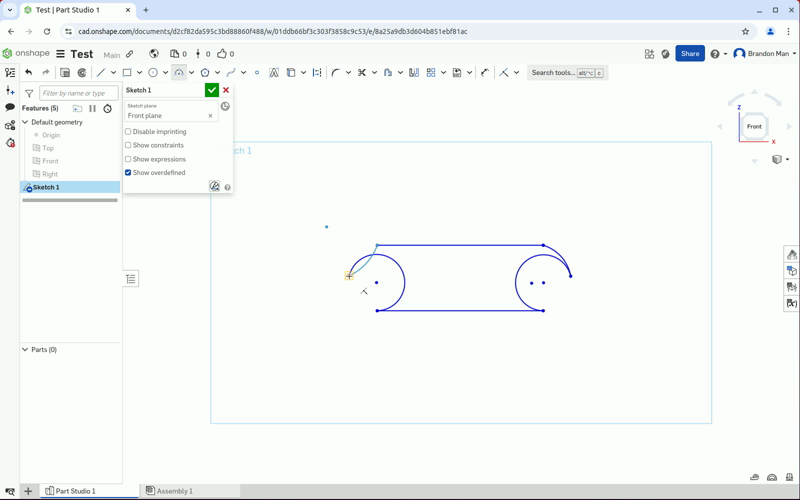
key_down(shift)
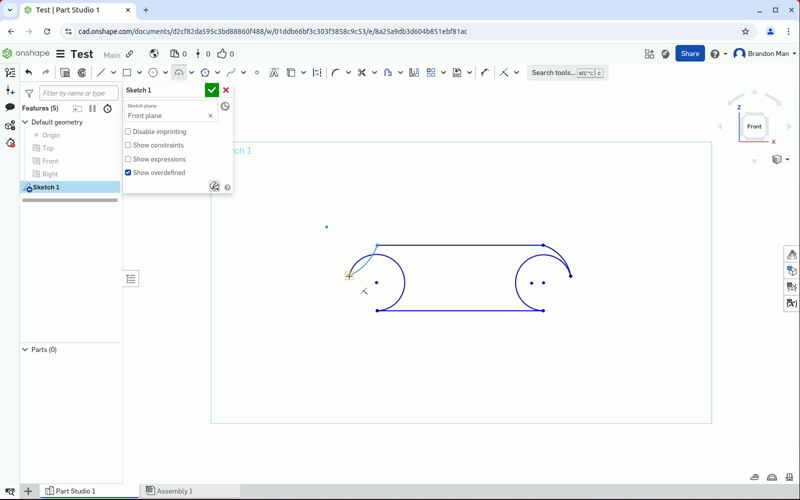
mouse_move(359, 256)
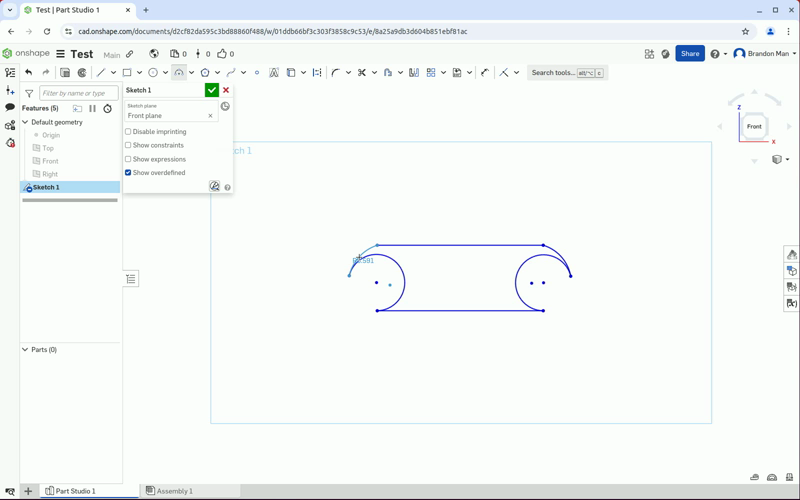
click(359, 256)
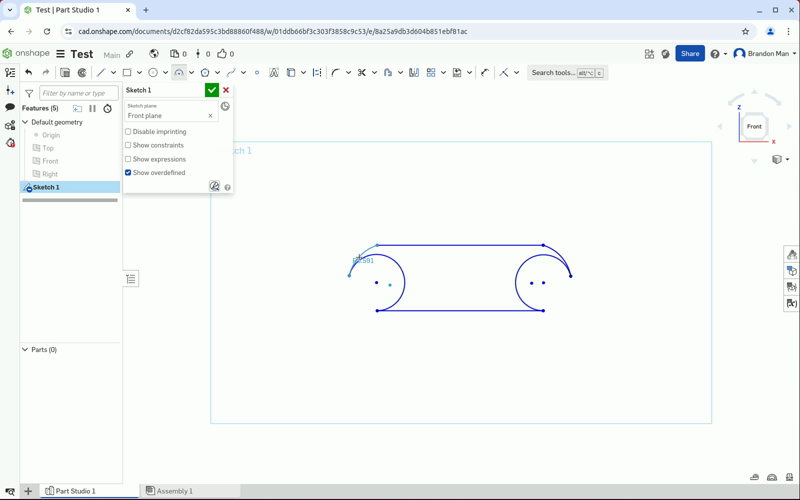
key_up(shift)
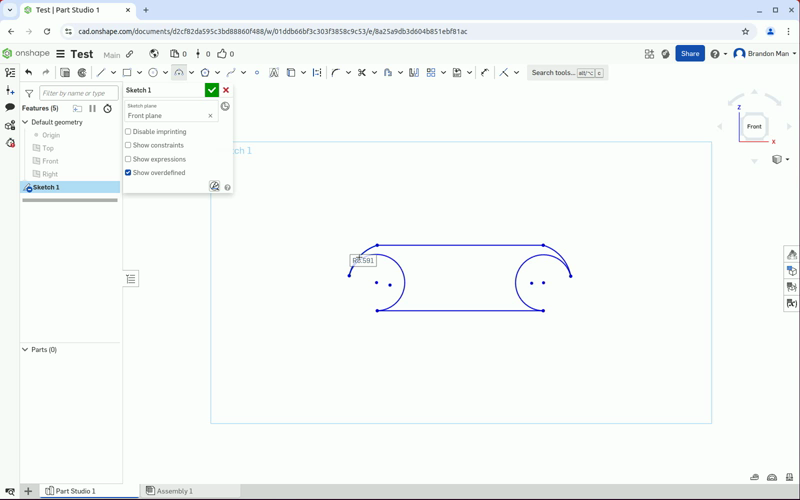
key(esc)
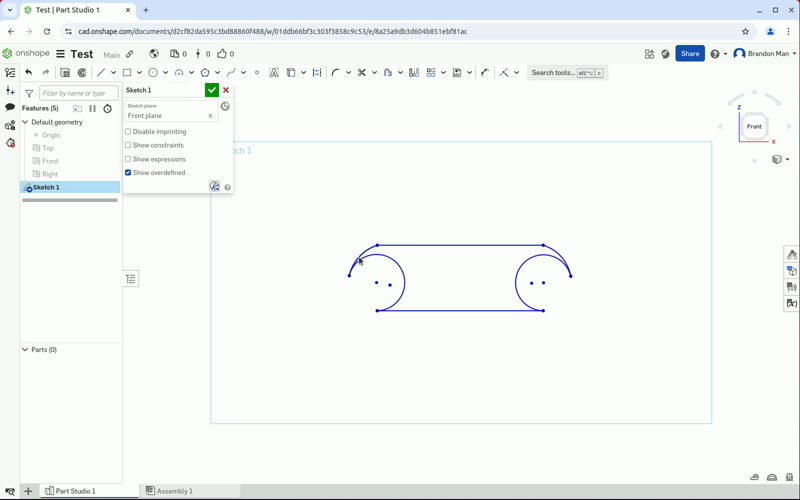
key(l)
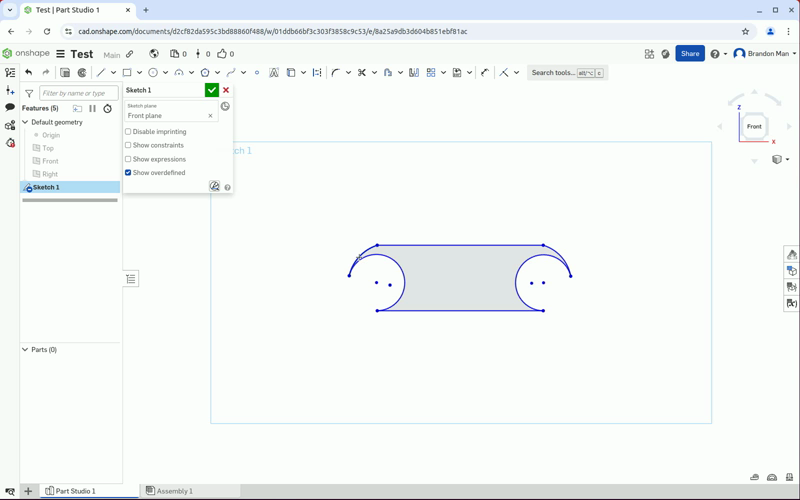
key_down(shift)
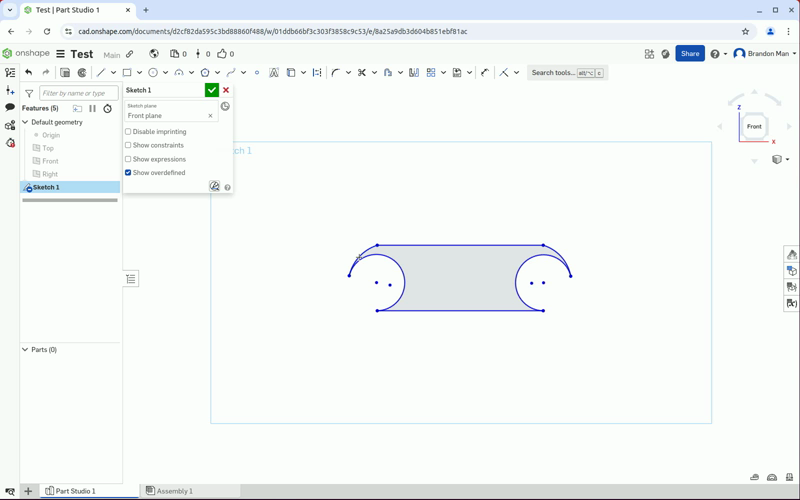
mouse_move(419, 306)
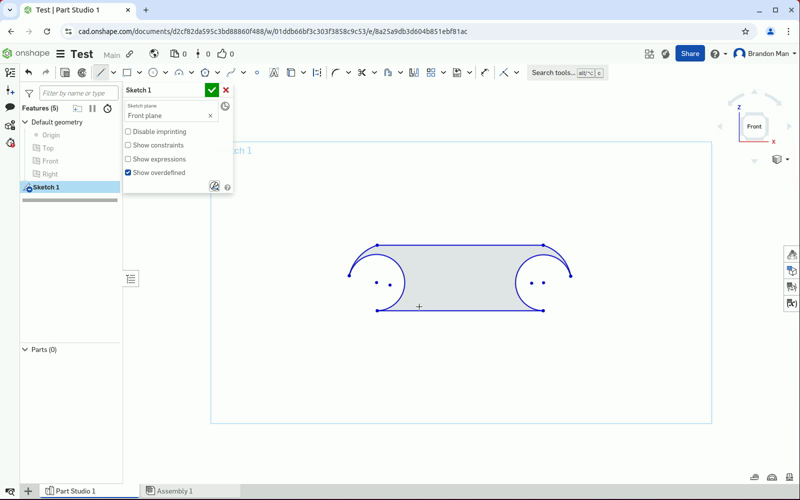
click(419, 306)
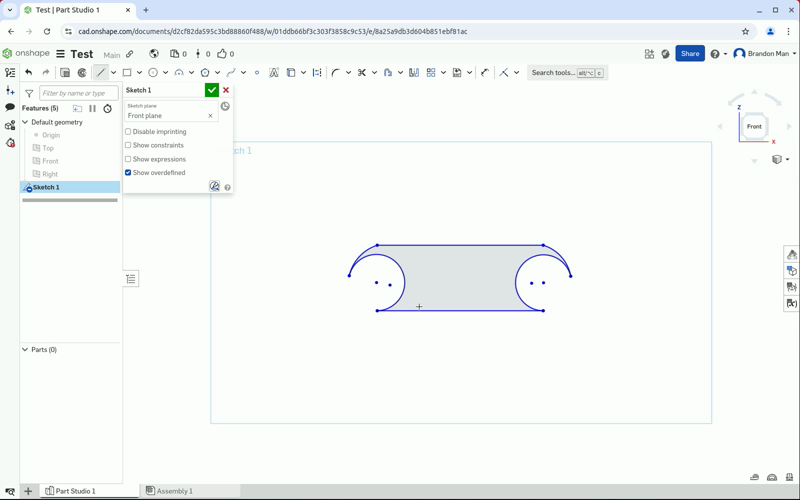
key_up(shift)
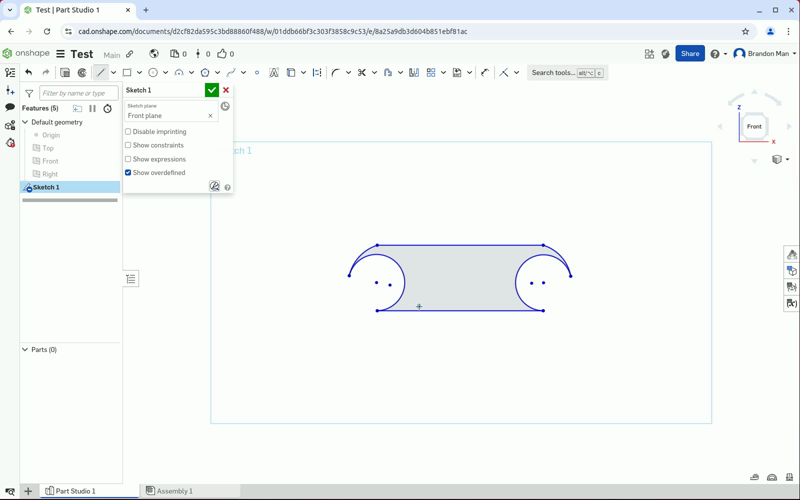
key_down(shift)
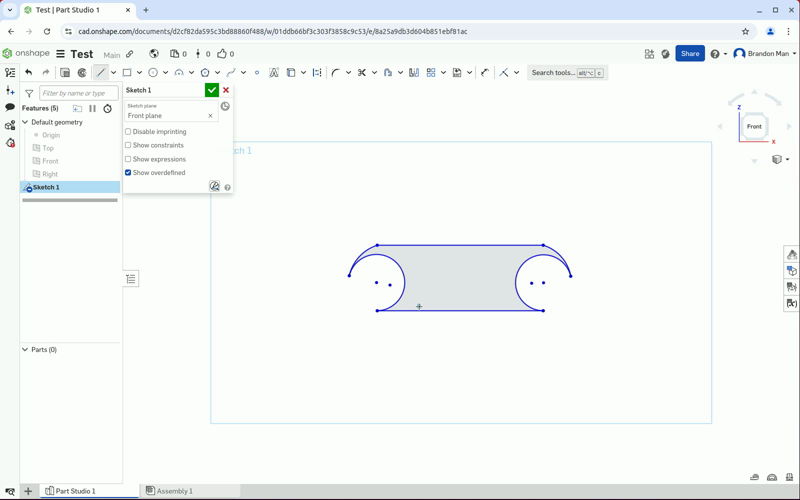
mouse_move(501, 306)
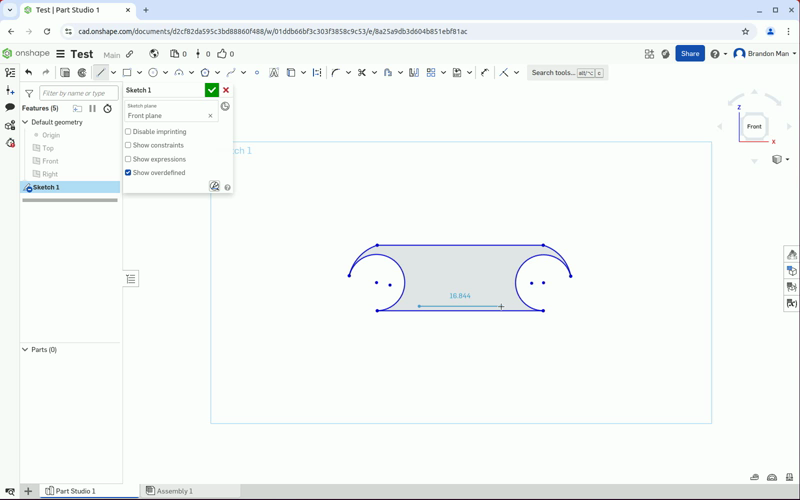
click(501, 306)
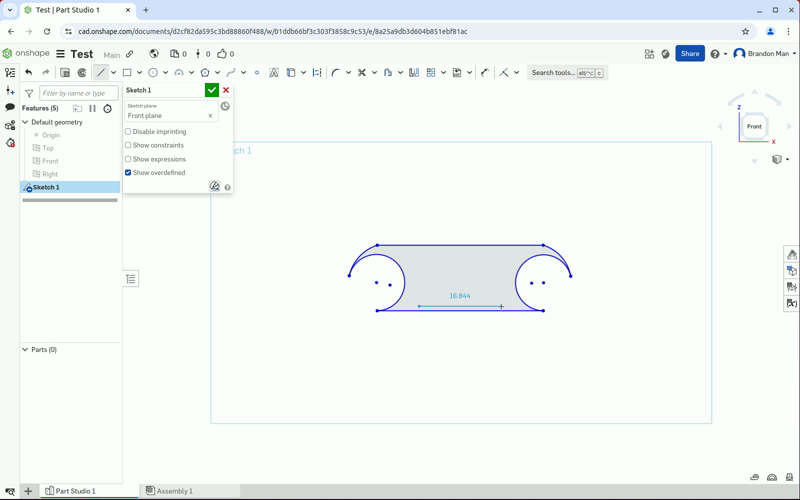
key_up(shift)
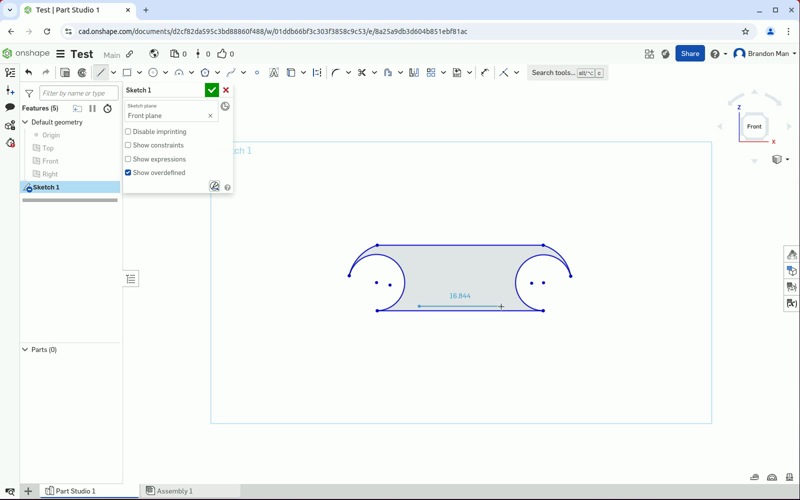
key_down(shift)
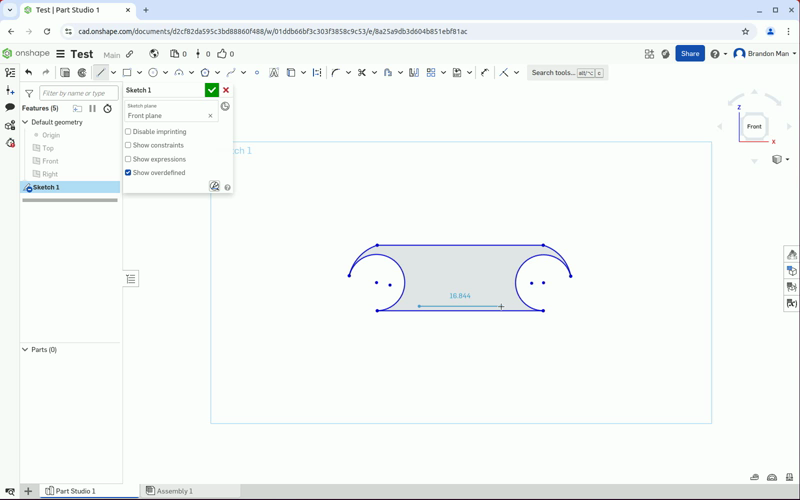
mouse_move(531, 306)
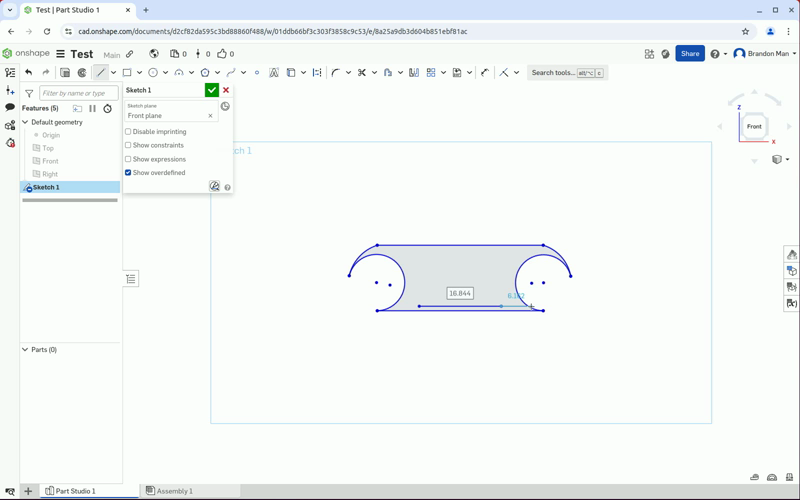
mouse_move(501, 250)
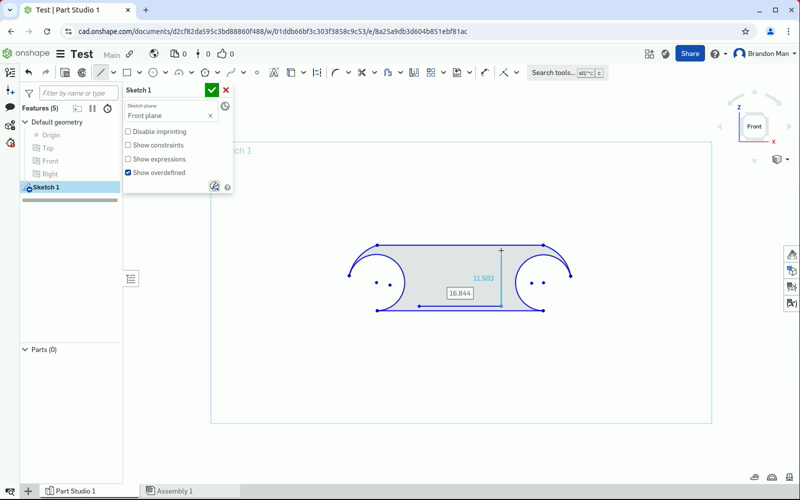
click(501, 250)
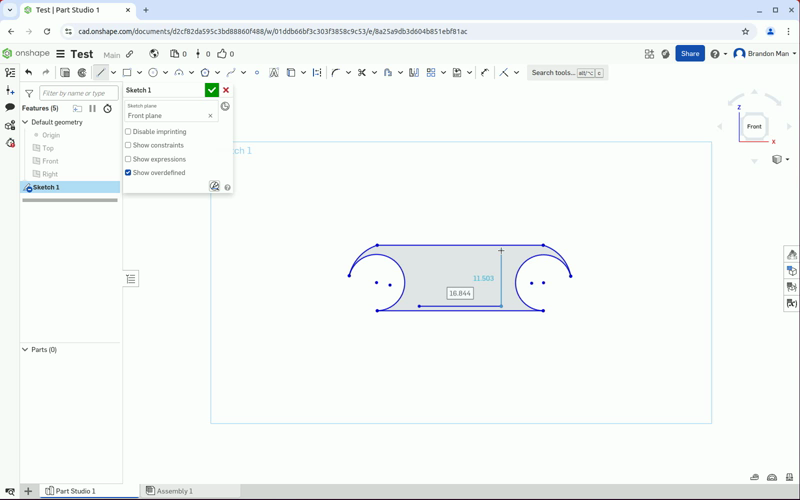
key_up(shift)
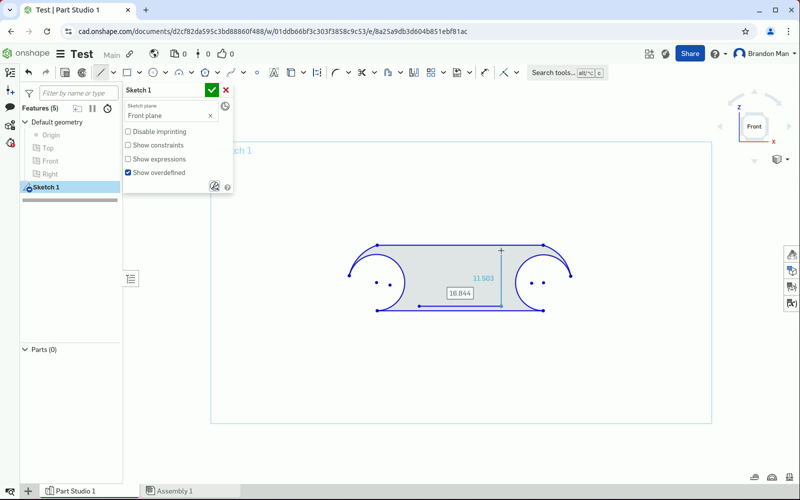
key_down(shift)
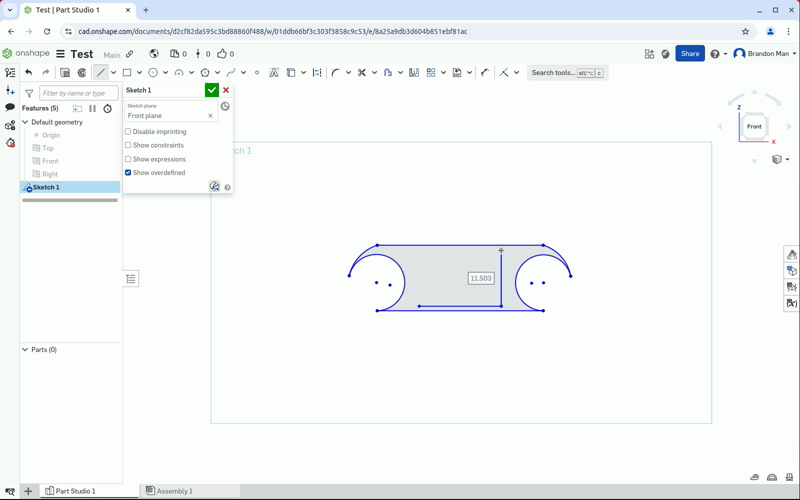
mouse_move(419, 250)
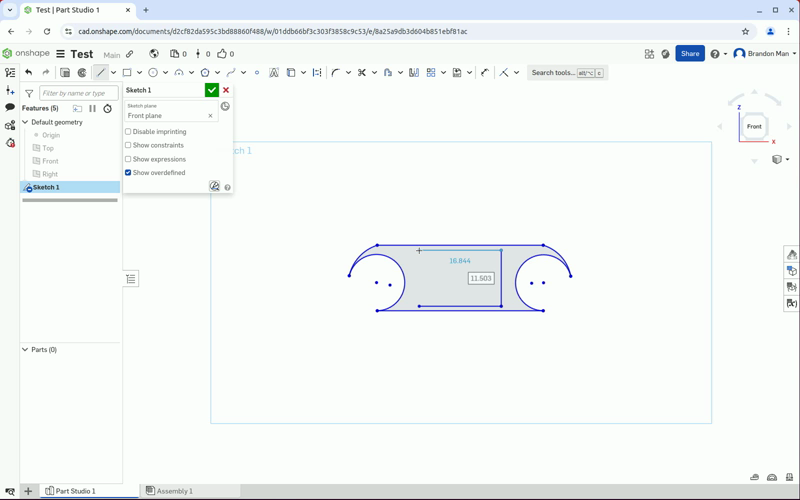
click(419, 250)
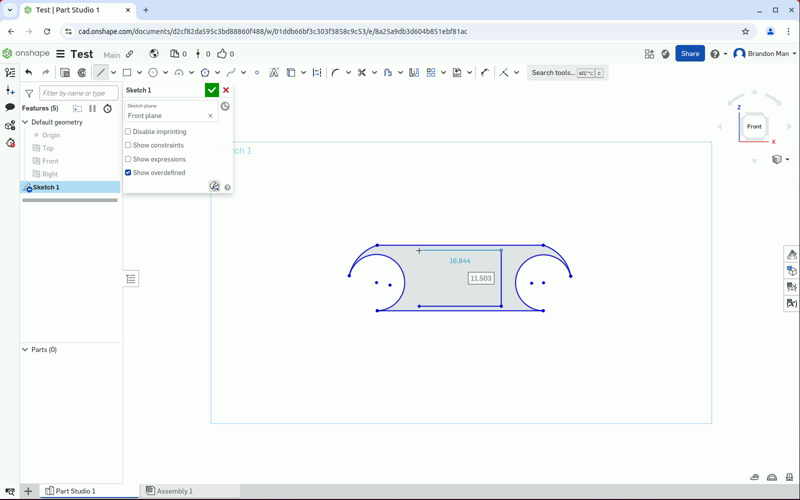
key_up(shift)
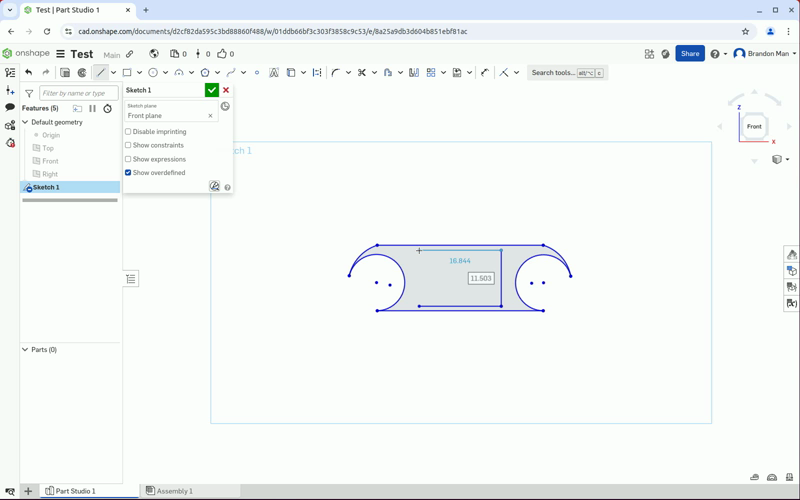
mouse_move(449, 250)
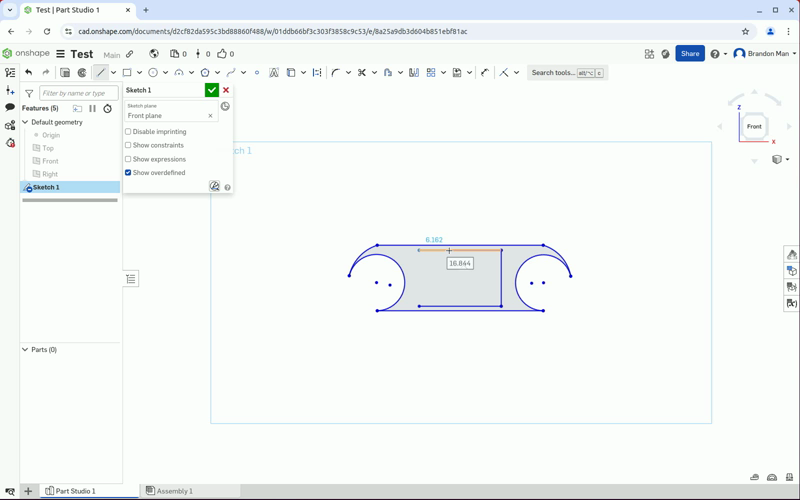
key_down(shift)
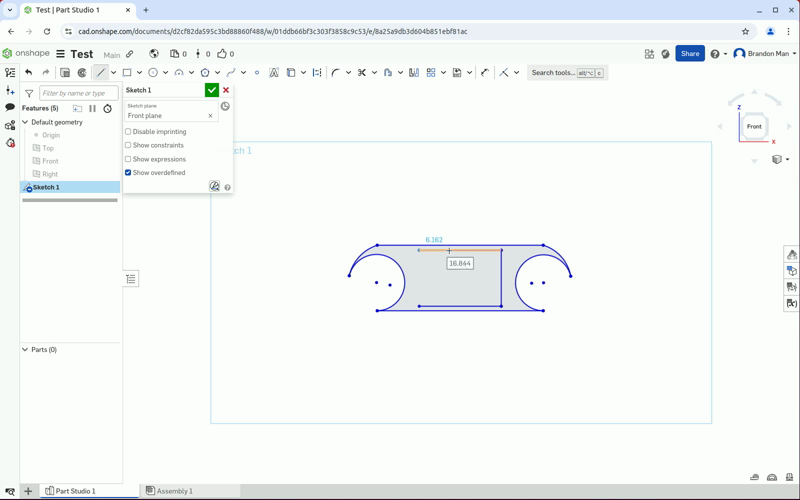
mouse_move(419, 306)
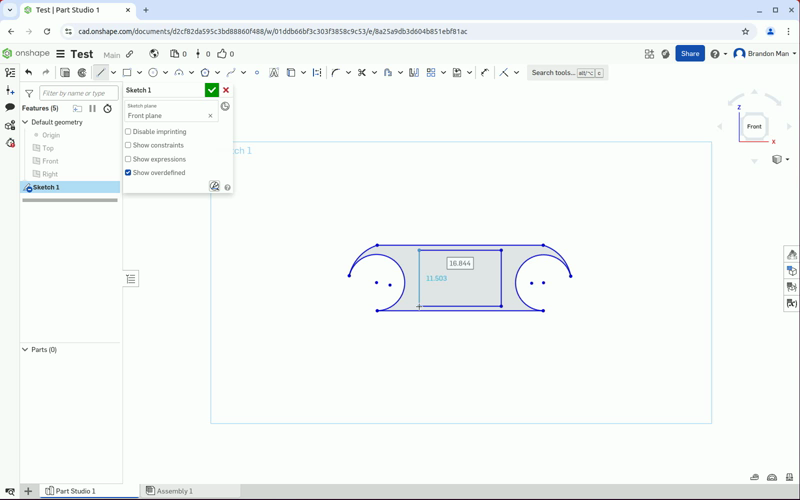
key_up(shift)
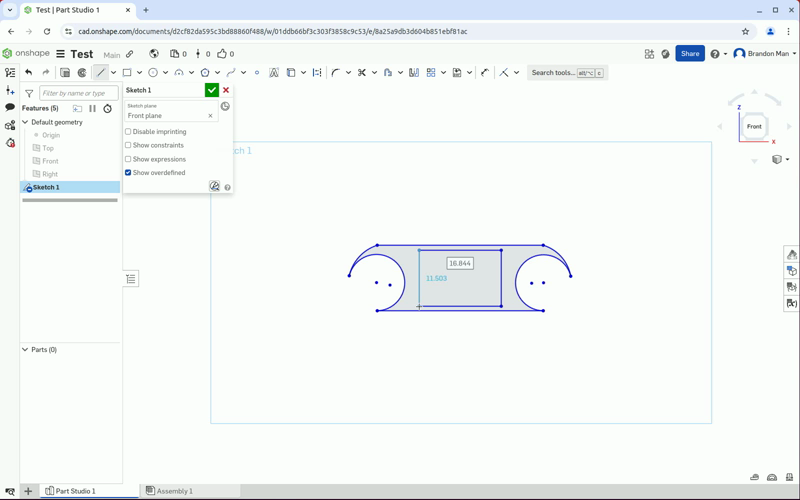
click(419, 306)
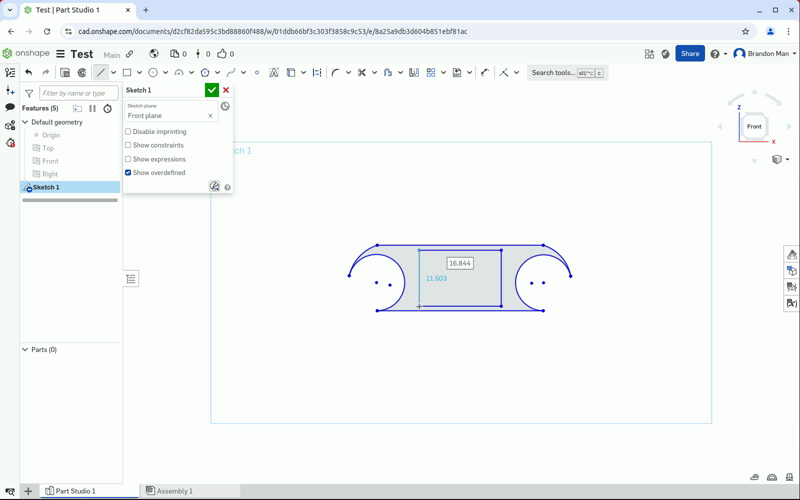
key(esc)
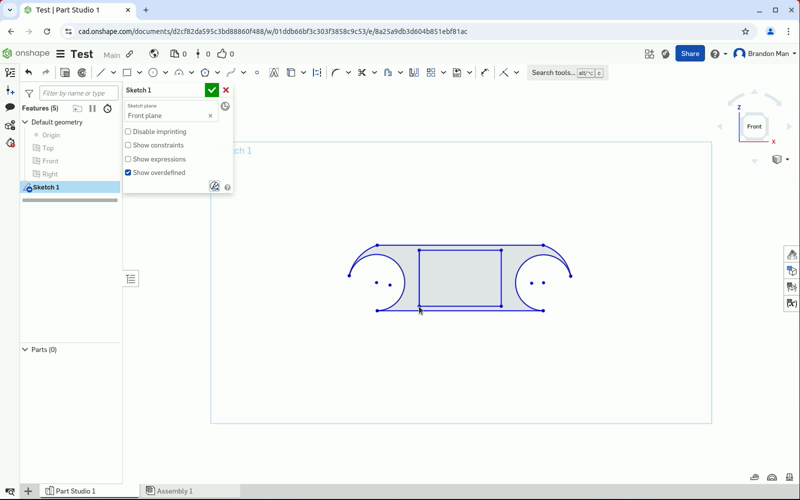
mouse_move(508, 273)
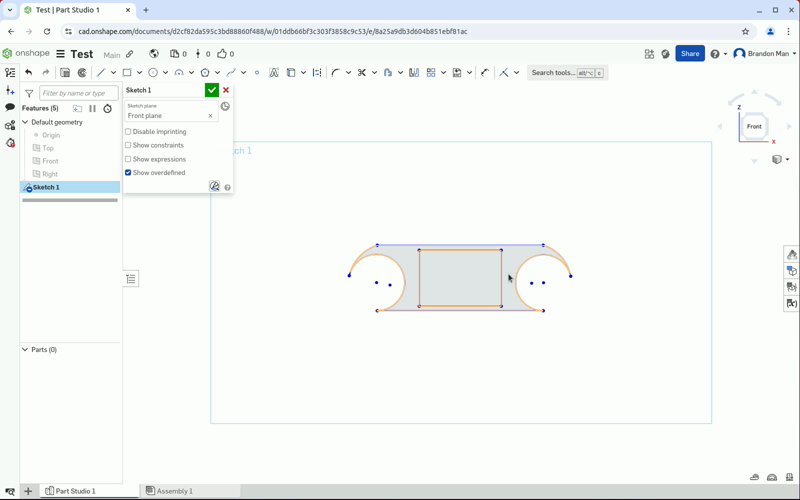
click(508, 273)
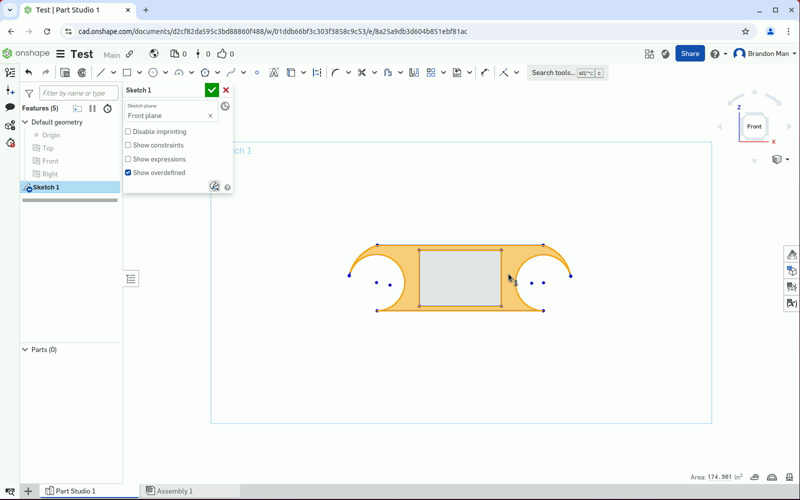
mouse_move(73, 352)
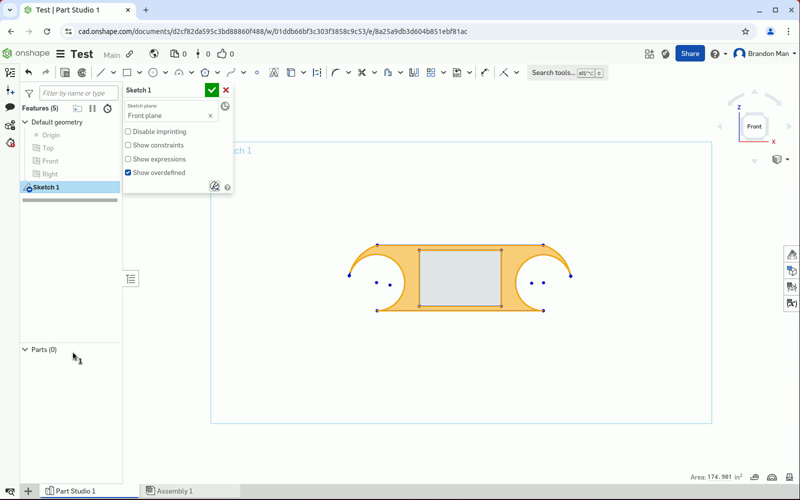
key(shift+y)
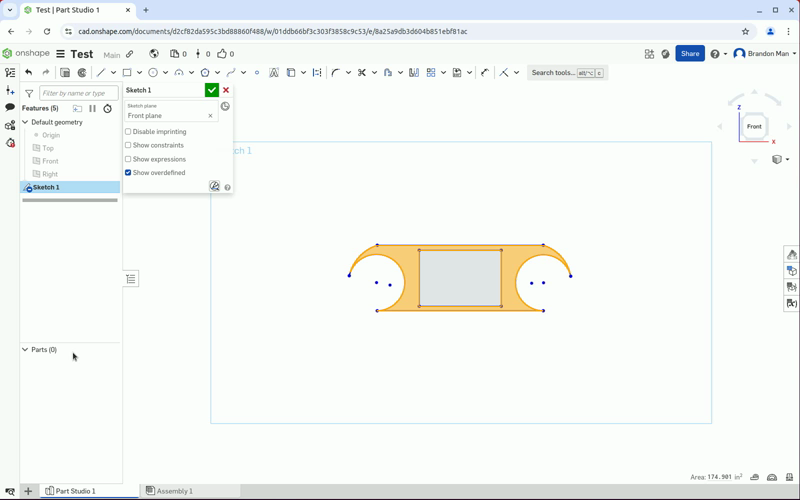
key(shift+e)
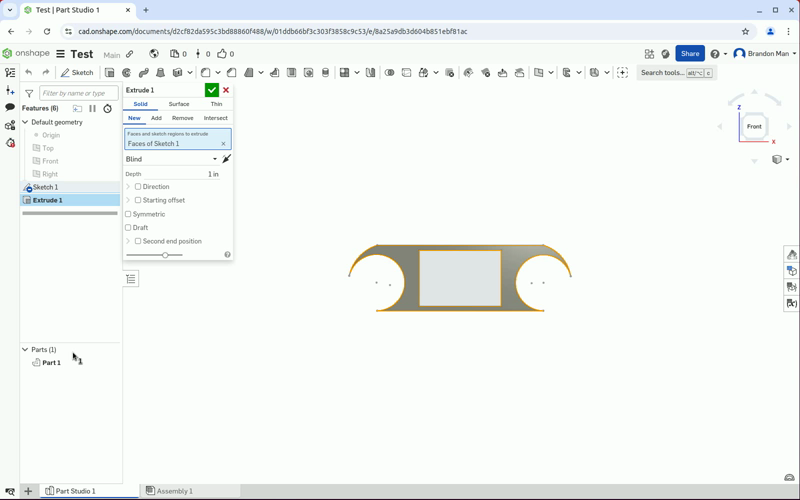
mouse_move(143, 106)
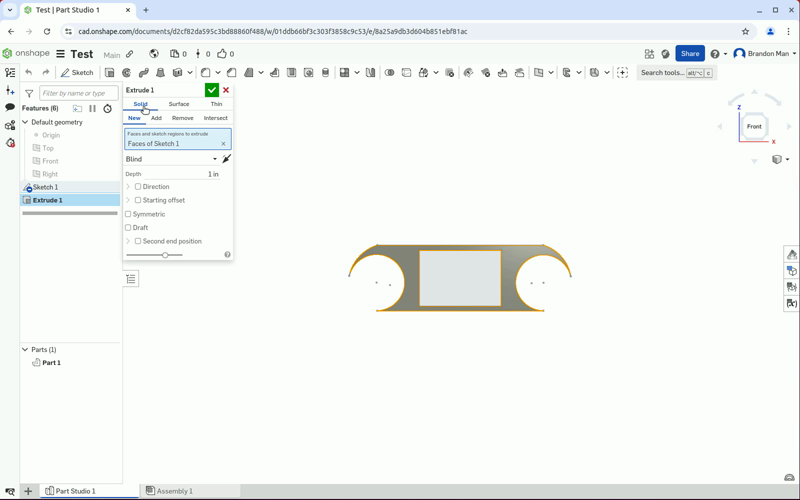
click(143, 106)
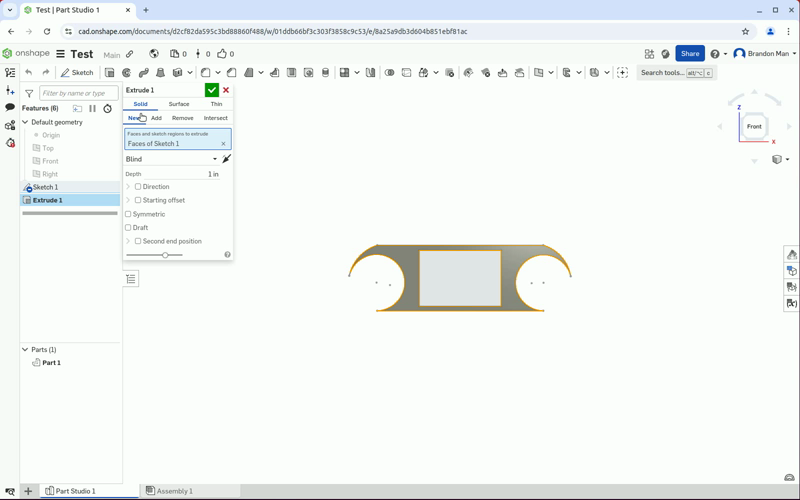
mouse_move(137, 120)
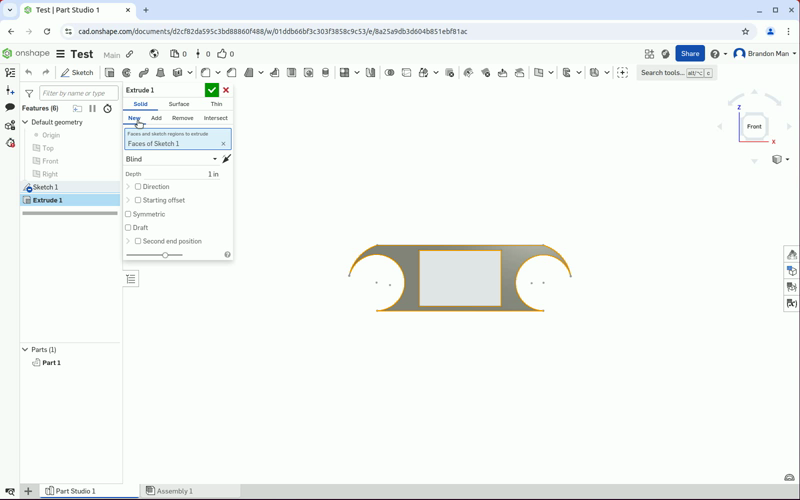
click(137, 120)
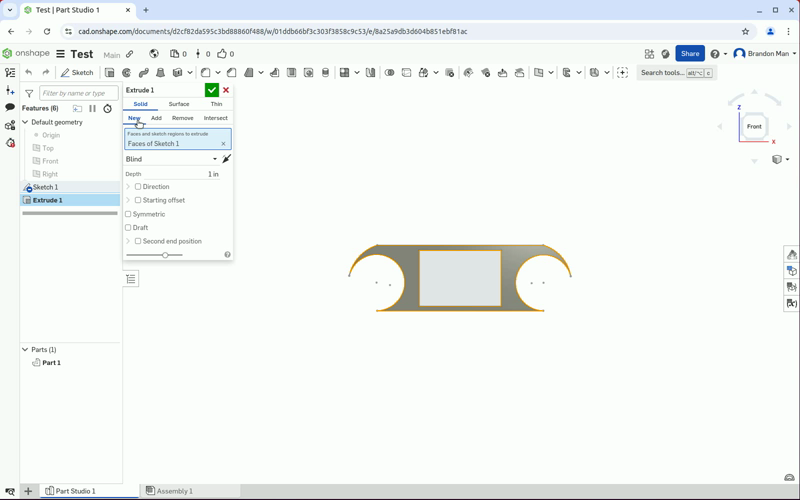
key(tab, 4)
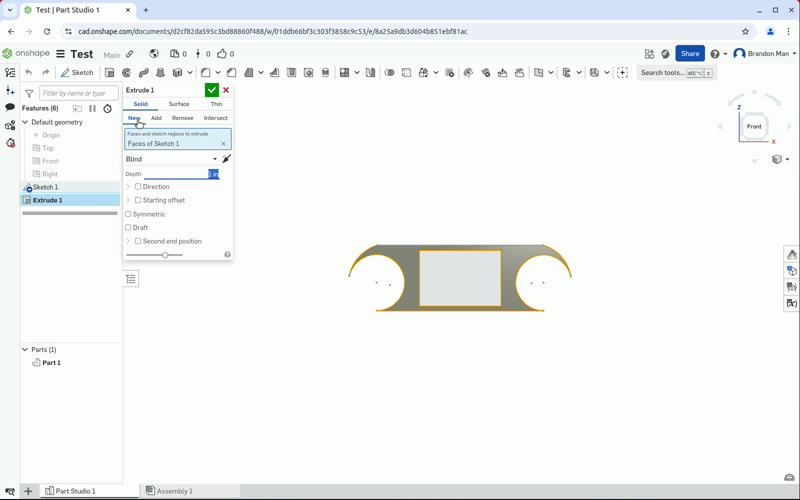
text(0.963)
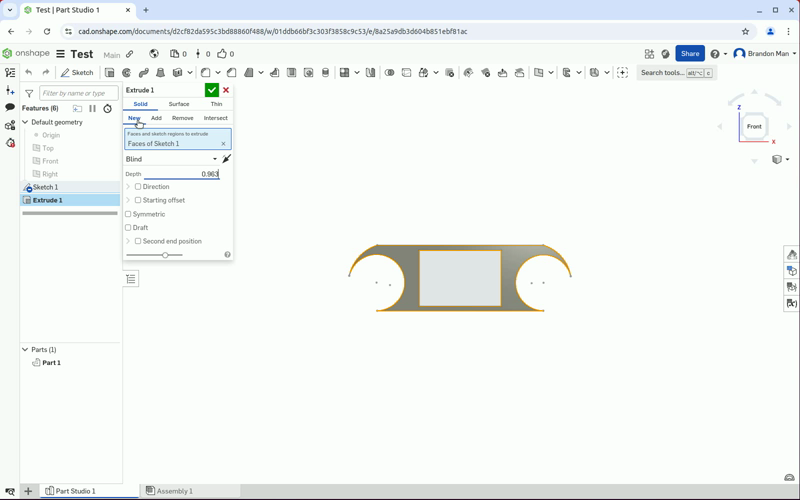
key(enter)
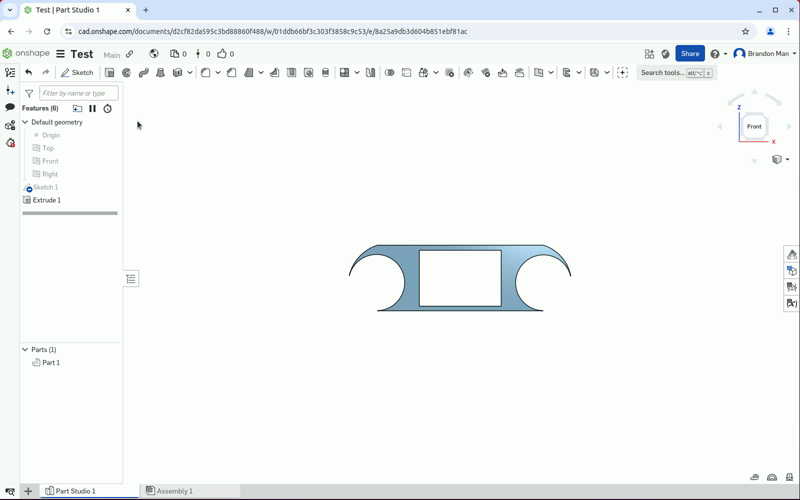
key(shift+h)
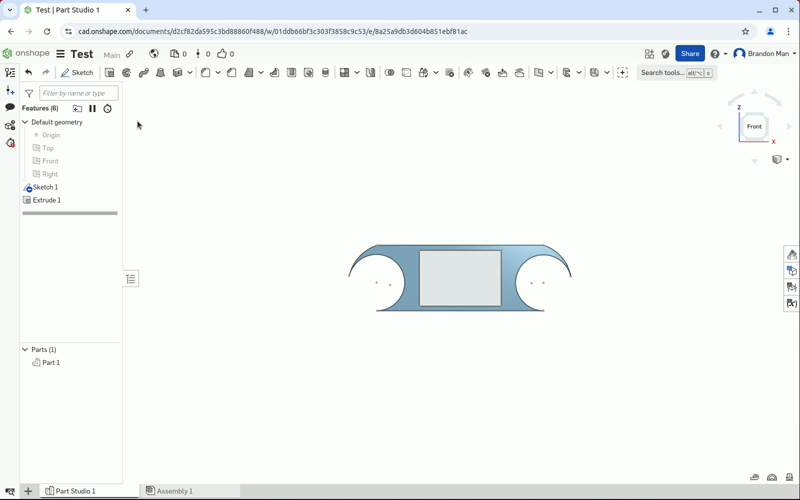
key(shift+h)
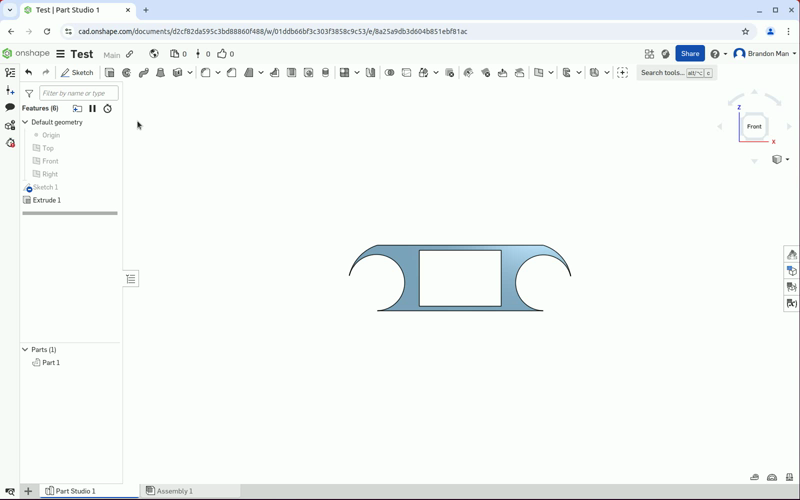
mouse_move(73, 189)
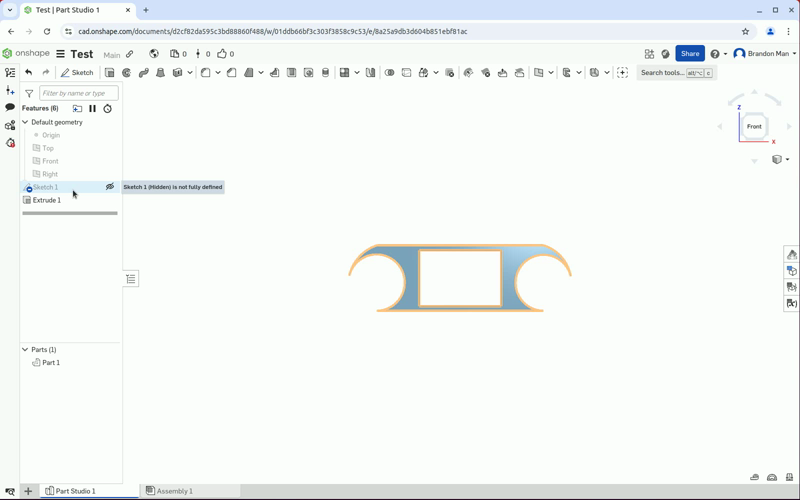
click(73, 189)
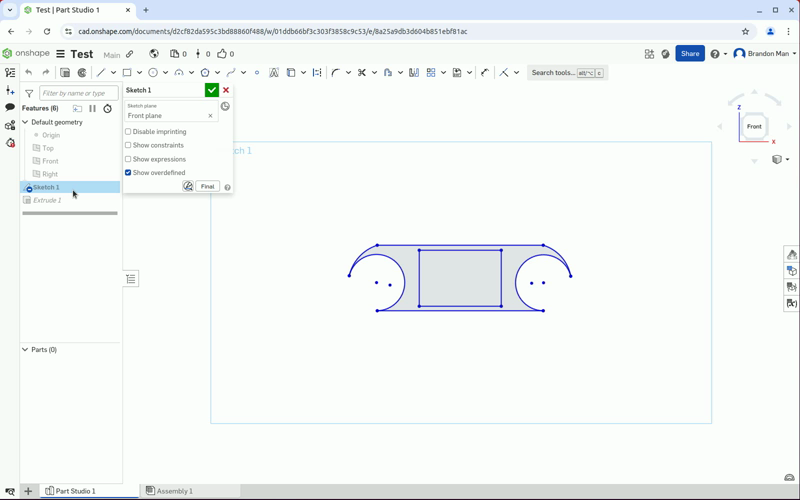
mouse_move(229, 92)
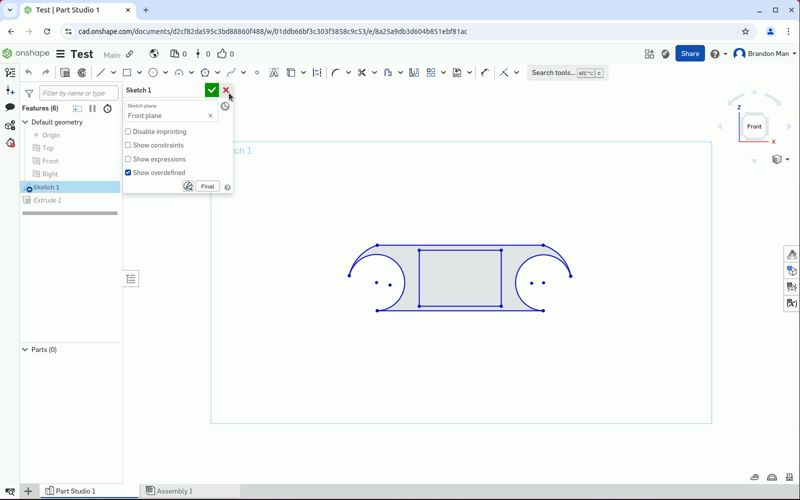
click(229, 92)
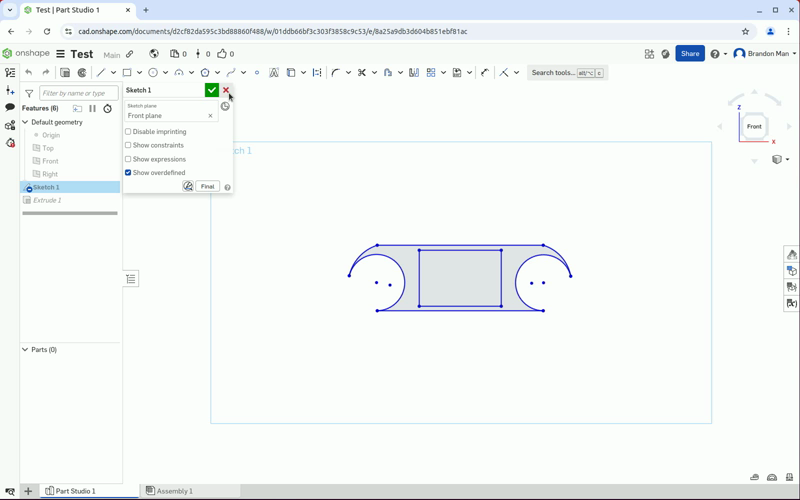
key(shift+s)
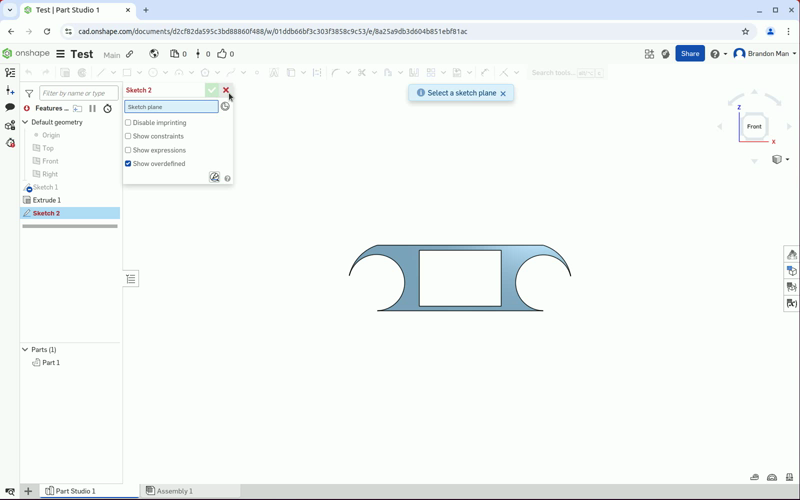
mouse_move(73, 163)
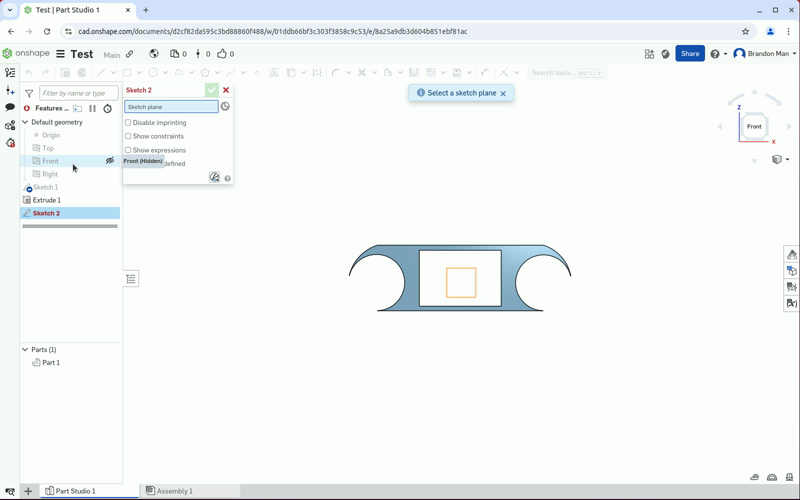
click(73, 163)
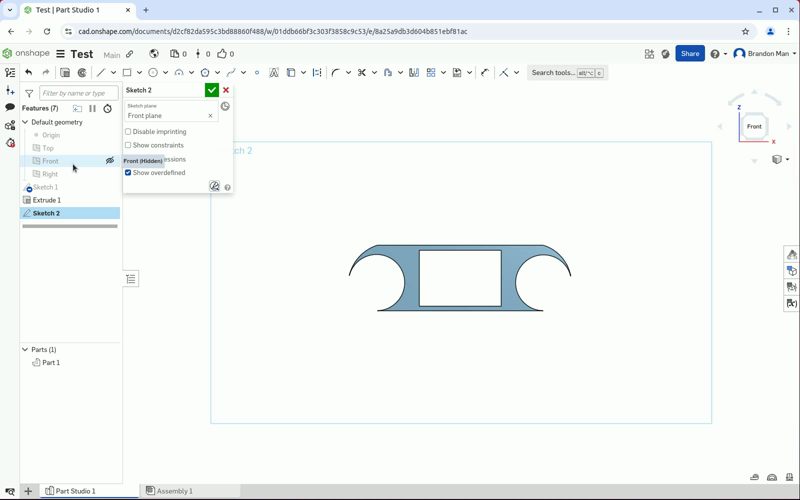
mouse_move(73, 352)
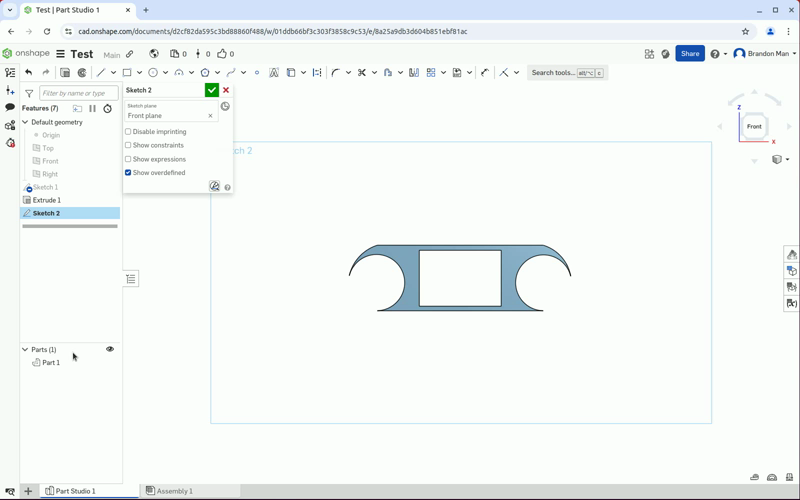
key(y)
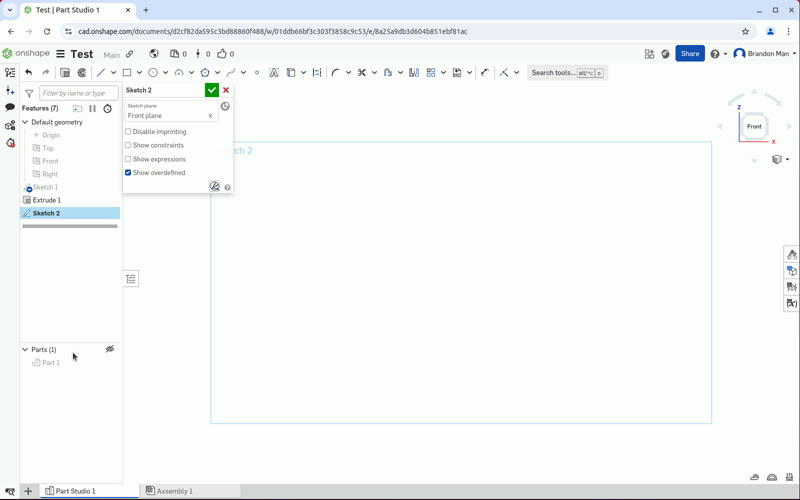
key(c)
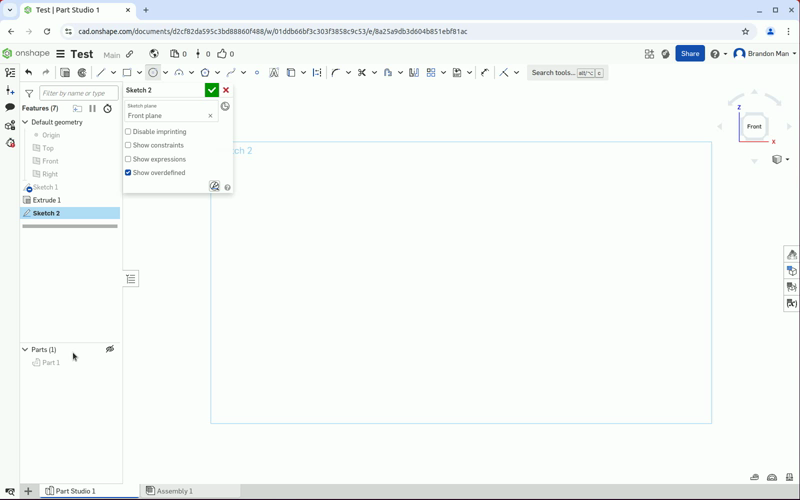
key_down(shift)
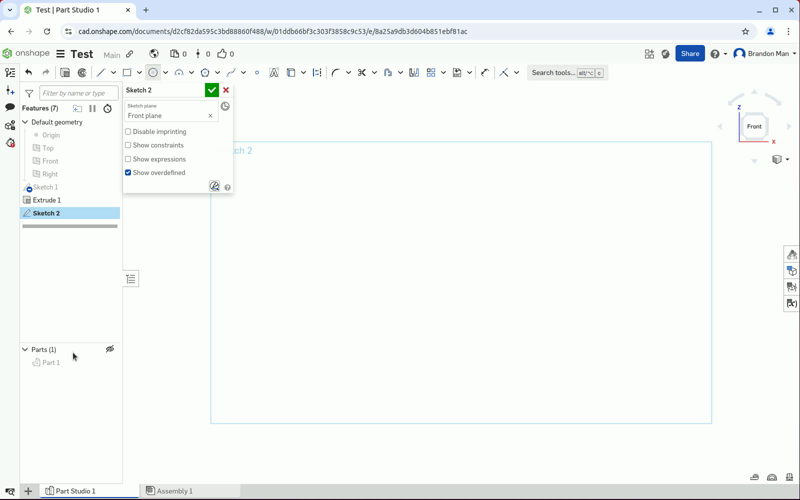
mouse_move(545, 282)
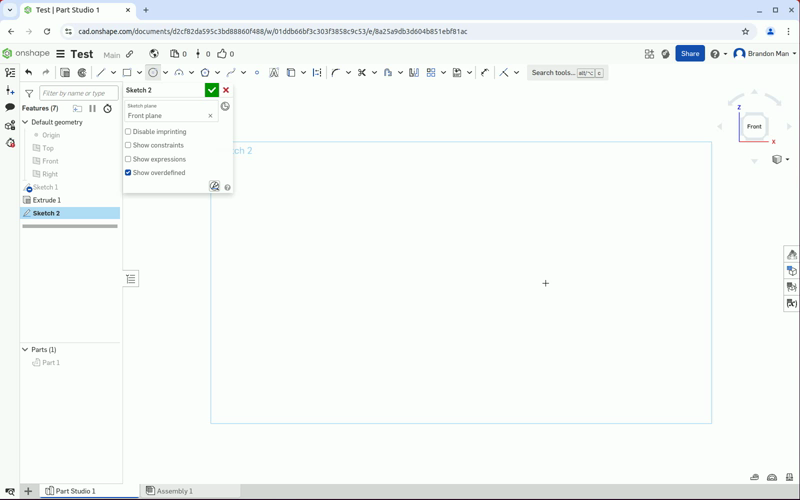
click(545, 282)
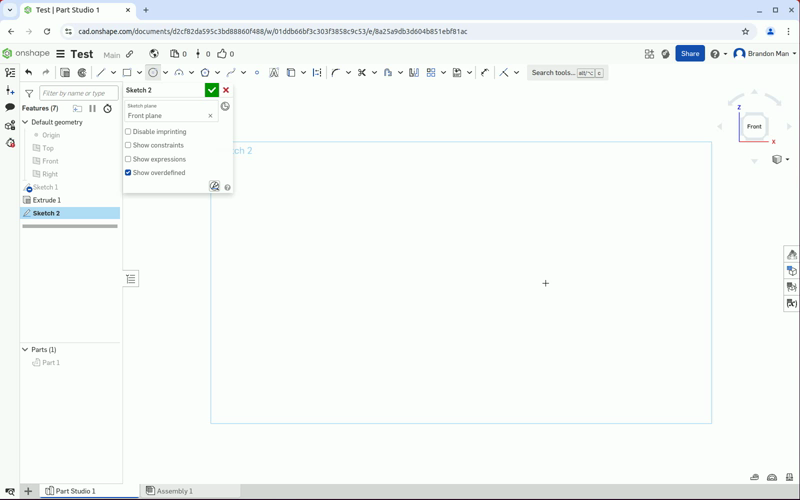
key_up(shift)
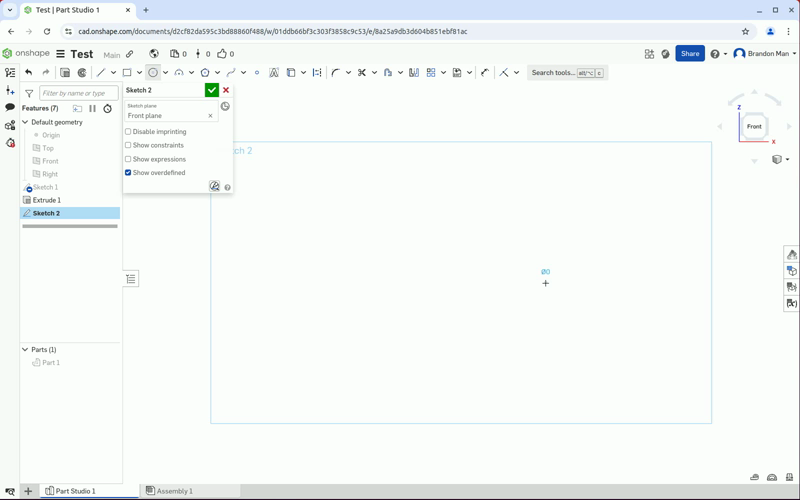
mouse_move(574, 282)
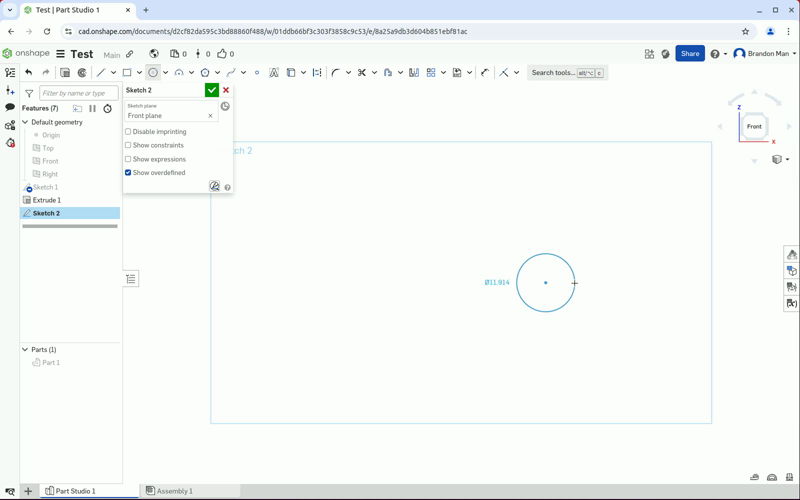
click(574, 282)
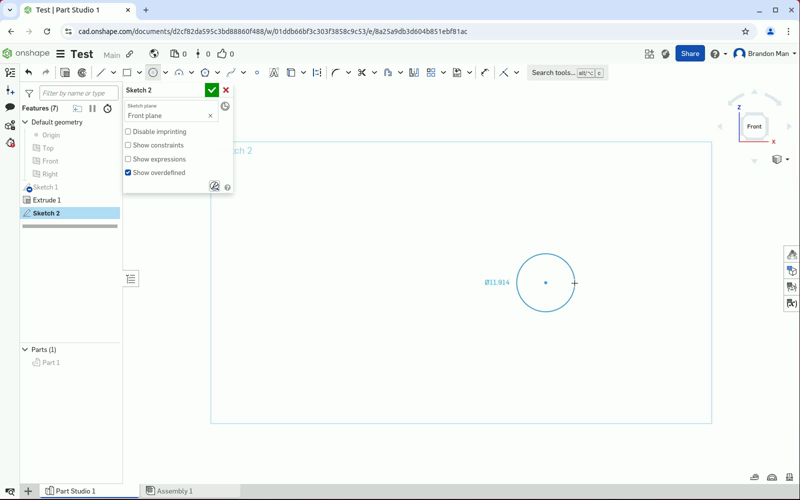
key(esc)
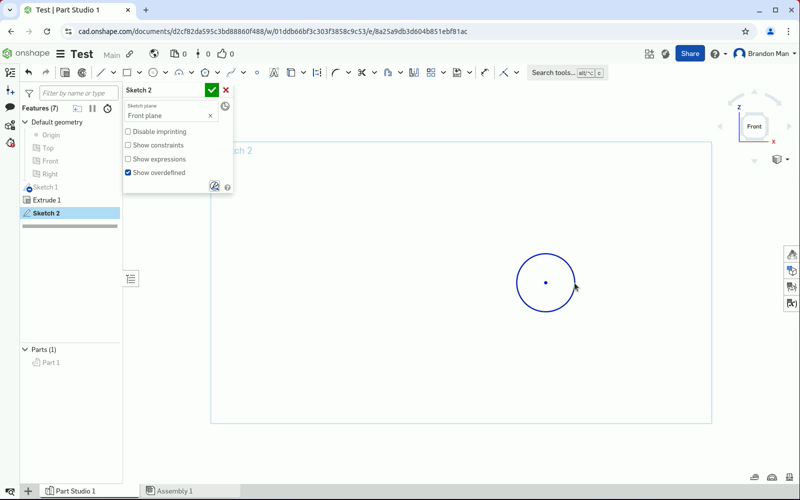
key(c)
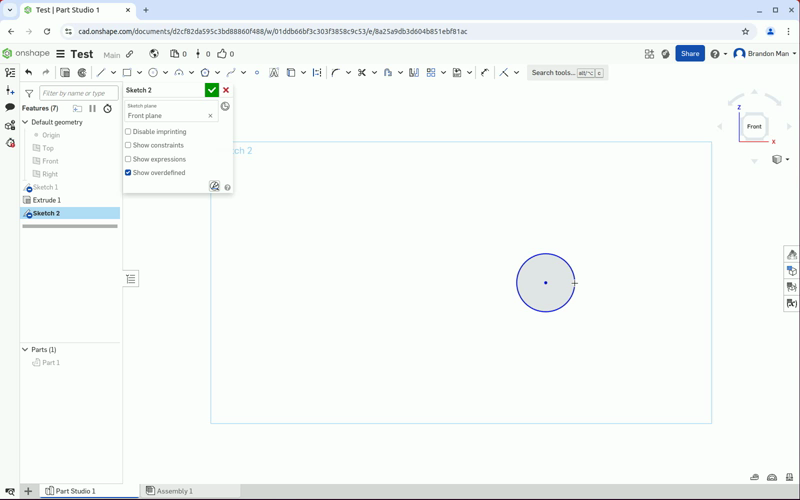
key_down(shift)
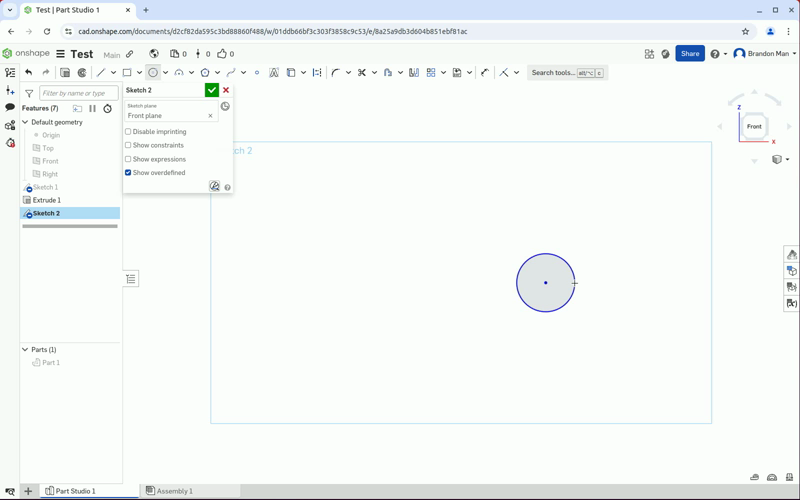
mouse_move(545, 282)
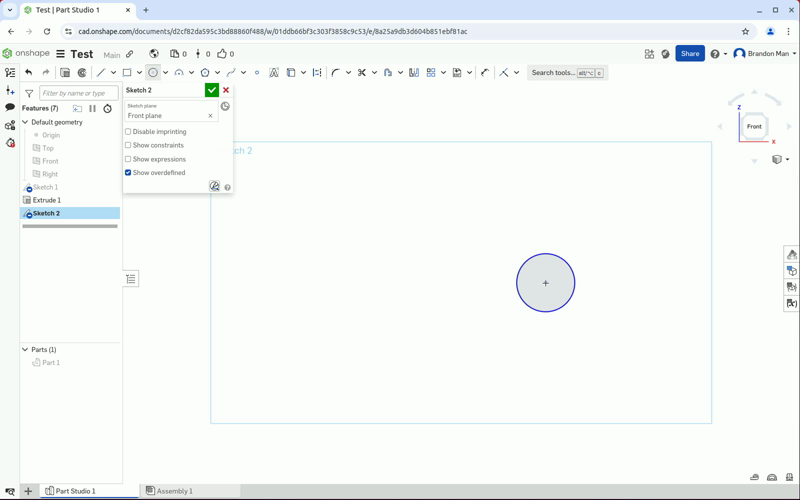
click(545, 282)
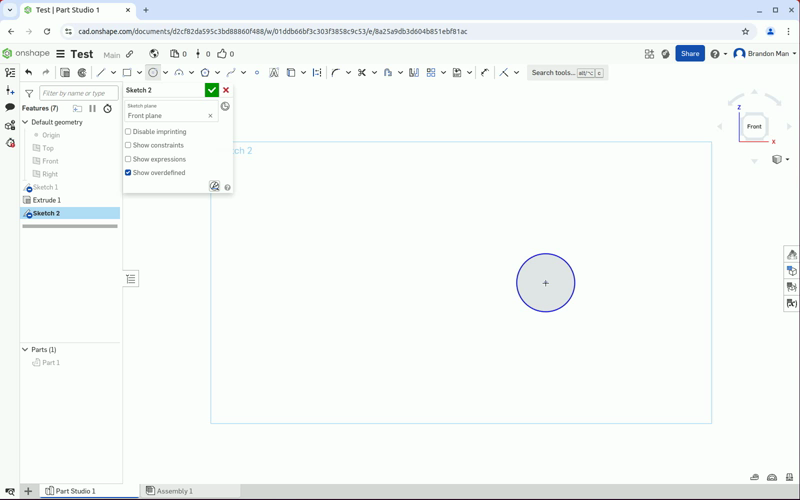
key_up(shift)
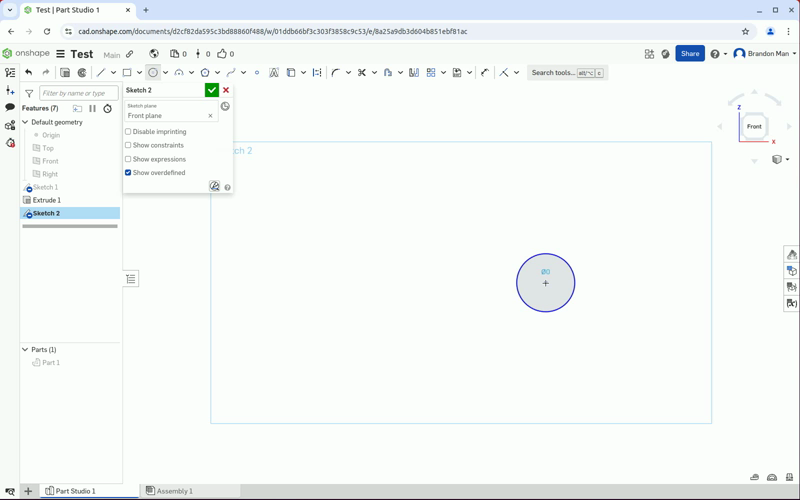
mouse_move(553, 282)
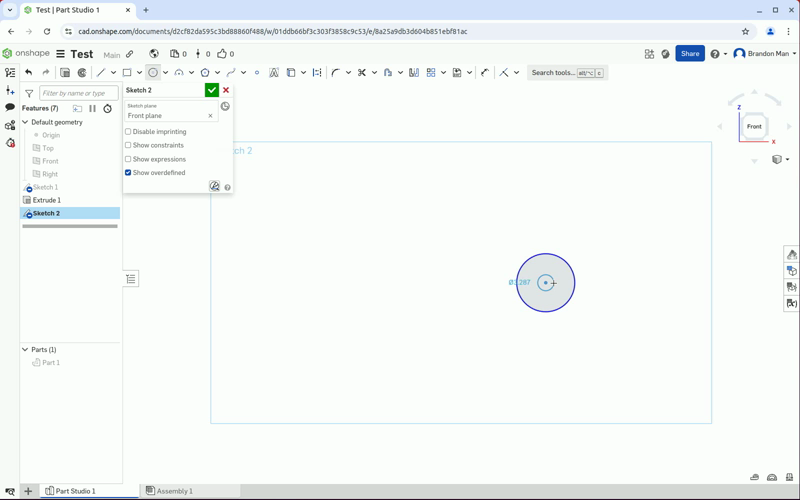
click(553, 282)
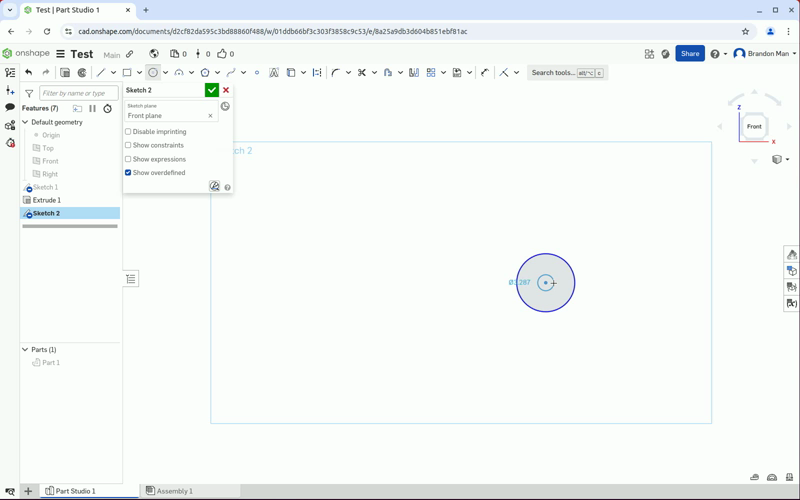
key(esc)
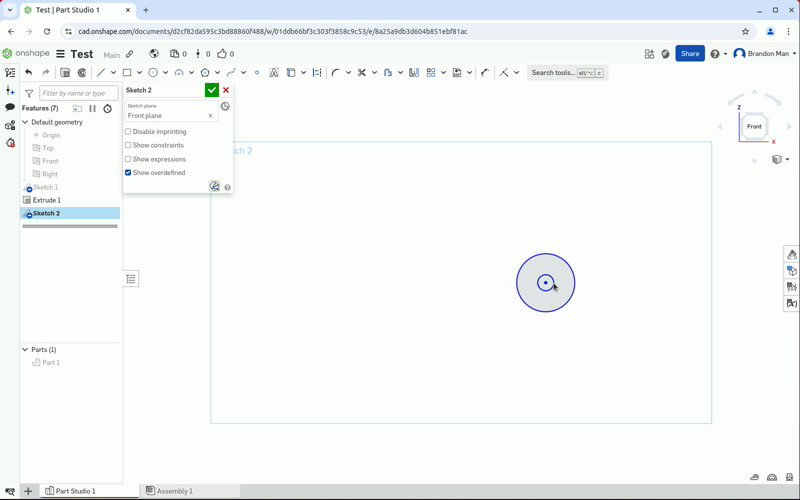
mouse_move(545, 293)
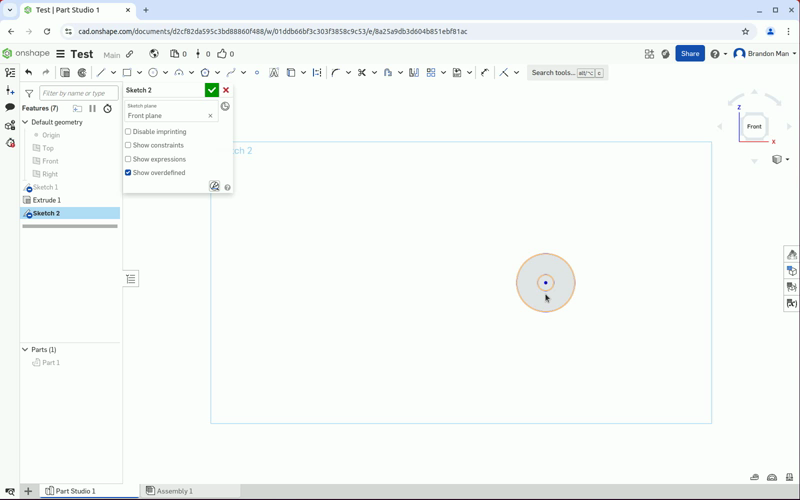
click(545, 293)
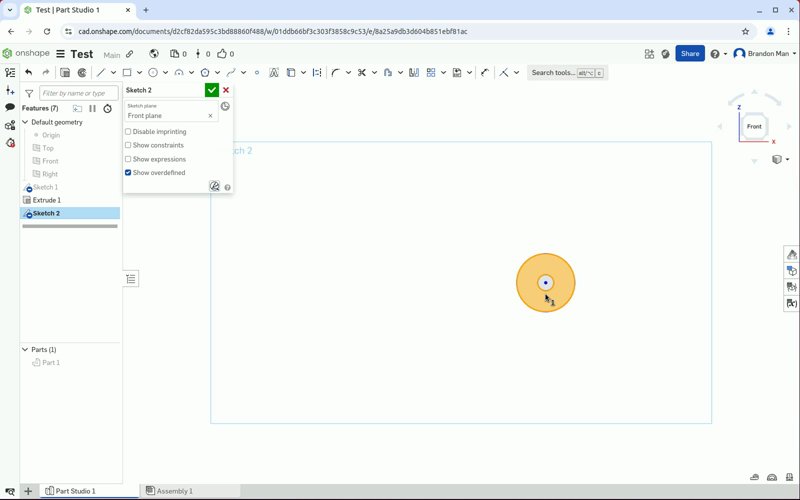
mouse_move(73, 352)
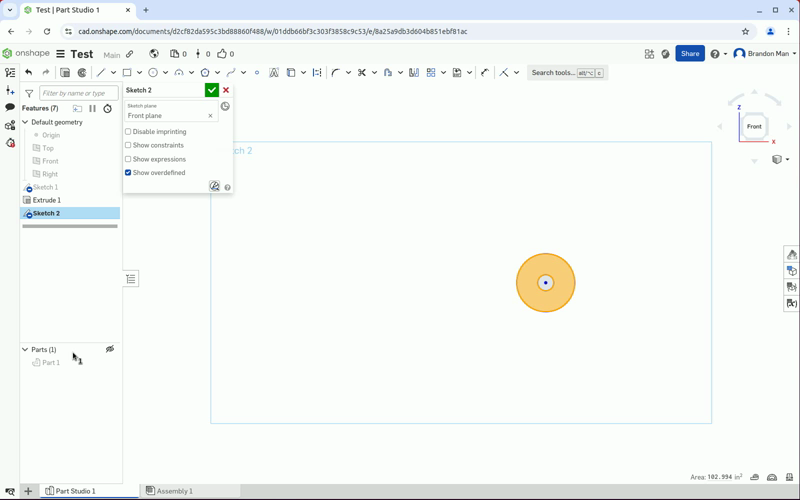
key(shift+y)
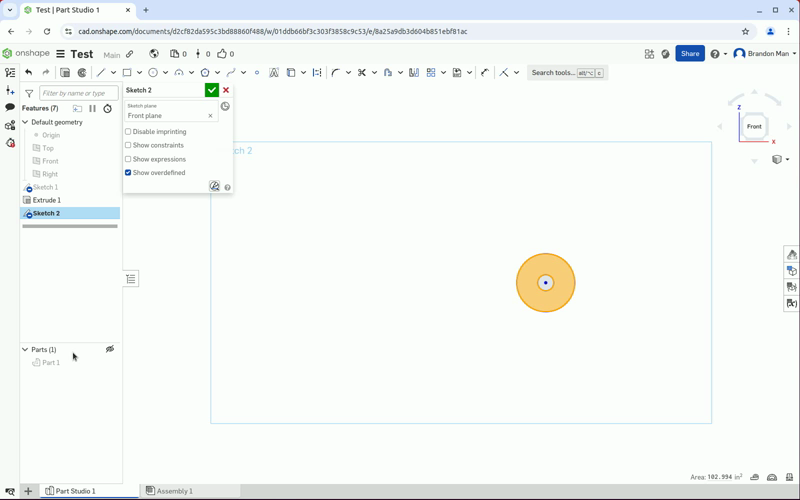
key(shift+e)
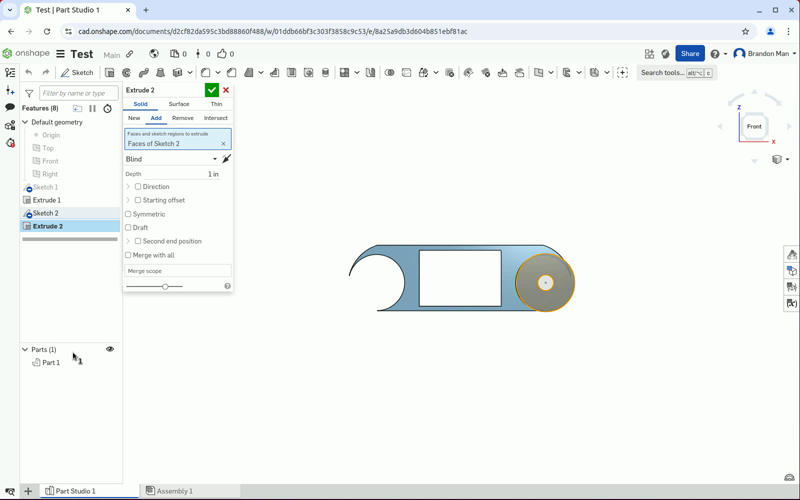
mouse_move(143, 106)
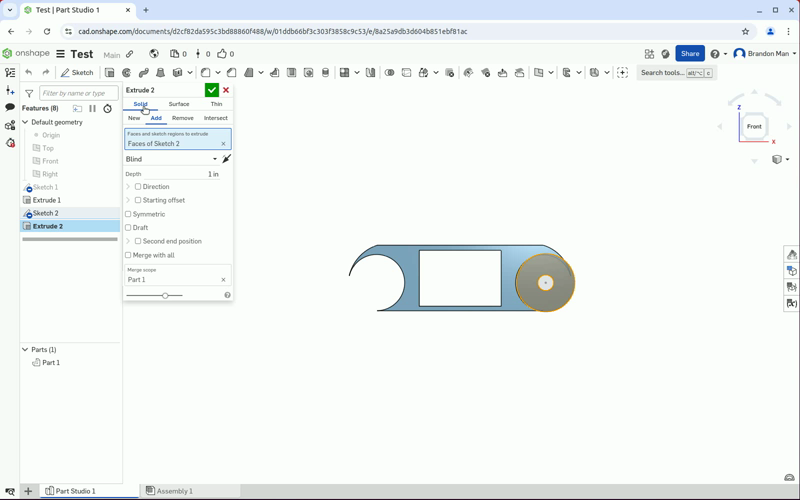
click(143, 106)
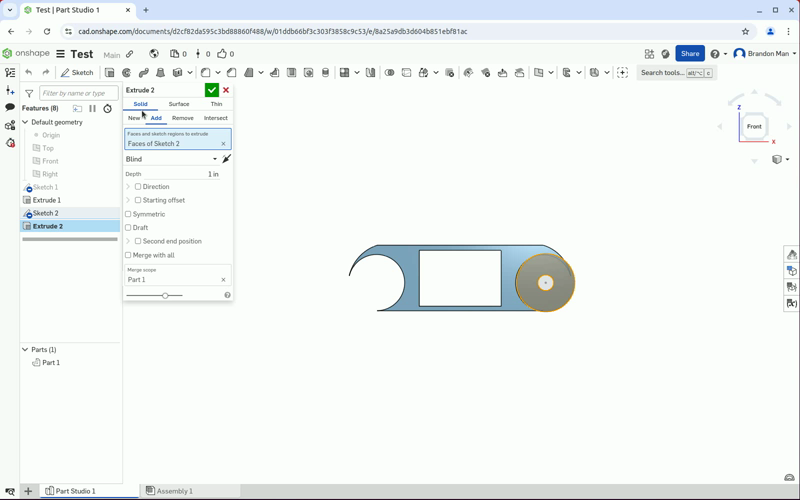
mouse_move(137, 120)
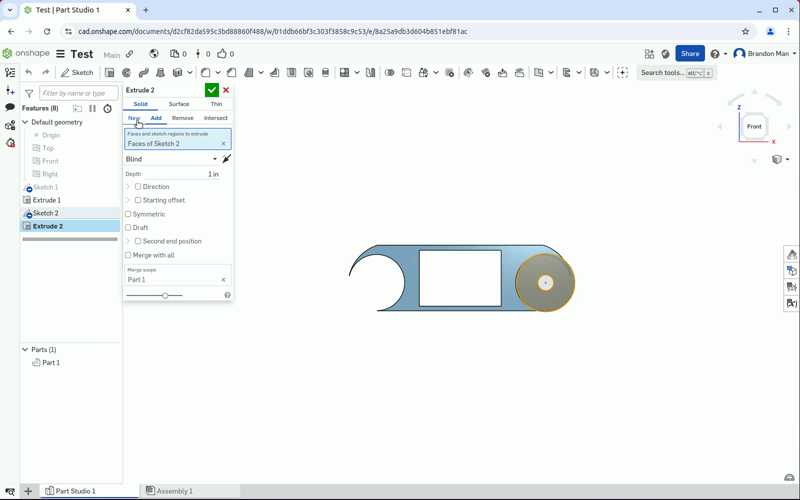
click(137, 120)
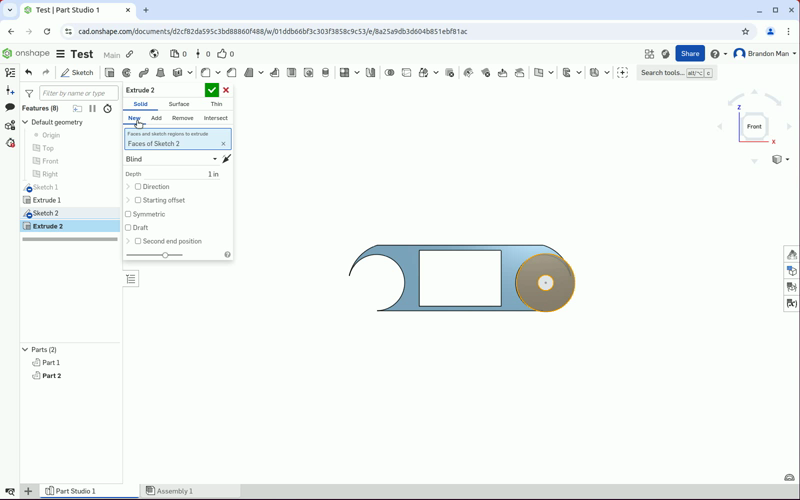
key(tab, 4)
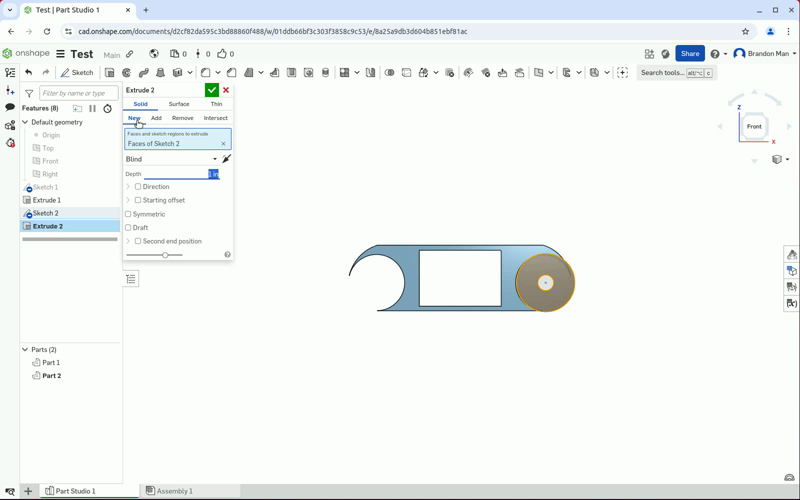
text(0.963)
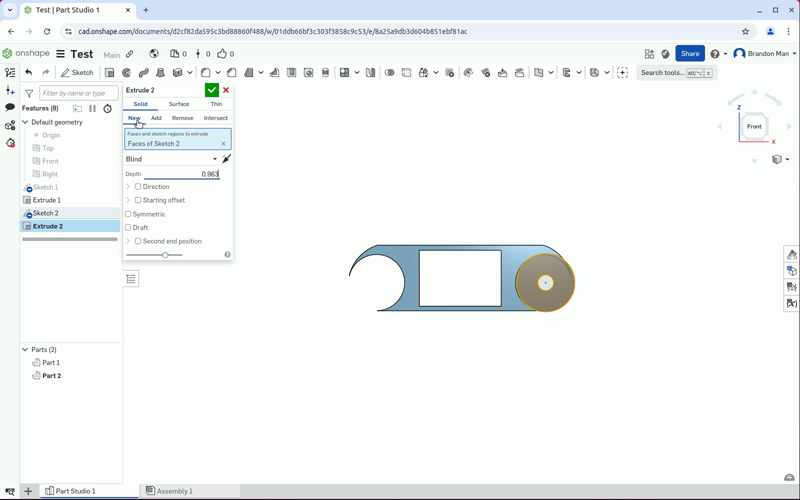
key(enter)
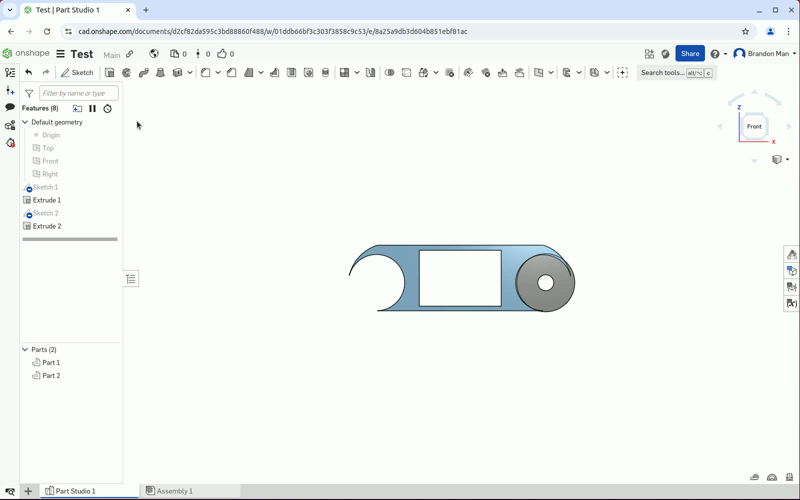
key(shift+h)
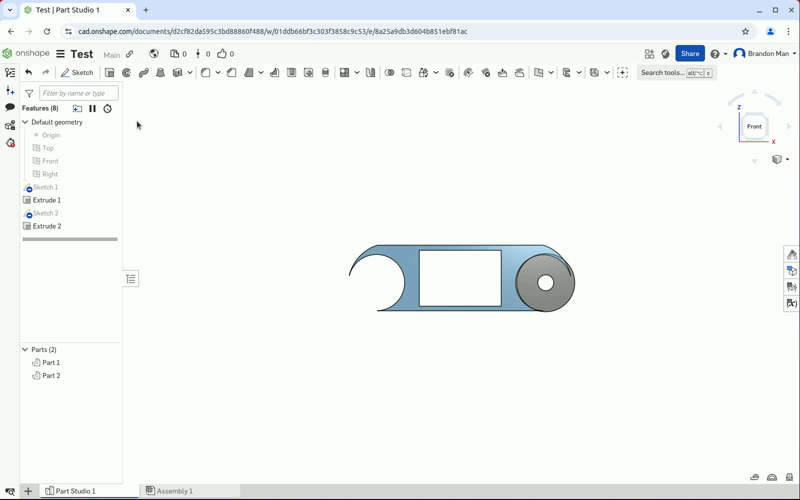
key(shift+h)
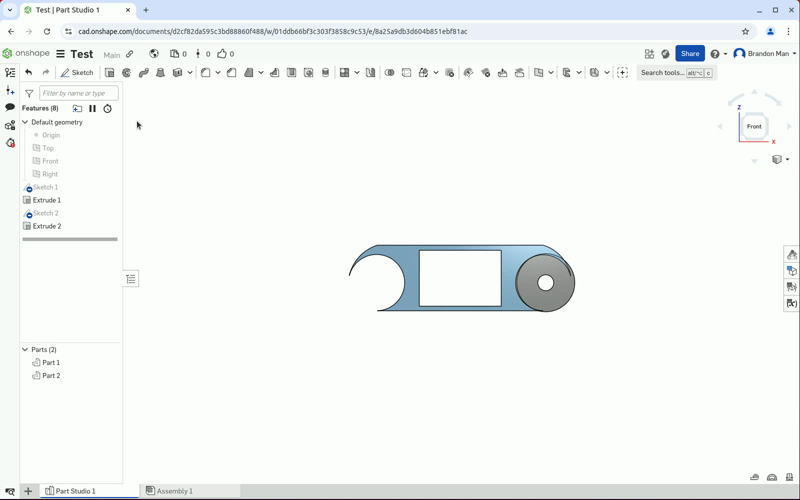
mouse_move(73, 189)
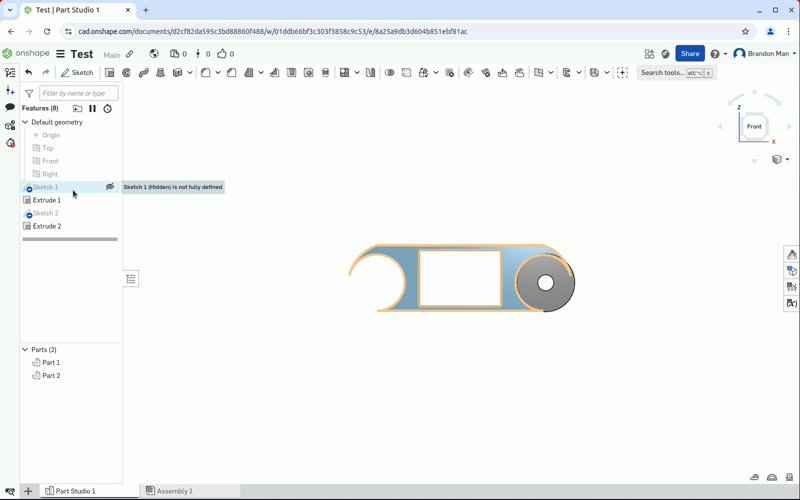
click(73, 189)
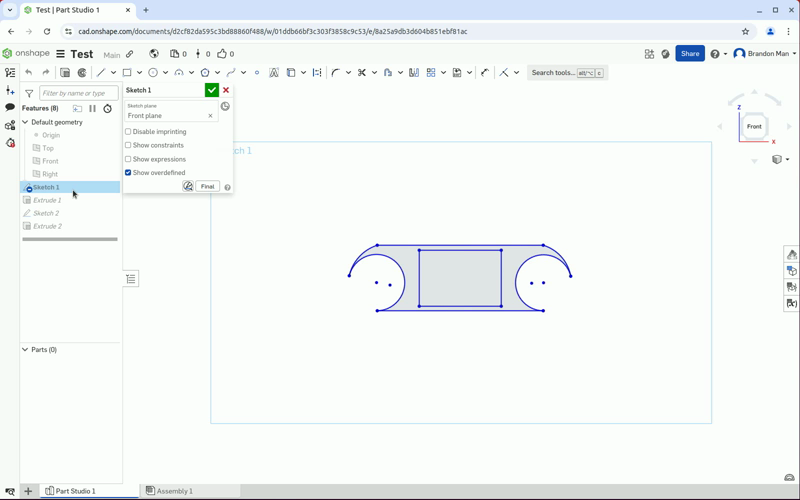
mouse_move(229, 92)
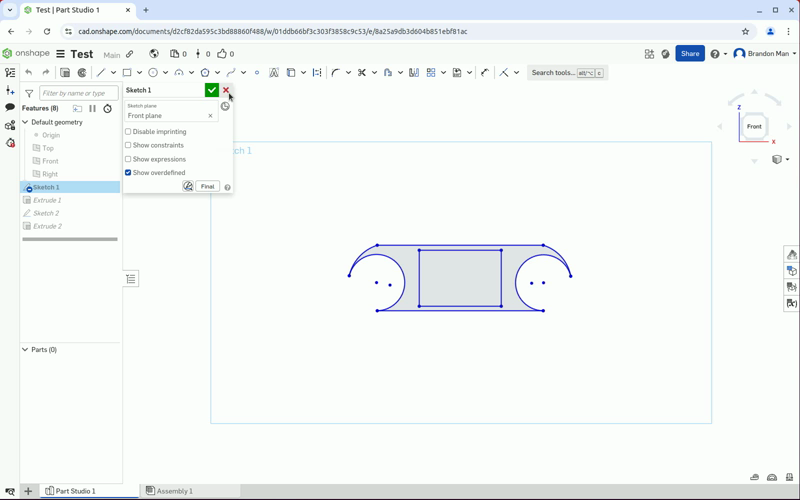
click(229, 92)
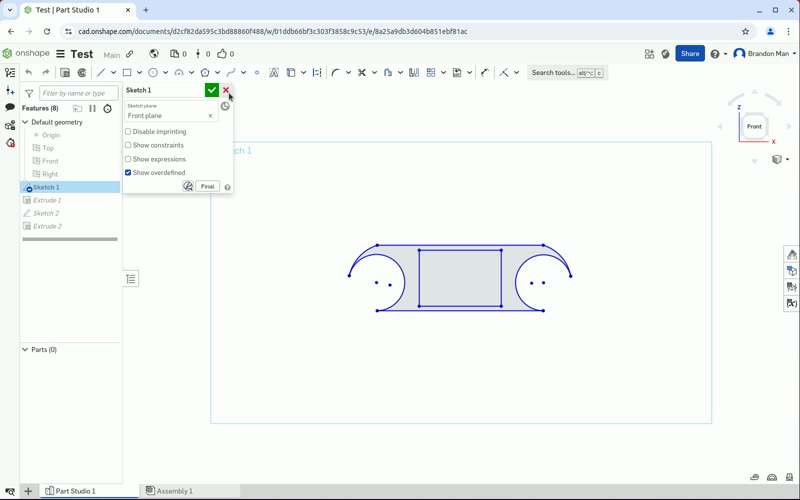
key(shift+s)
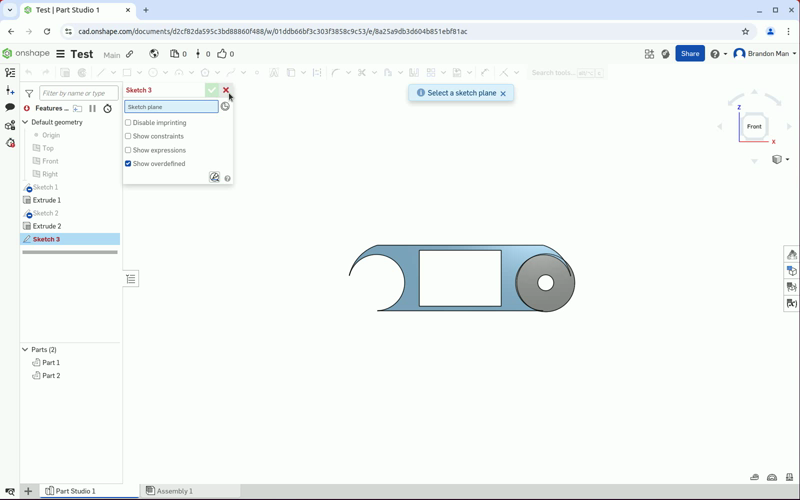
mouse_move(73, 163)
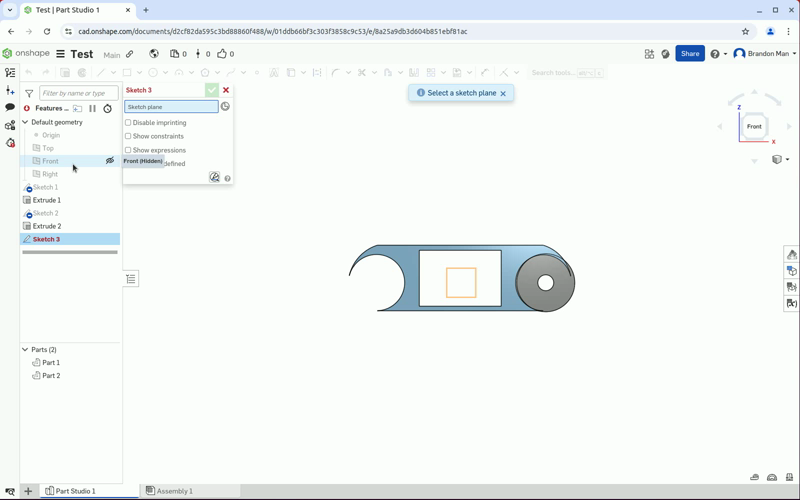
click(73, 163)
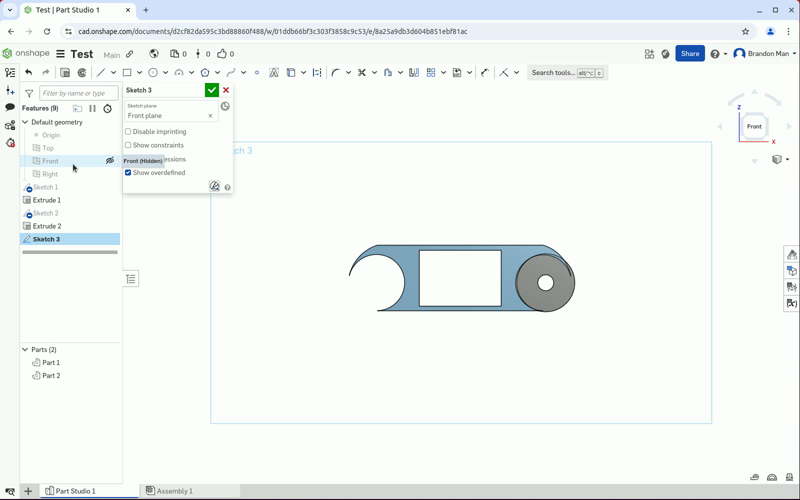
mouse_move(73, 352)
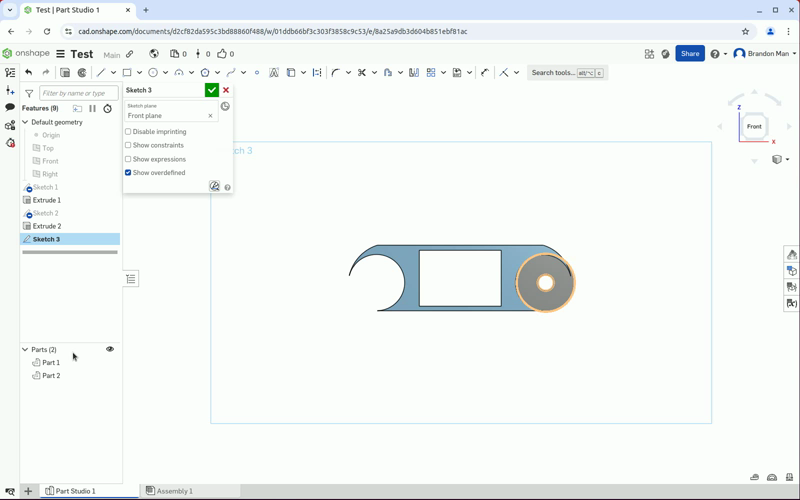
key(y)
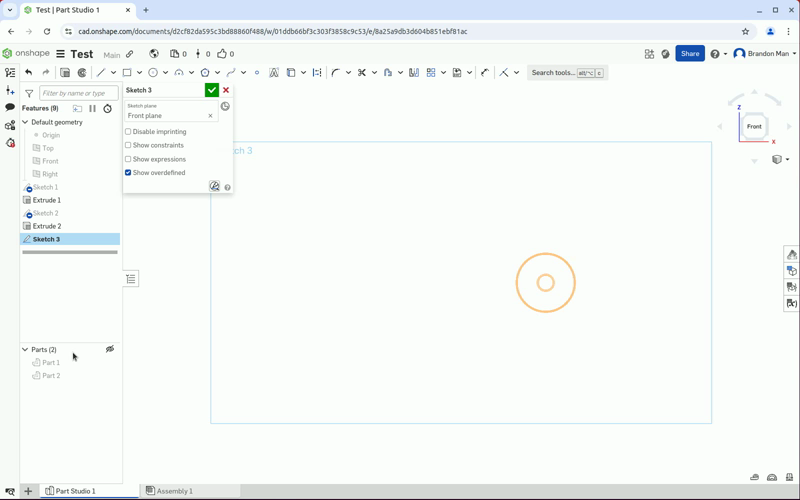
key(c)
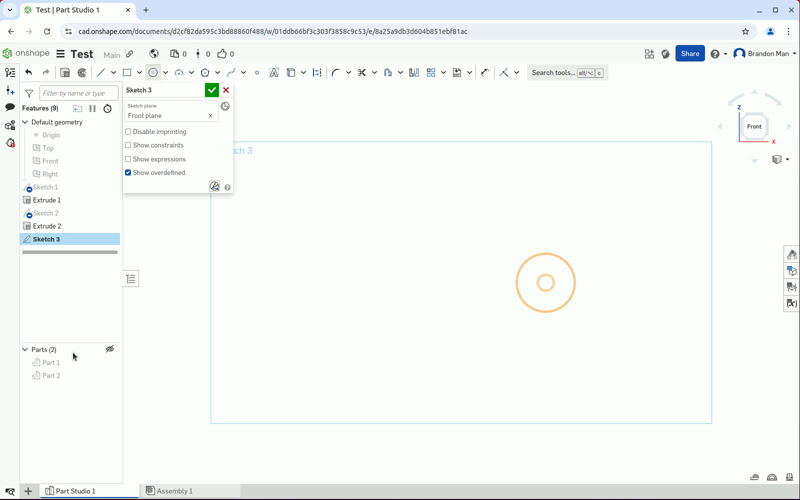
key_down(shift)
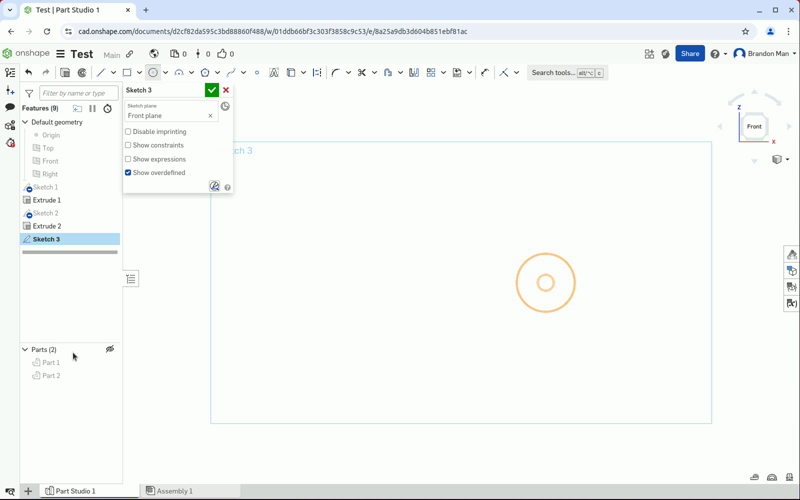
mouse_move(377, 282)
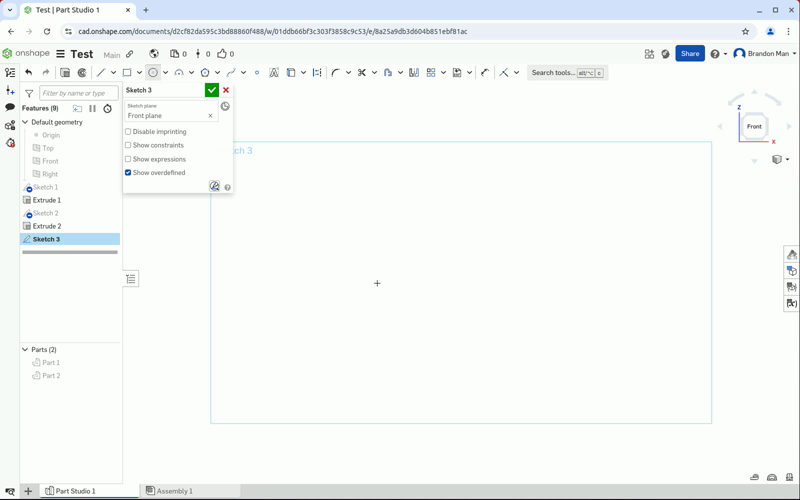
click(377, 282)
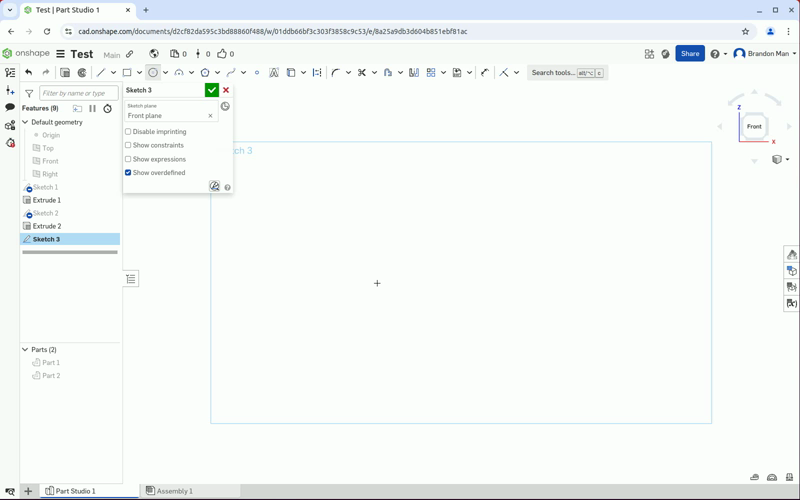
key_up(shift)
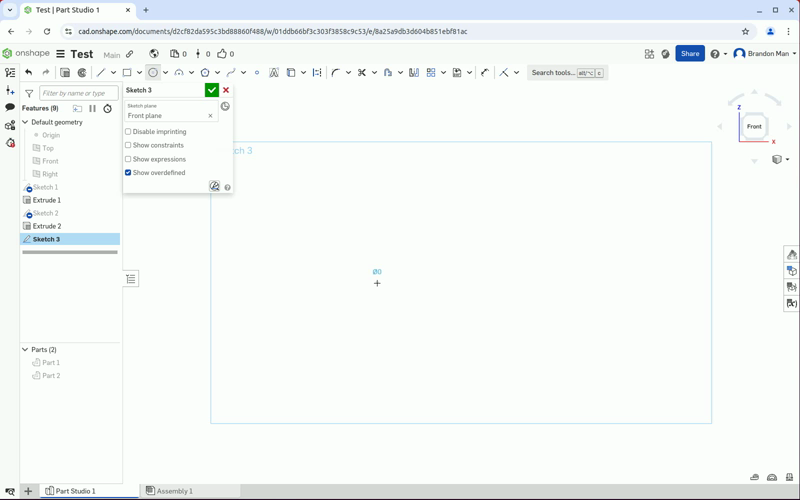
mouse_move(405, 282)
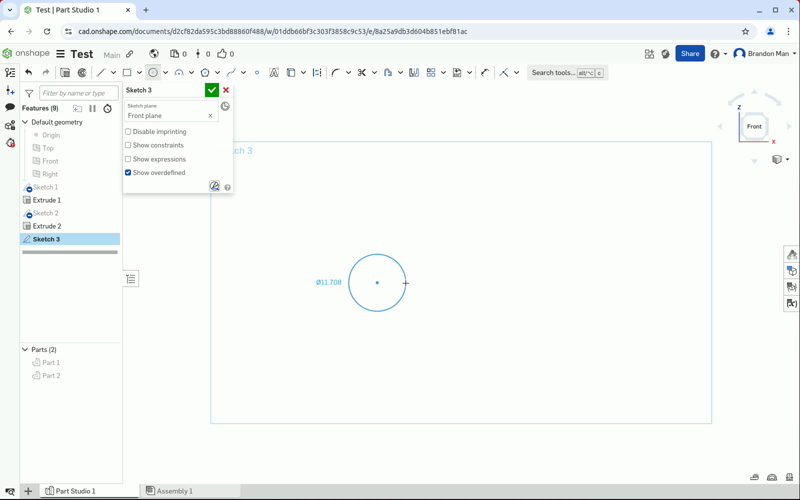
click(405, 282)
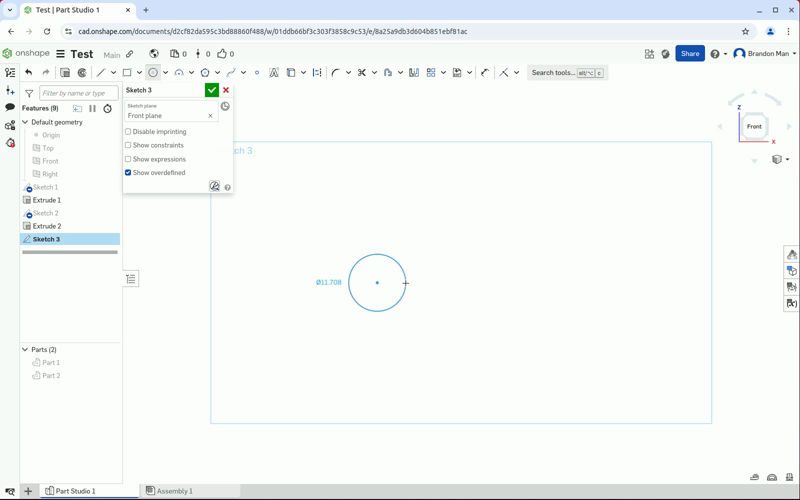
key(esc)
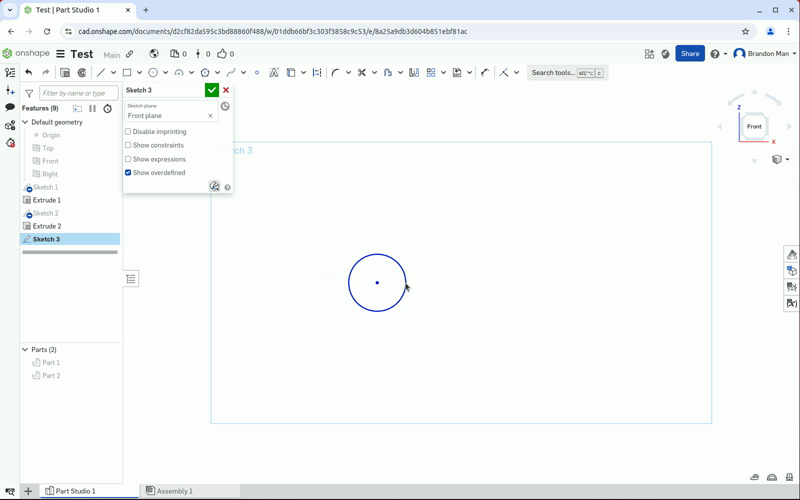
key(c)
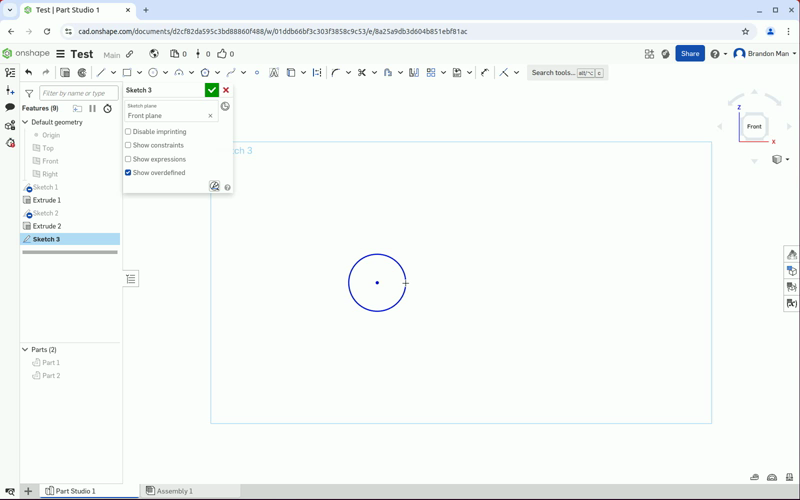
key_down(shift)
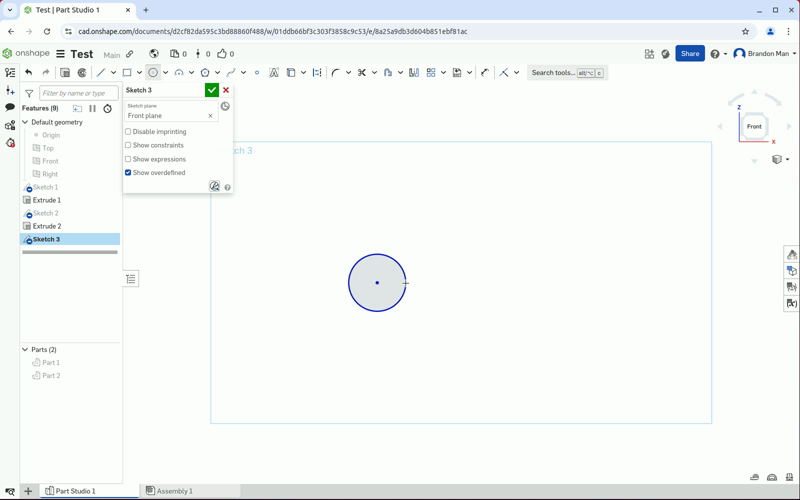
mouse_move(377, 282)
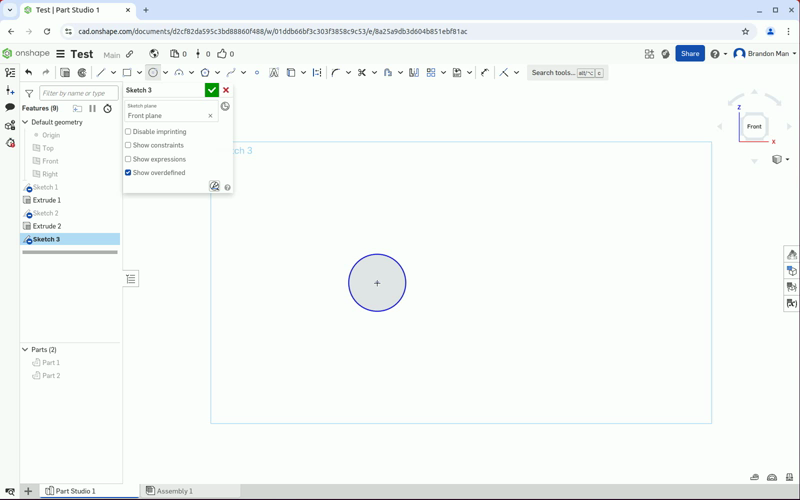
click(377, 282)
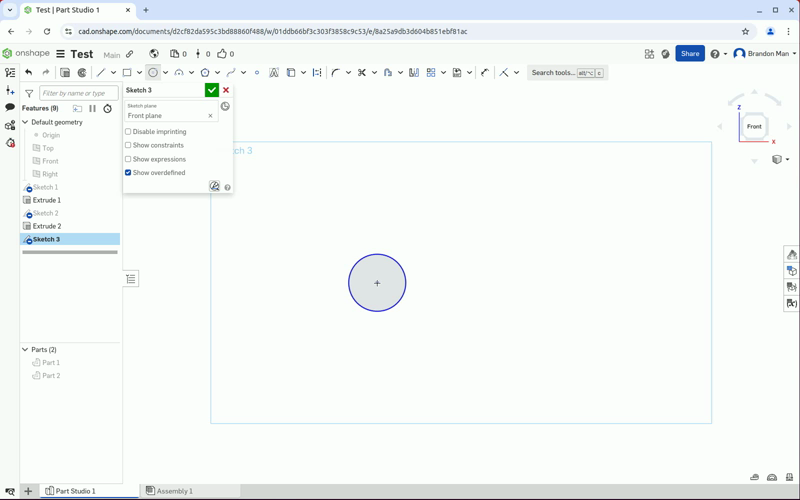
key_up(shift)
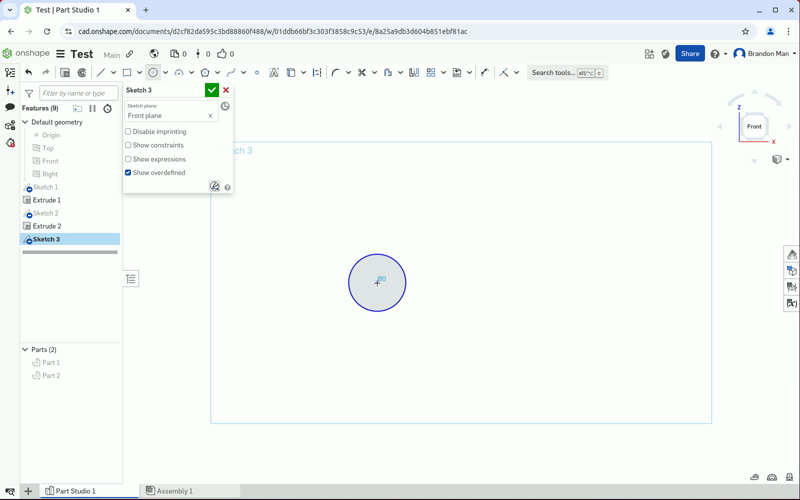
mouse_move(384, 282)
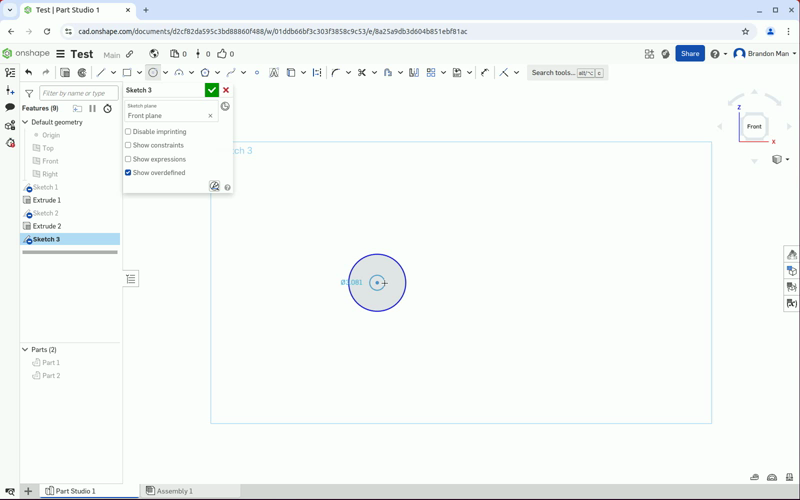
click(384, 282)
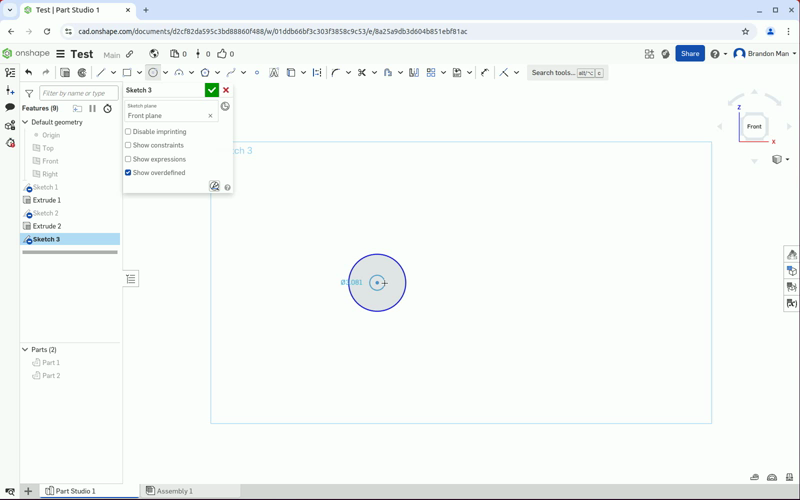
key(esc)
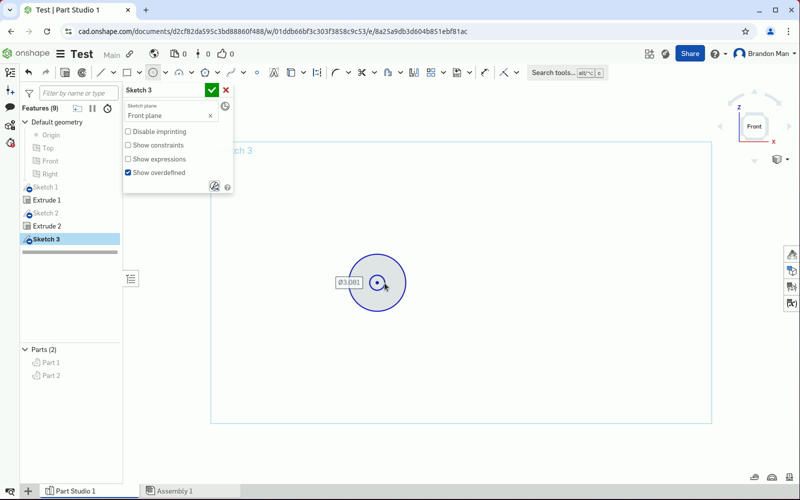
mouse_move(388, 287)
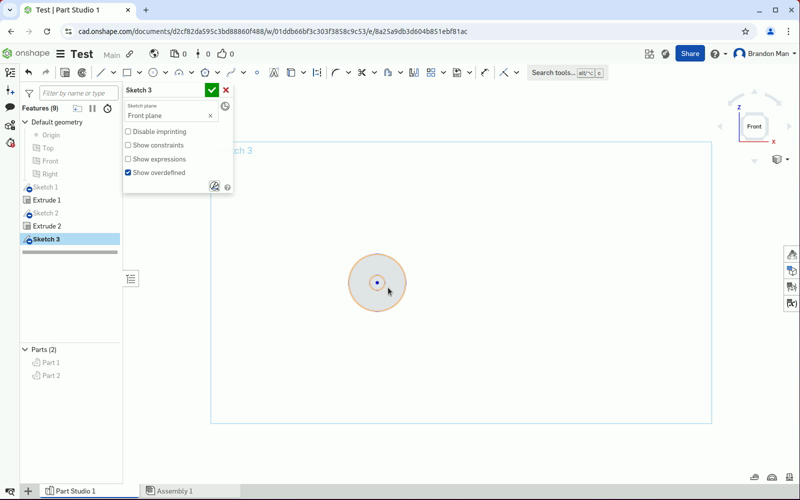
click(388, 287)
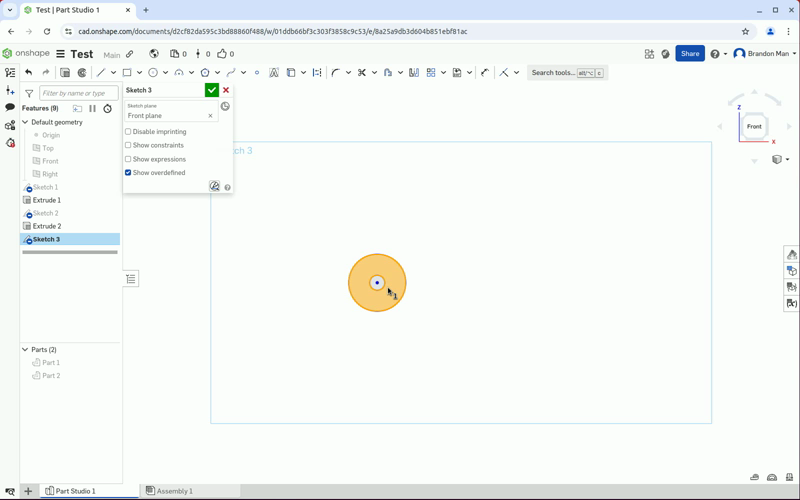
mouse_move(73, 352)
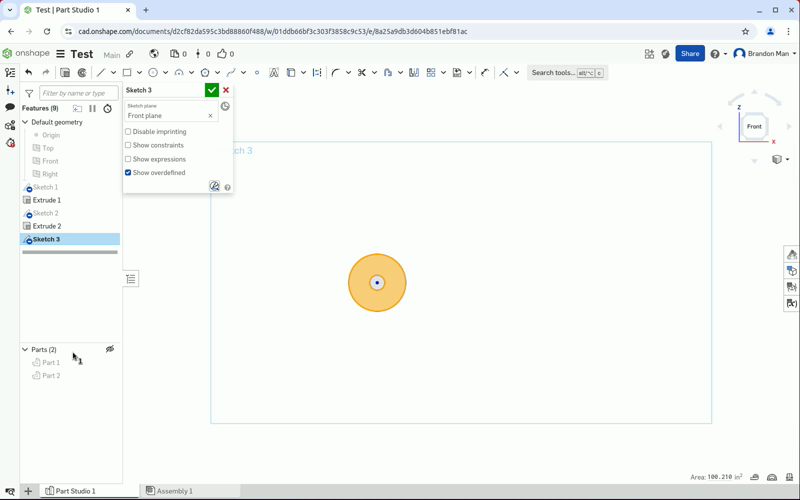
key(shift+y)
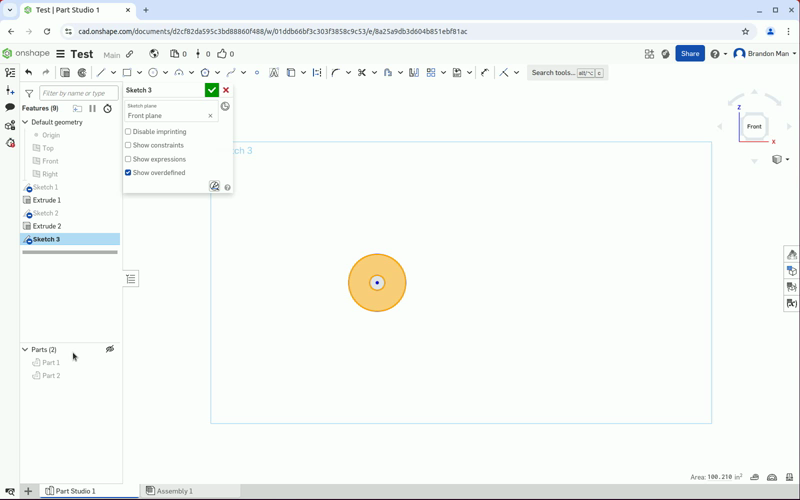
key(shift+e)
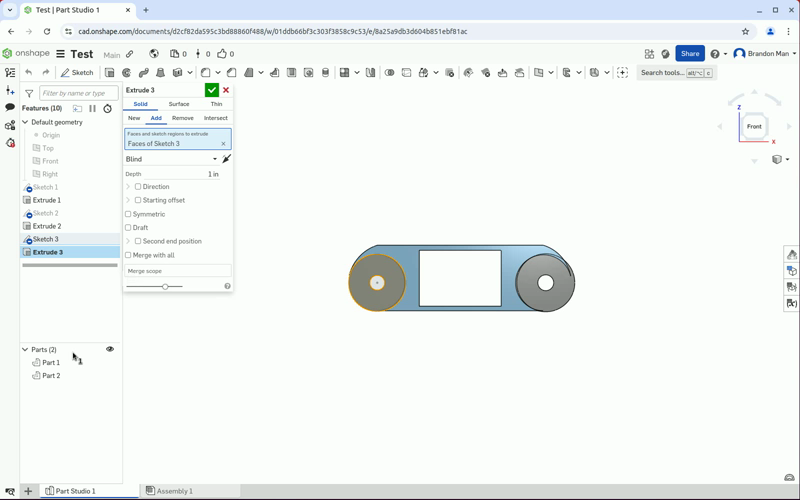
mouse_move(143, 106)
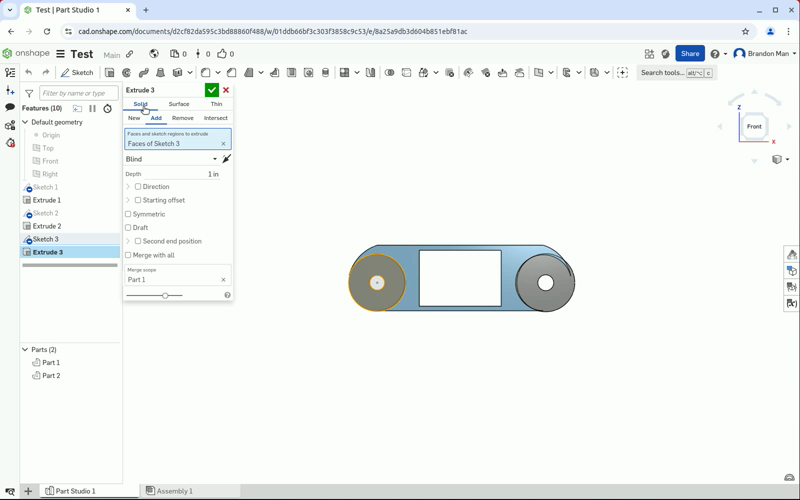
click(143, 106)
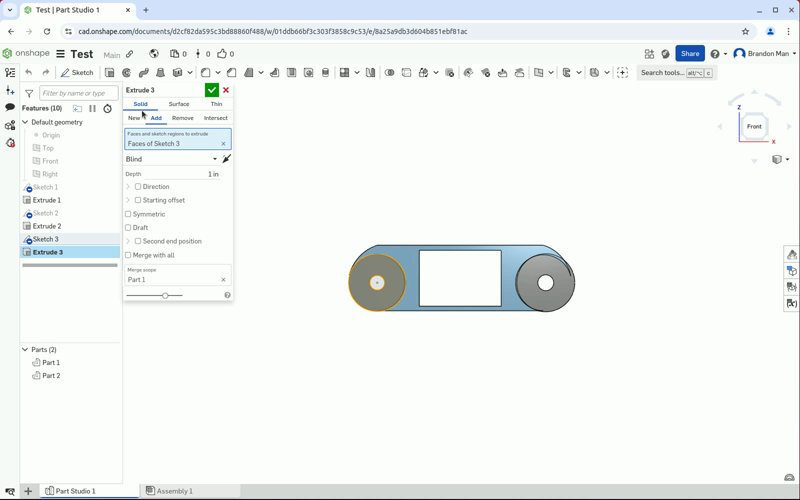
mouse_move(137, 120)
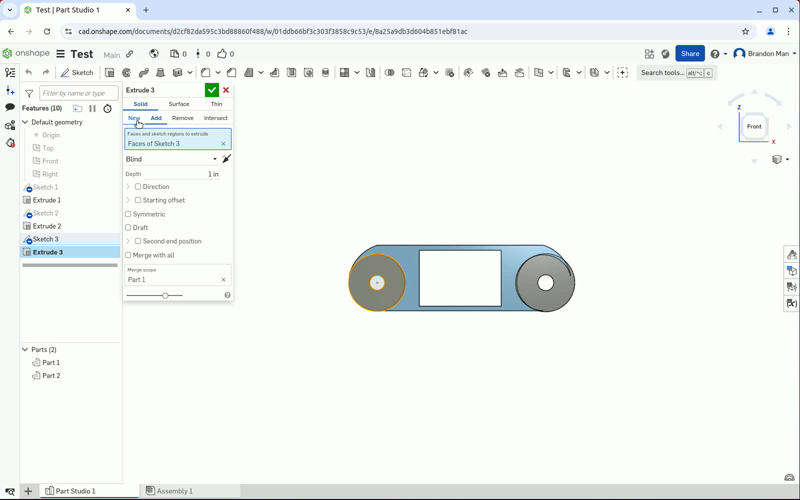
click(137, 120)
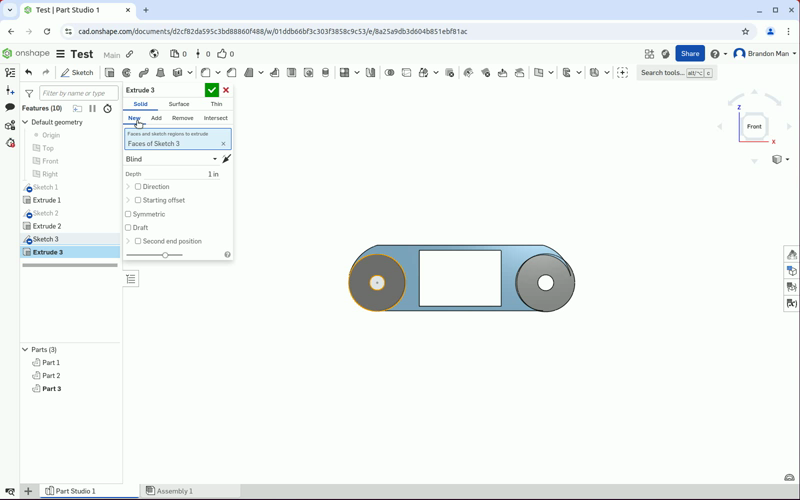
key(tab, 4)
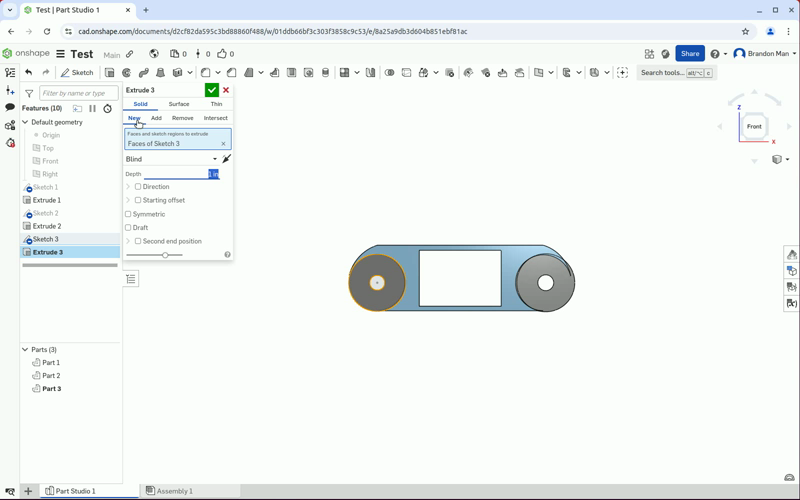
text(0.963)
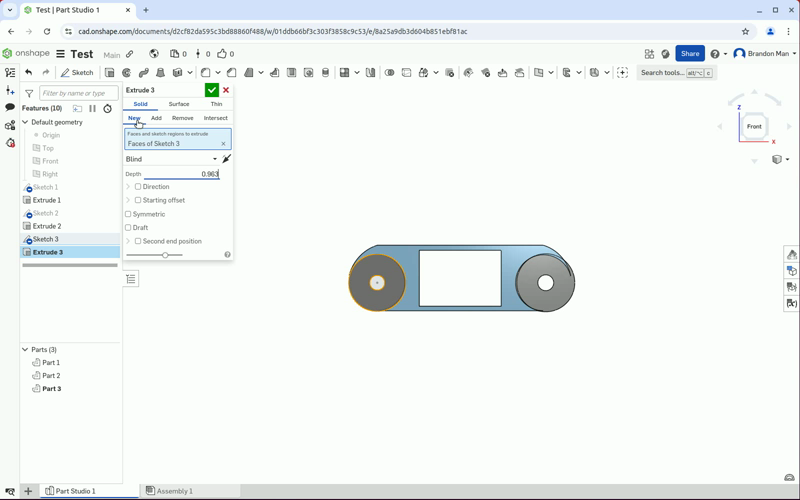
key(enter)
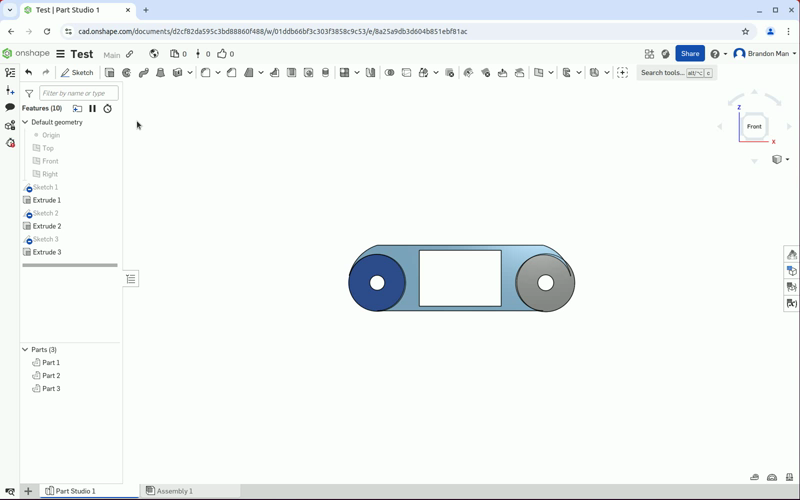
key(shift+h)
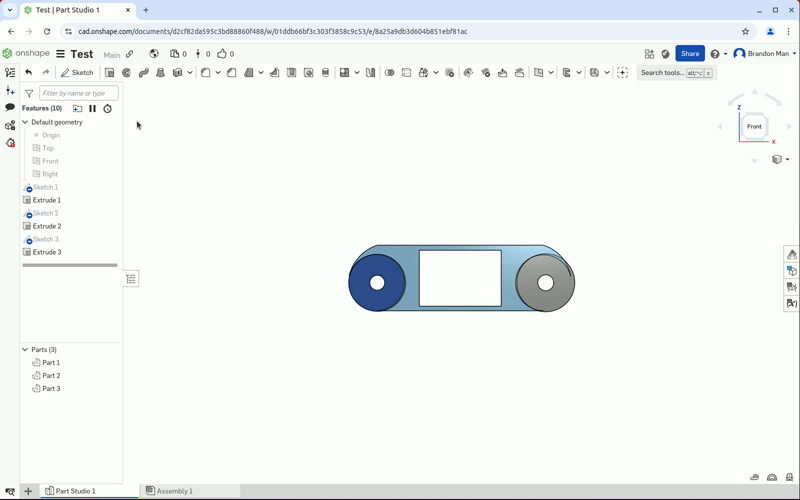
key(shift+h)
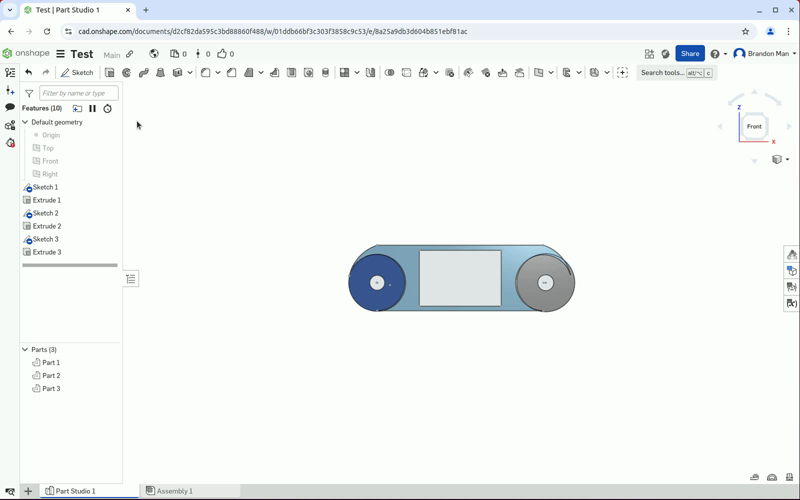
key(shift+7)
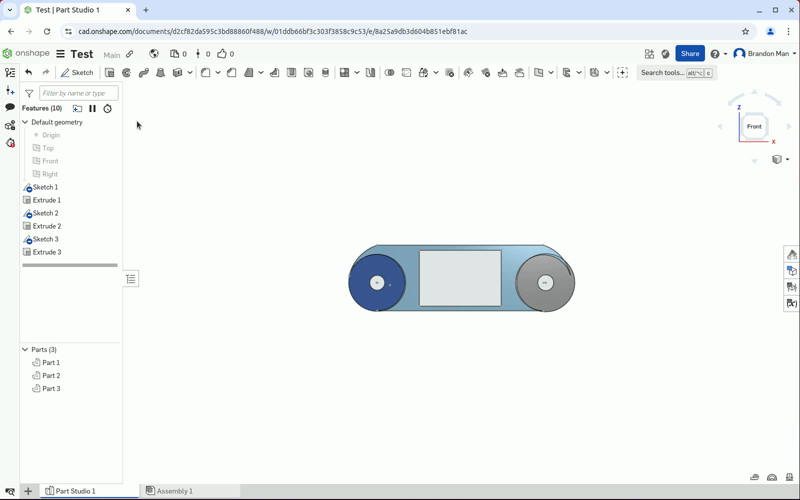
key(left, 2)
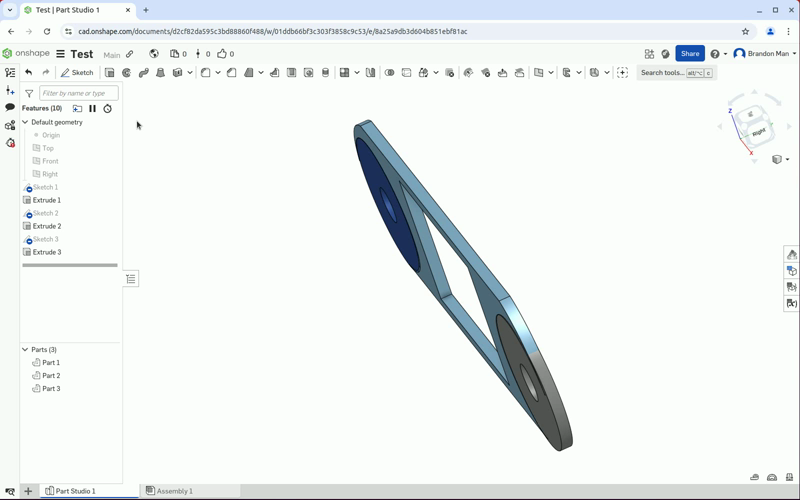
key(down, 2)
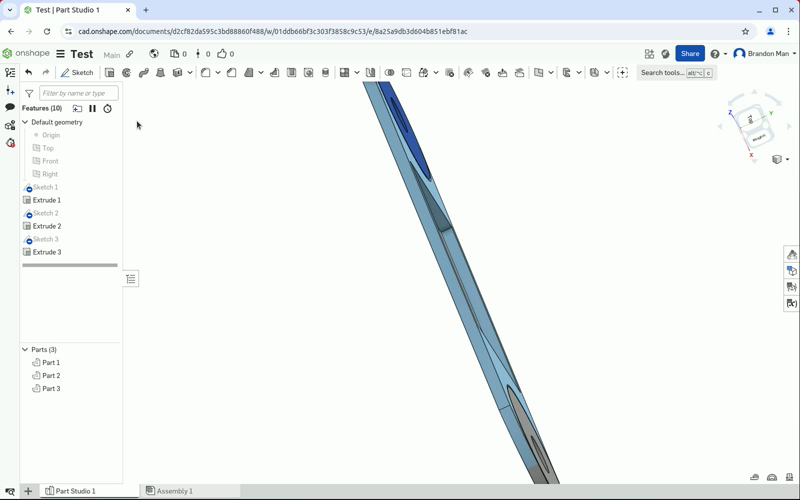
key(up, 2)
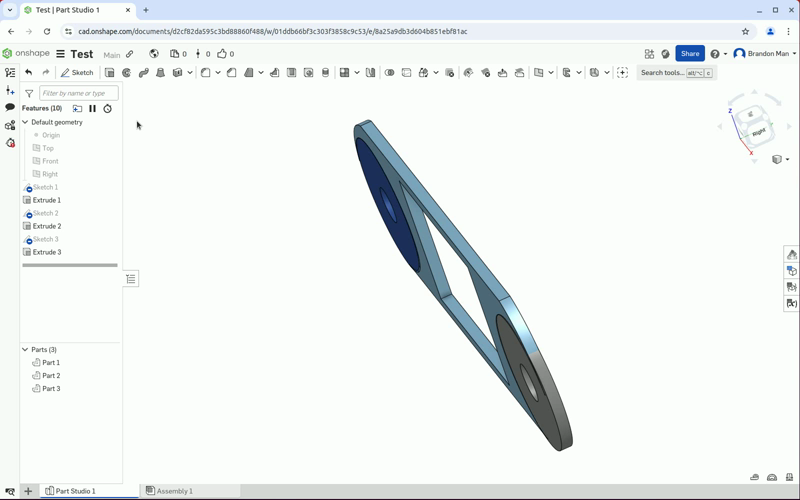
key(right, 2)
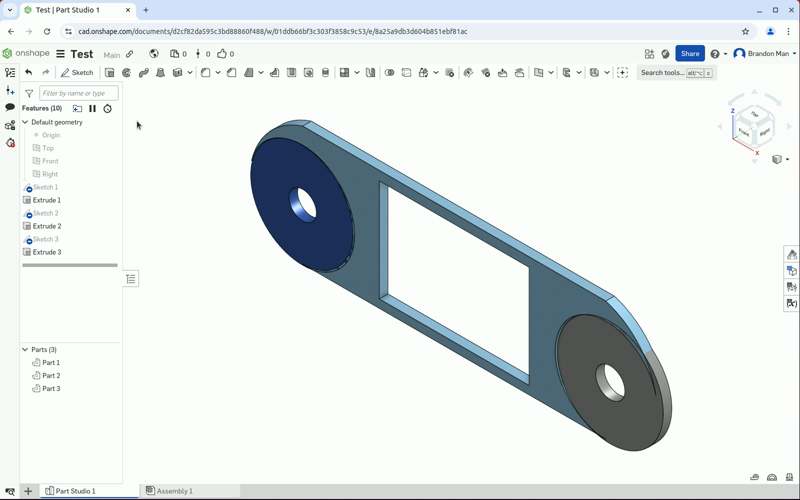
mouse_move(73, 189)
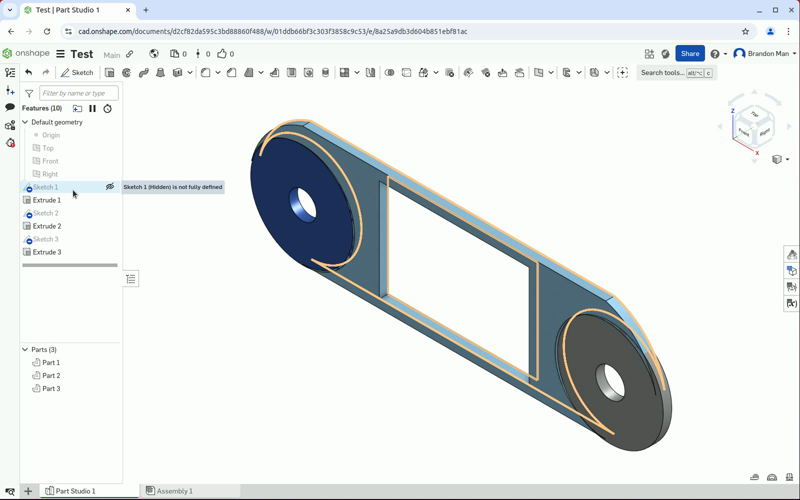
click(73, 189)